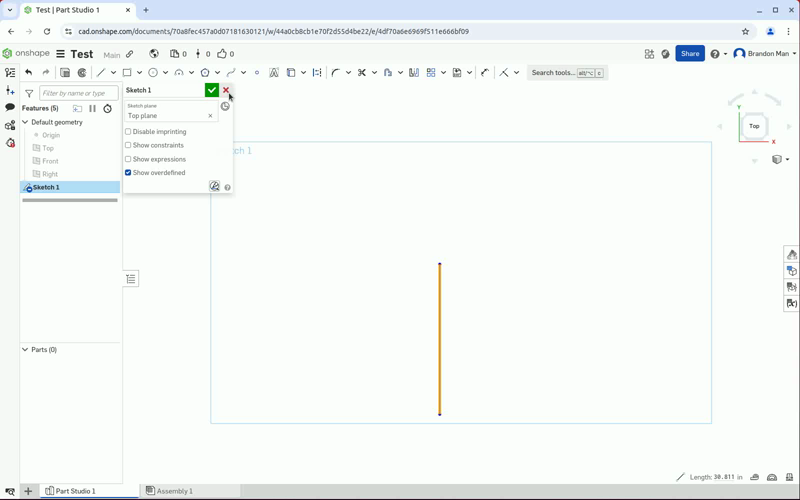
key(shift+h)
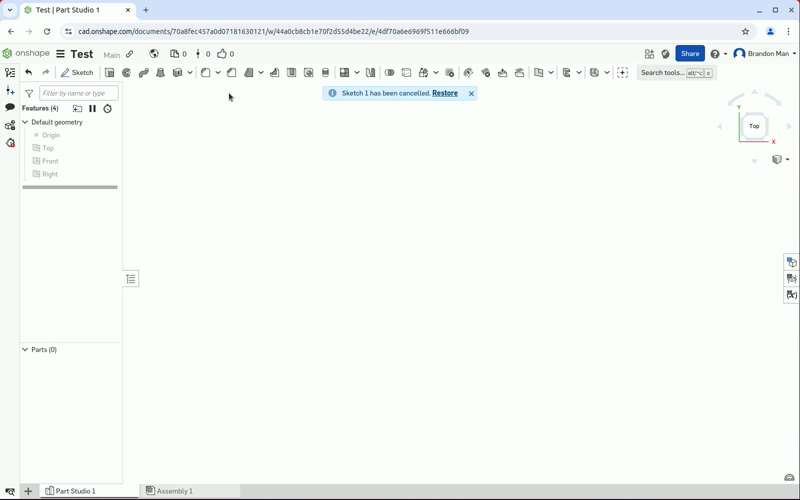
mouse_move(73, 352)
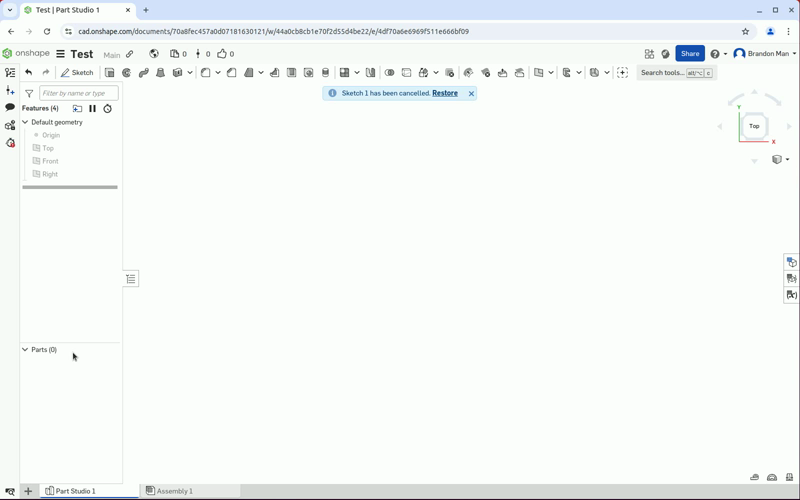
key(y)
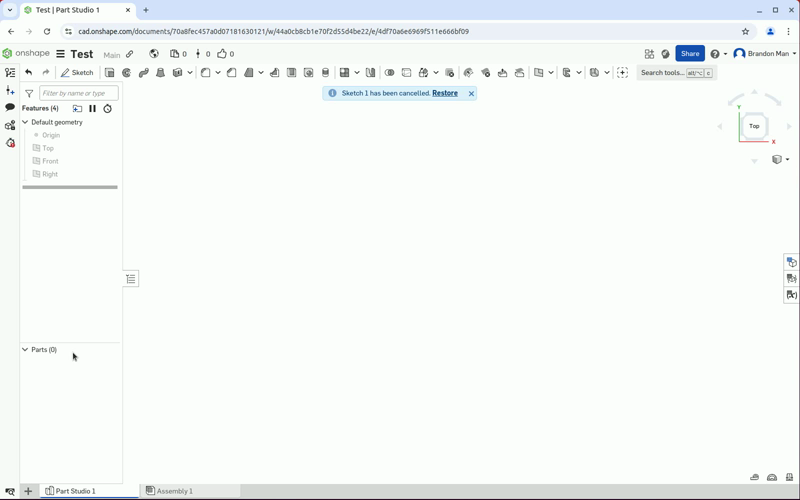
key(shift+p)
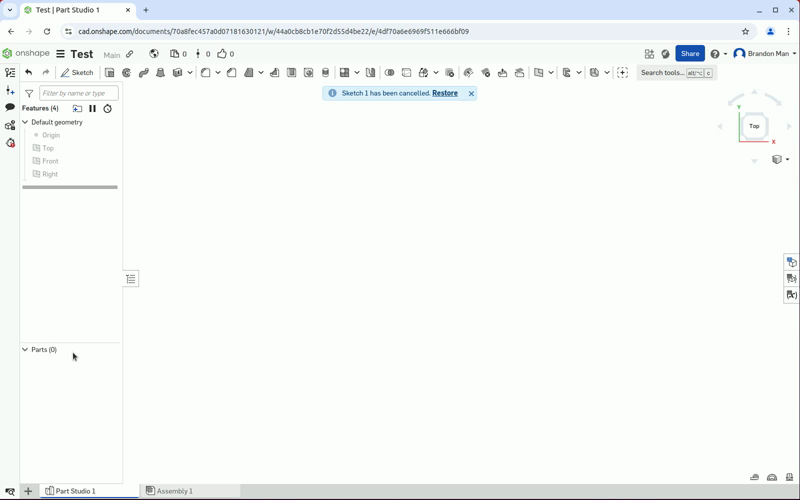
key(space)
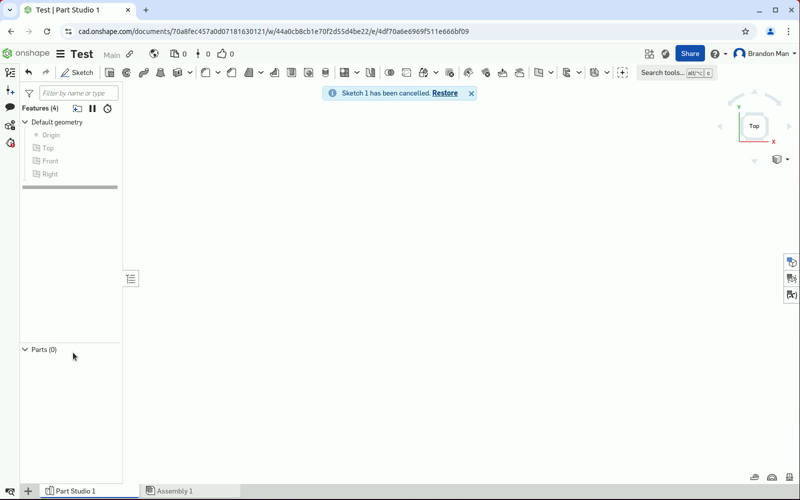
key_down(shift)
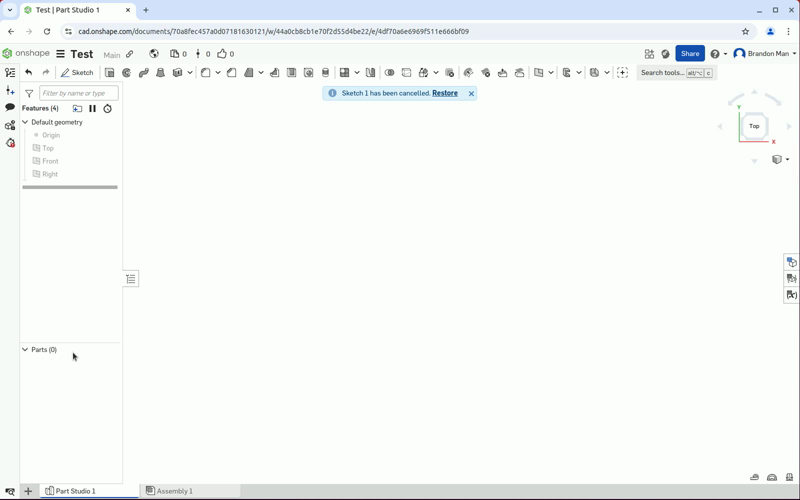
key(up)
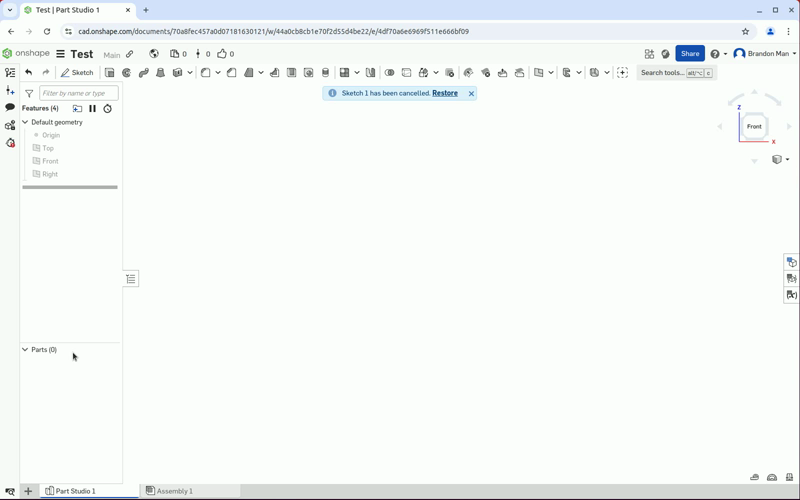
key_up(shift)
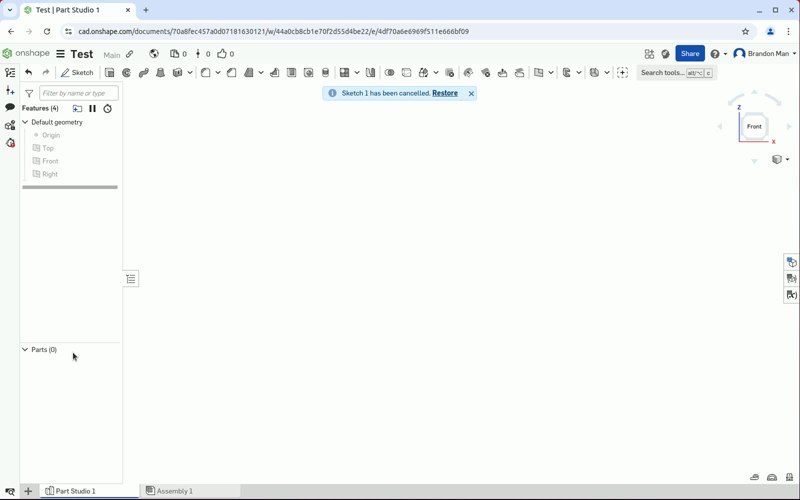
mouse_move(73, 352)
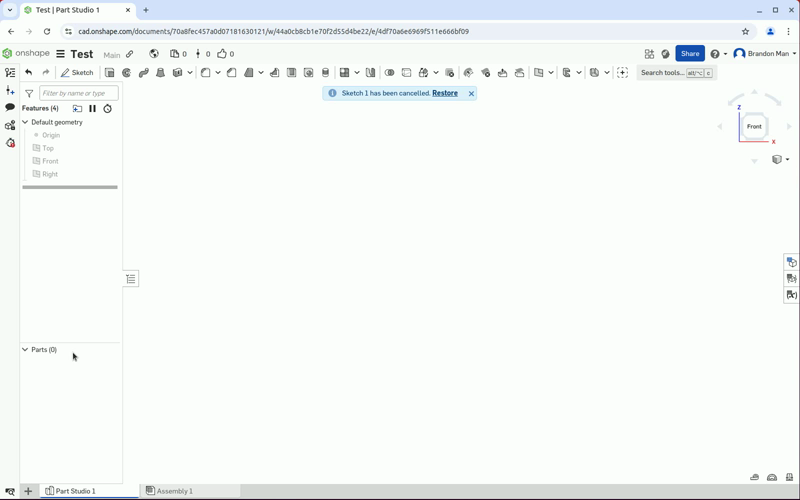
key(shift+y)
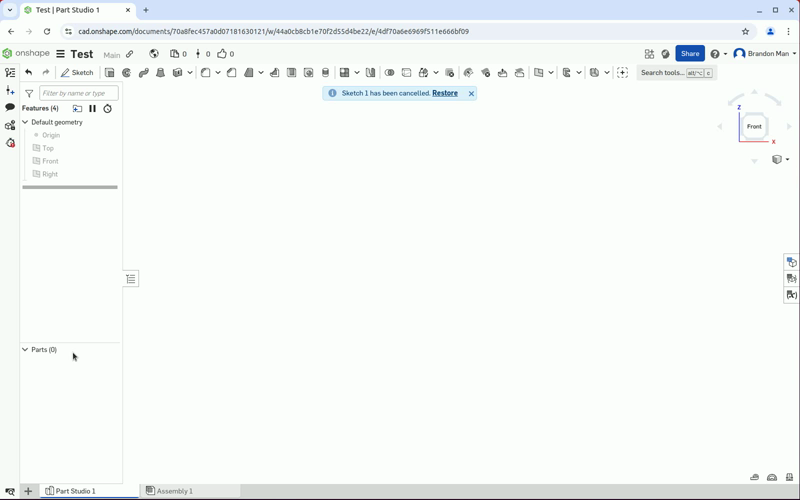
key(shift+s)
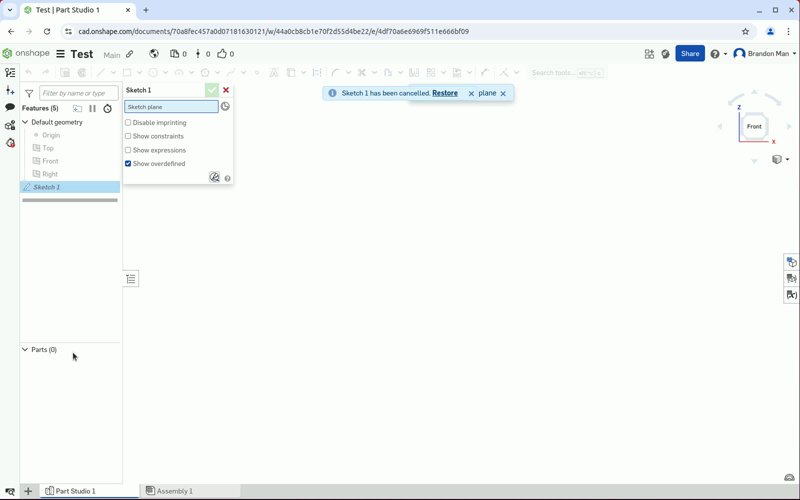
mouse_move(73, 163)
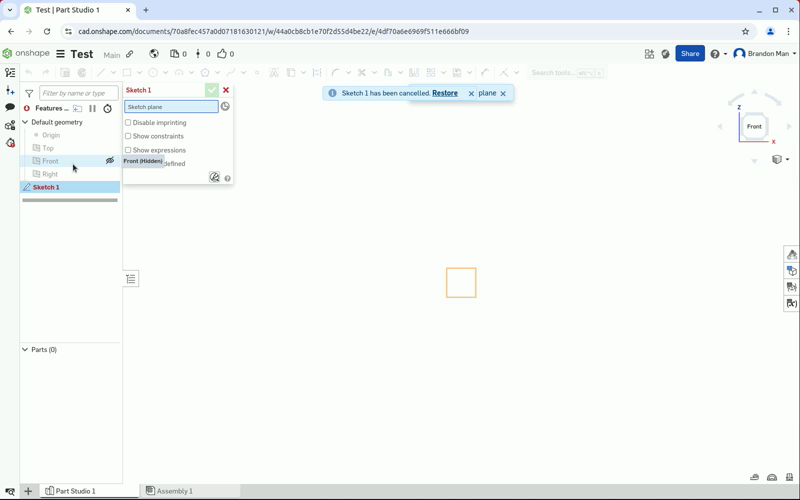
click(73, 163)
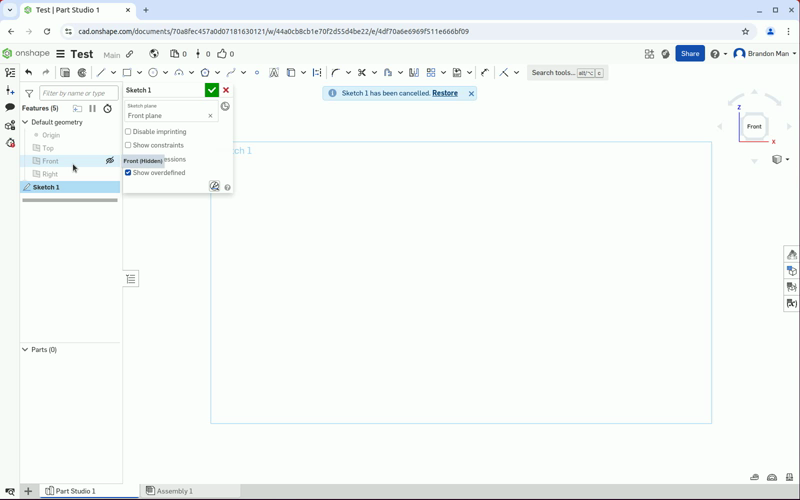
mouse_move(73, 352)
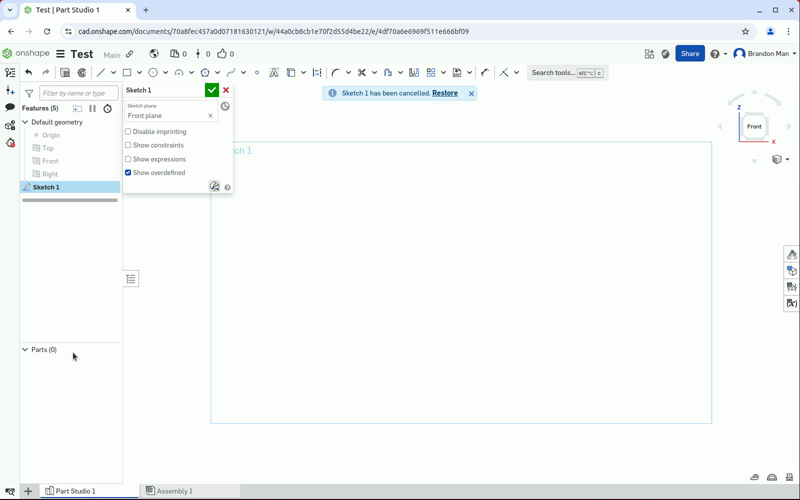
key(y)
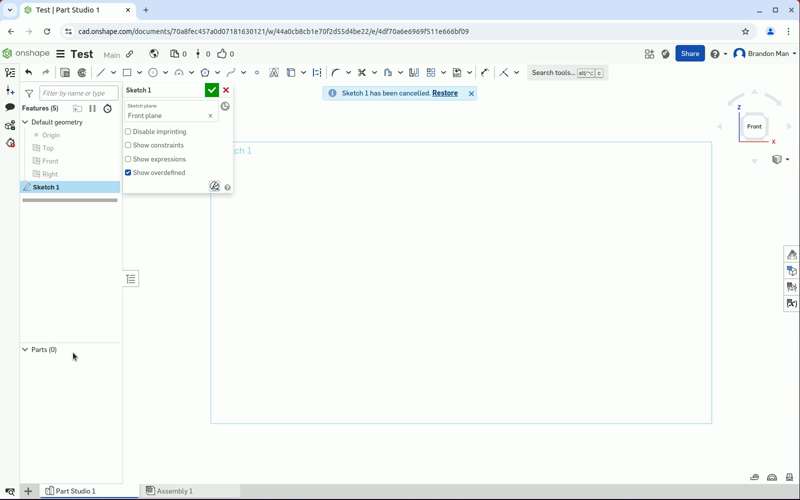
key(l)
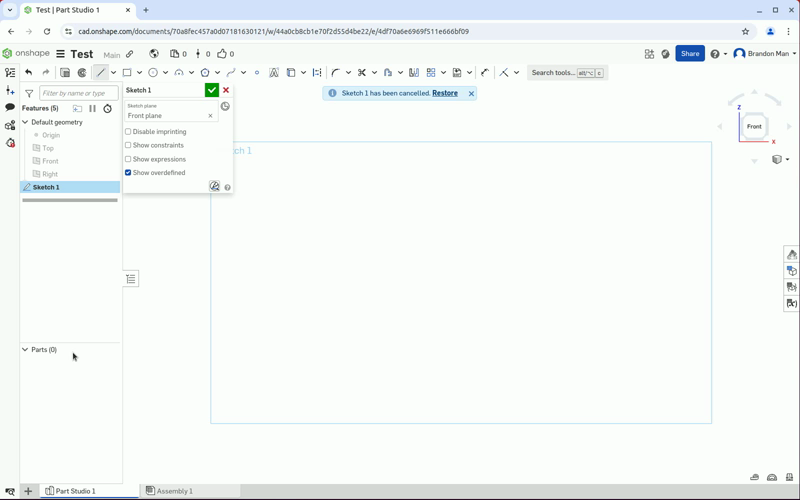
key_down(shift)
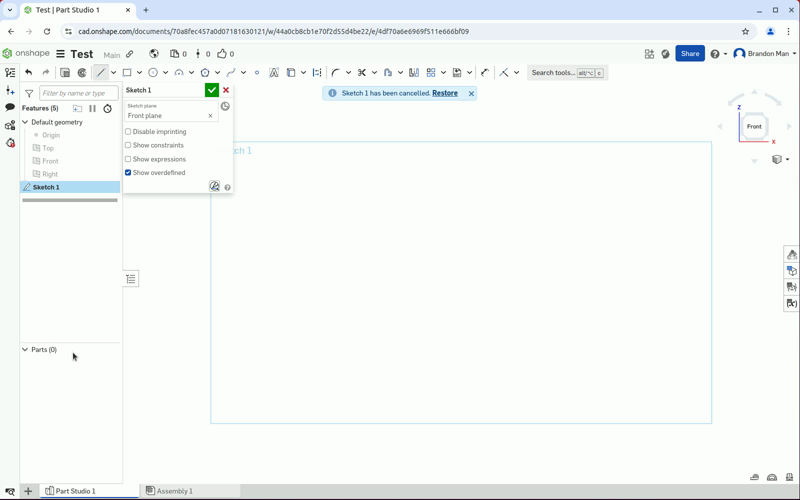
mouse_move(363, 352)
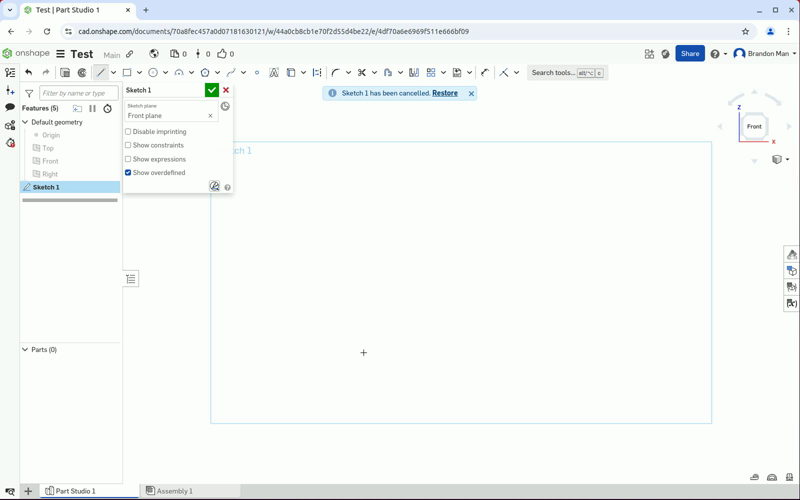
click(363, 352)
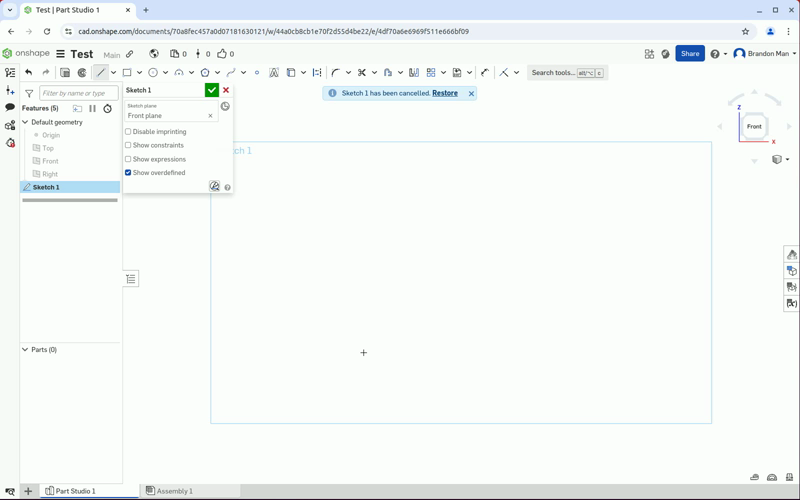
key_up(shift)
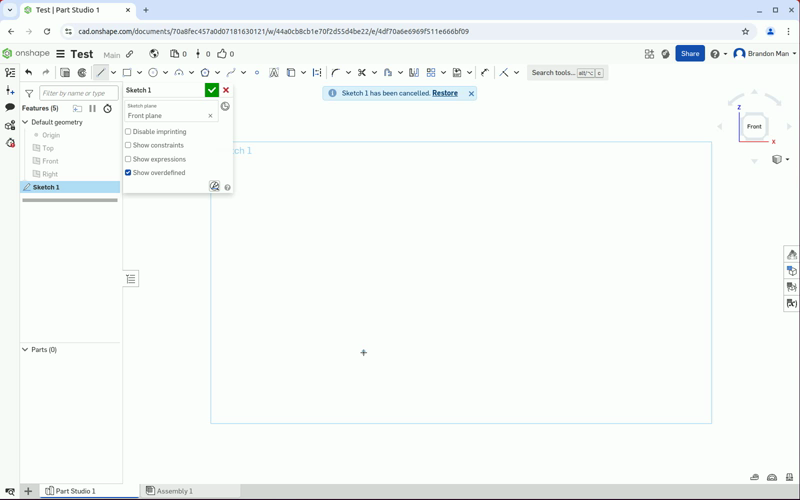
key_down(shift)
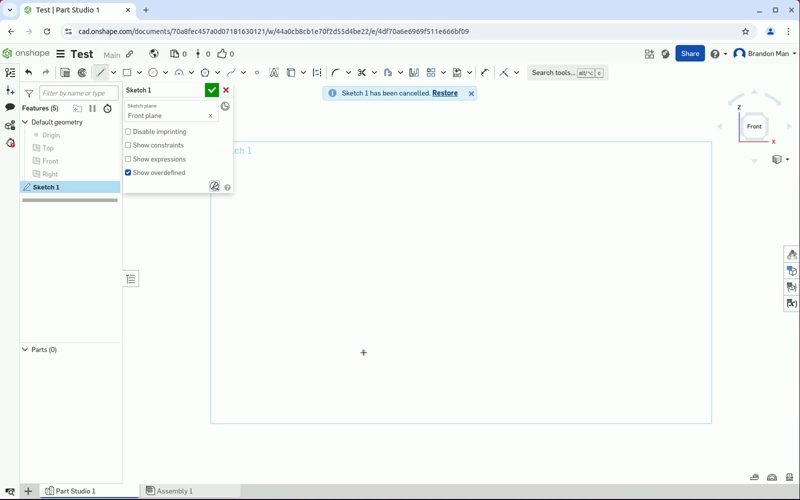
mouse_move(557, 352)
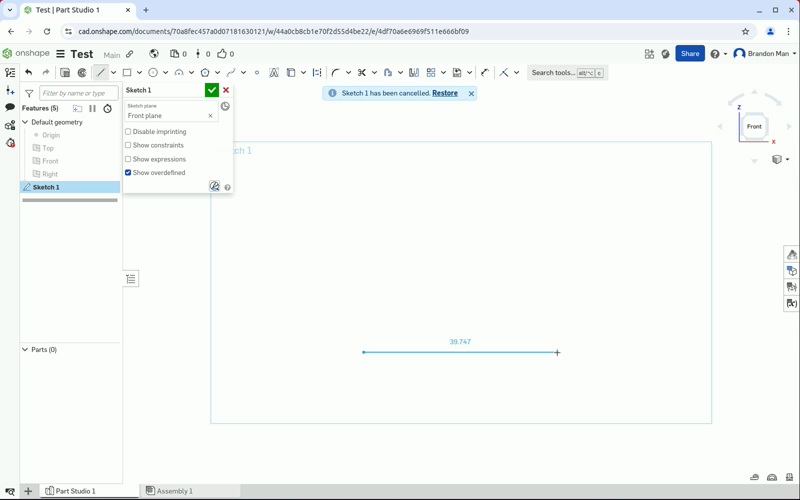
click(557, 352)
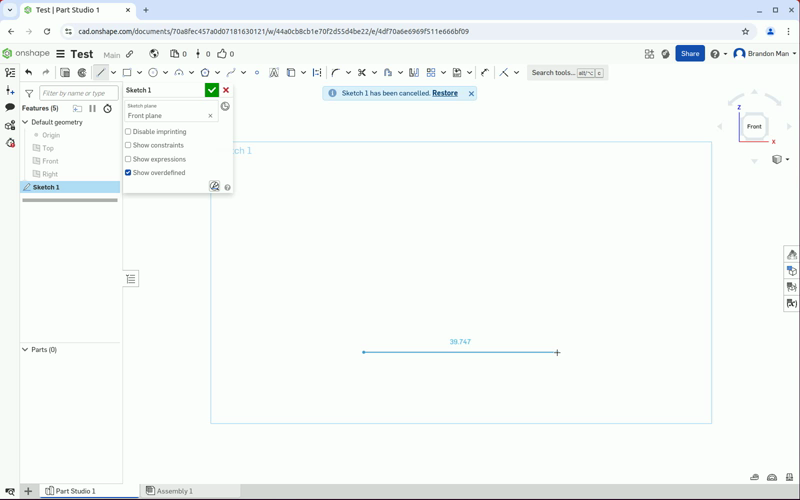
key_up(shift)
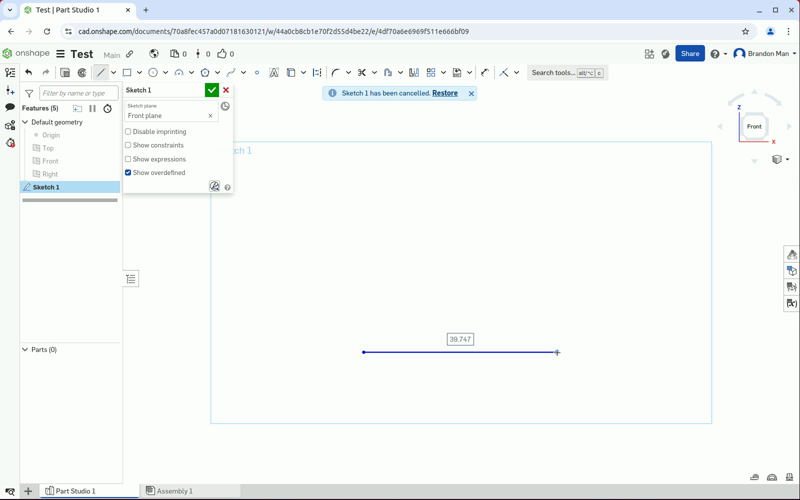
key_down(shift)
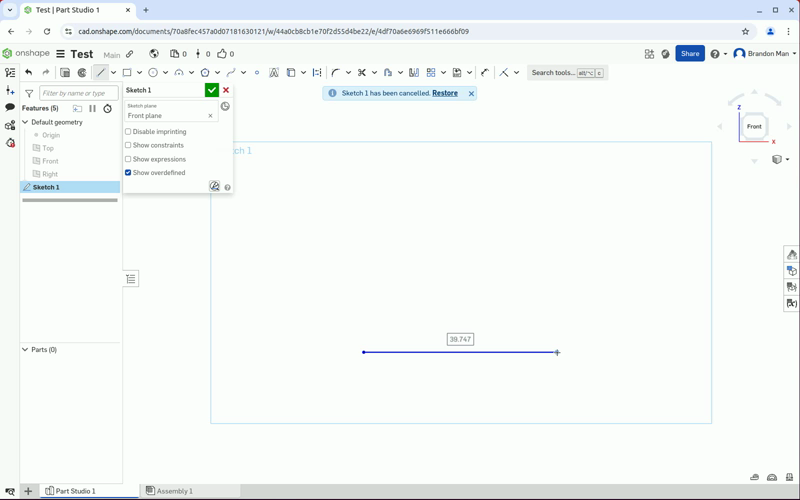
mouse_move(557, 213)
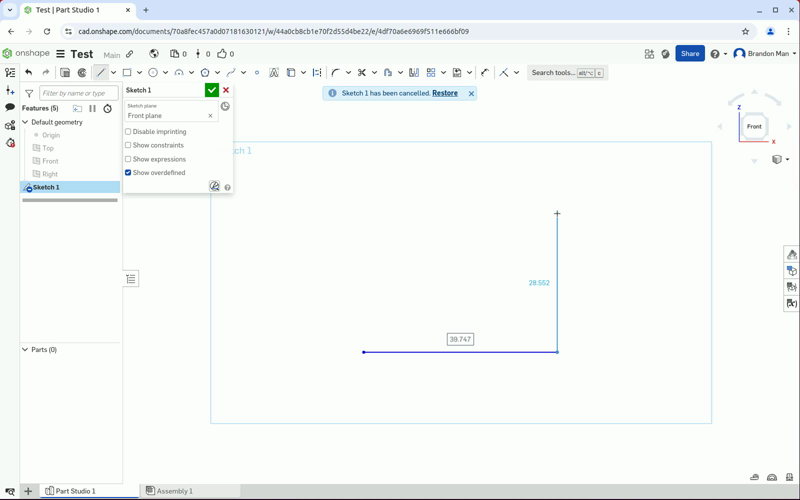
click(557, 213)
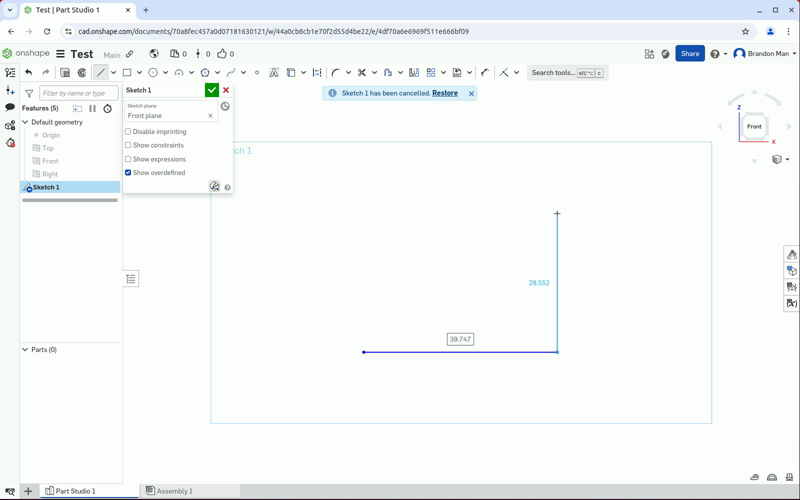
key_up(shift)
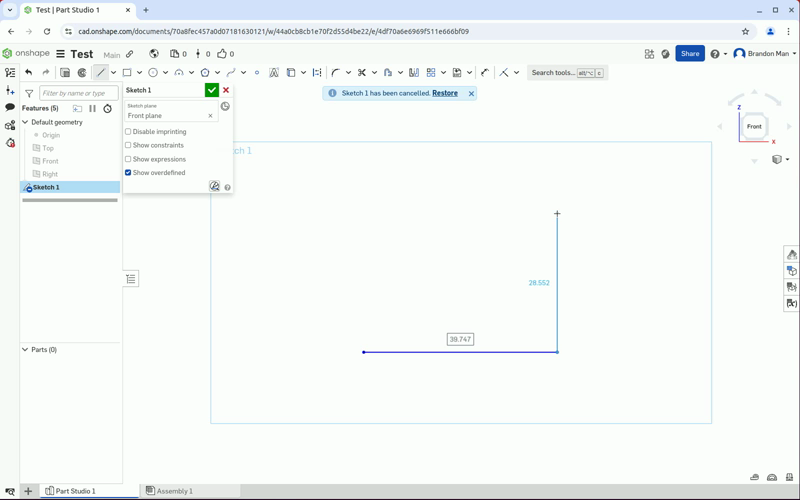
key_down(shift)
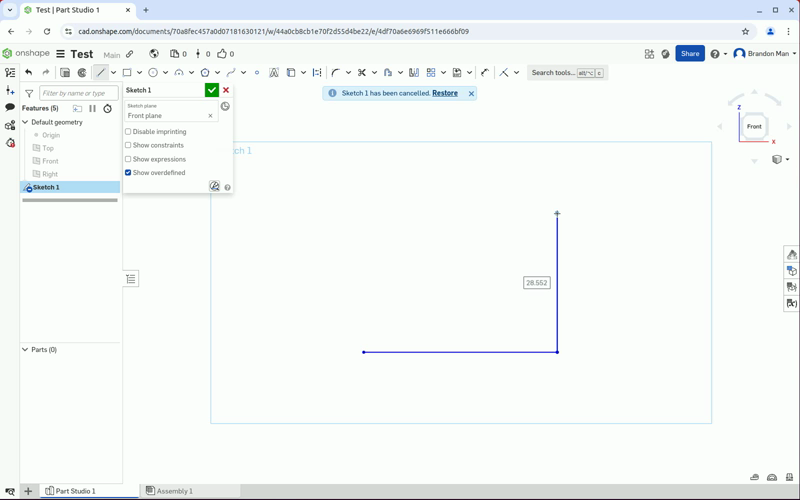
mouse_move(363, 213)
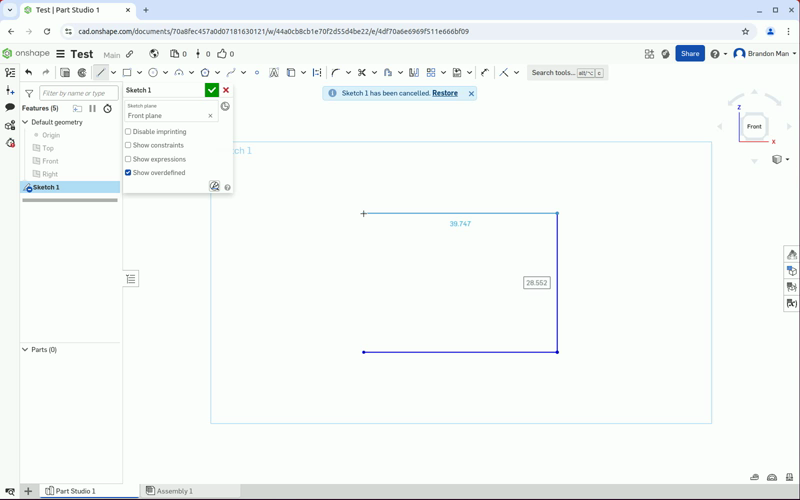
click(363, 213)
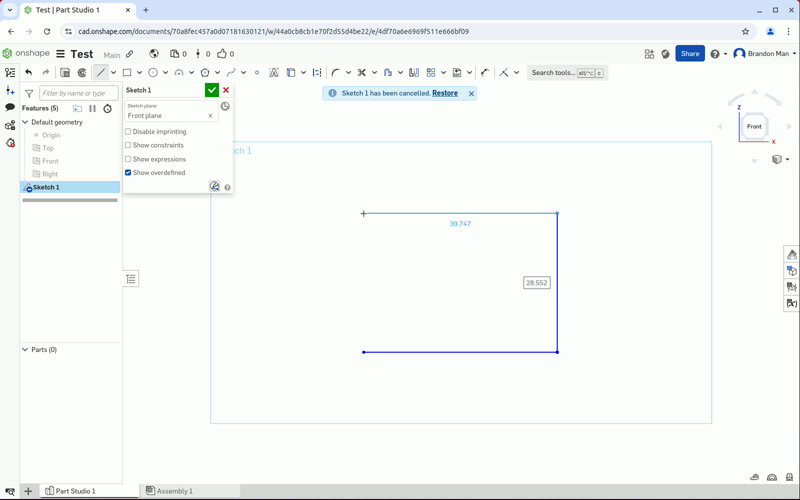
key_up(shift)
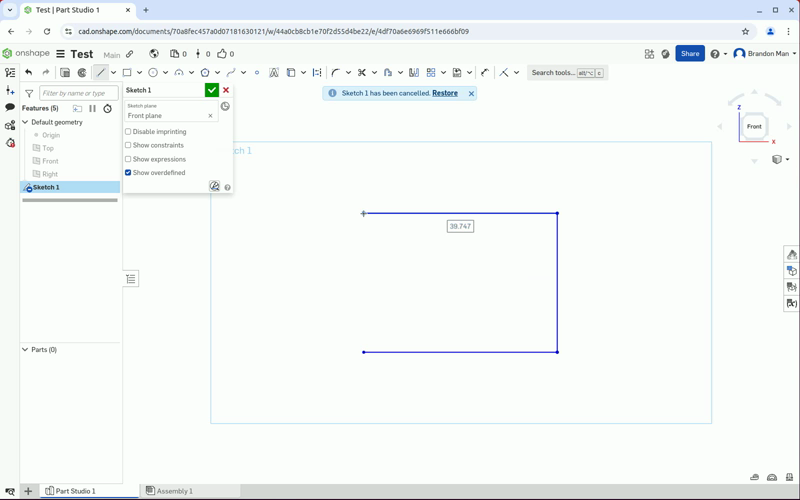
key_down(shift)
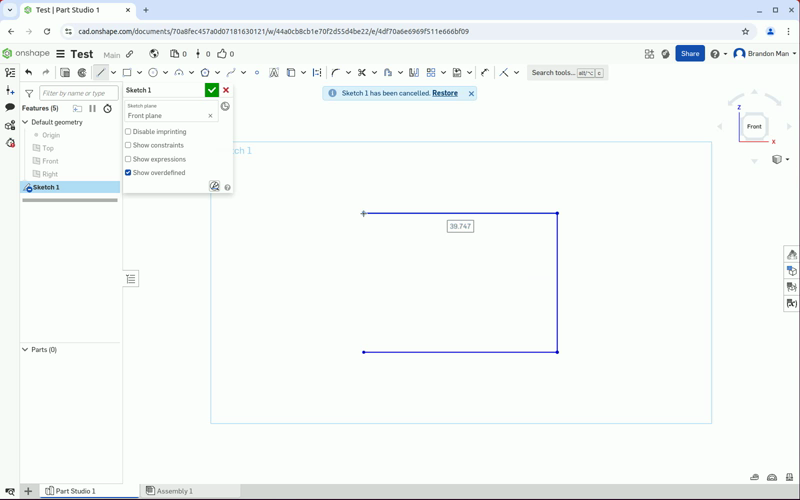
mouse_move(363, 352)
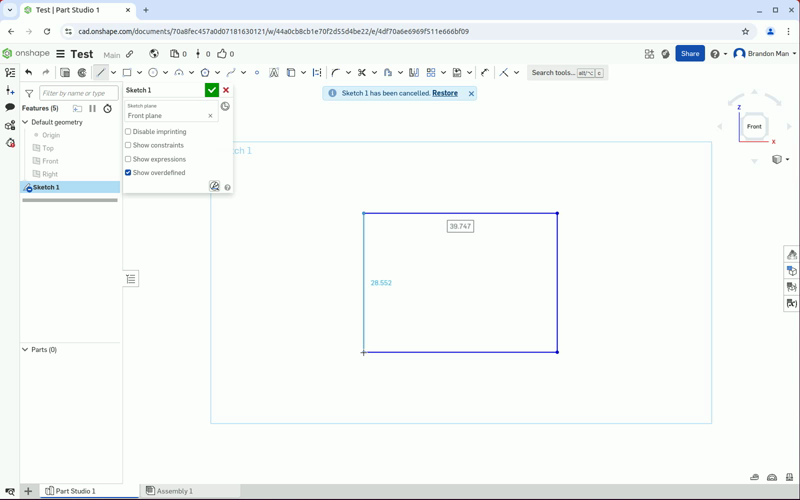
key_up(shift)
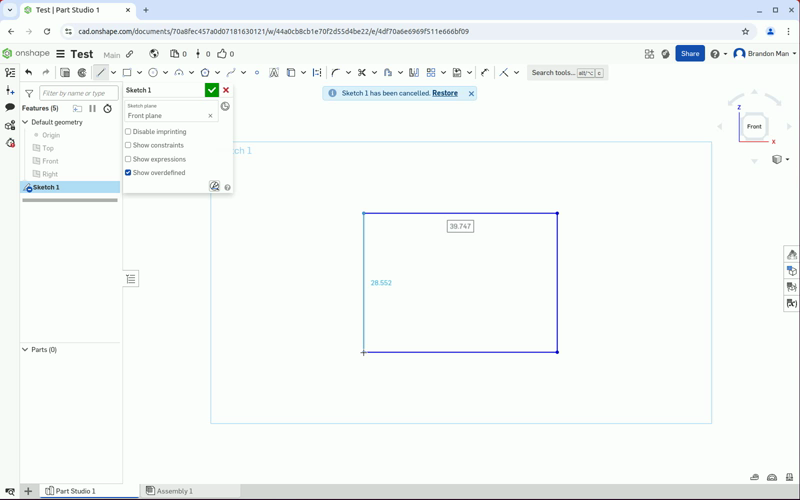
click(363, 352)
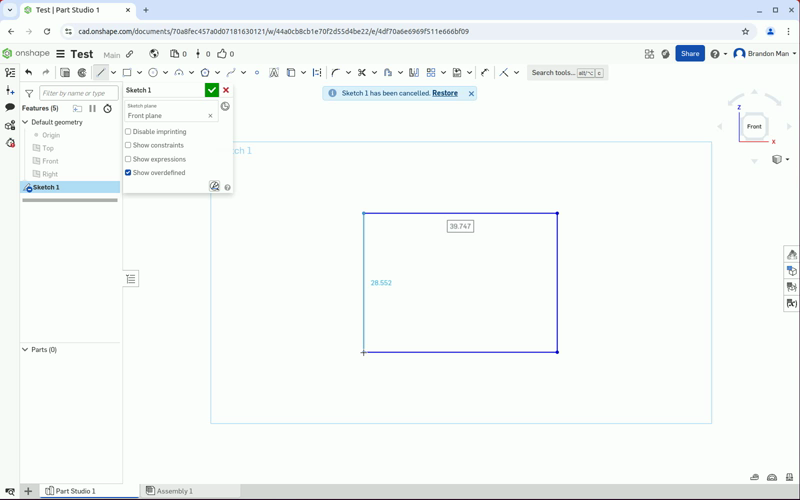
key(esc)
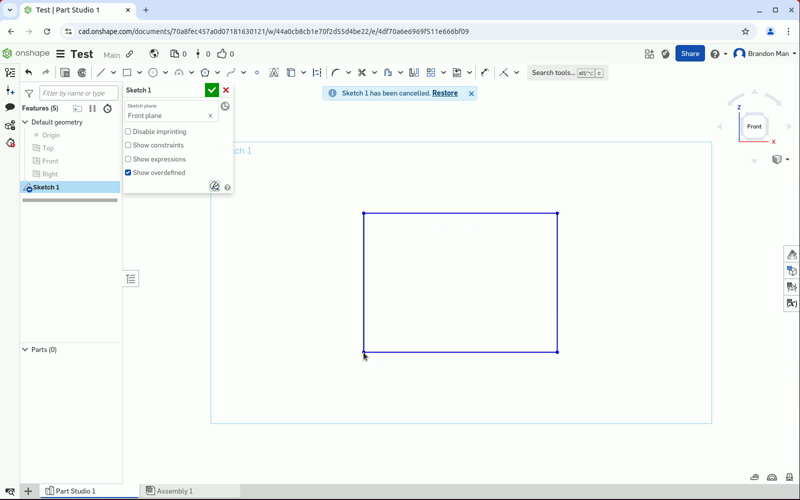
key(c)
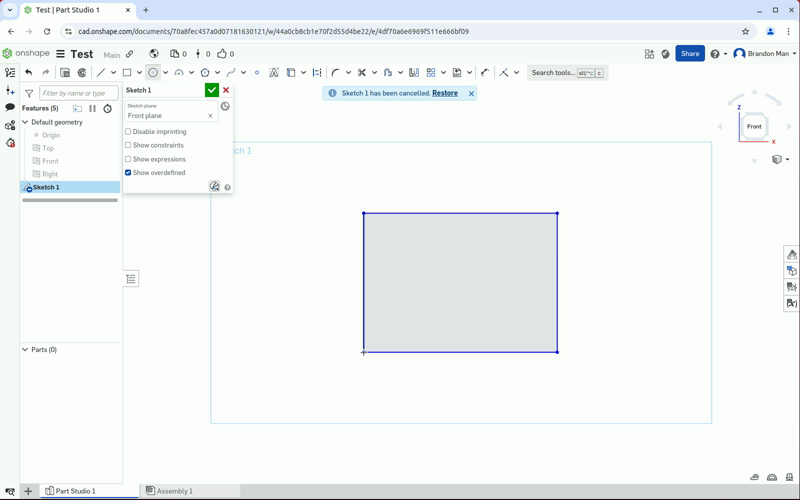
key_down(shift)
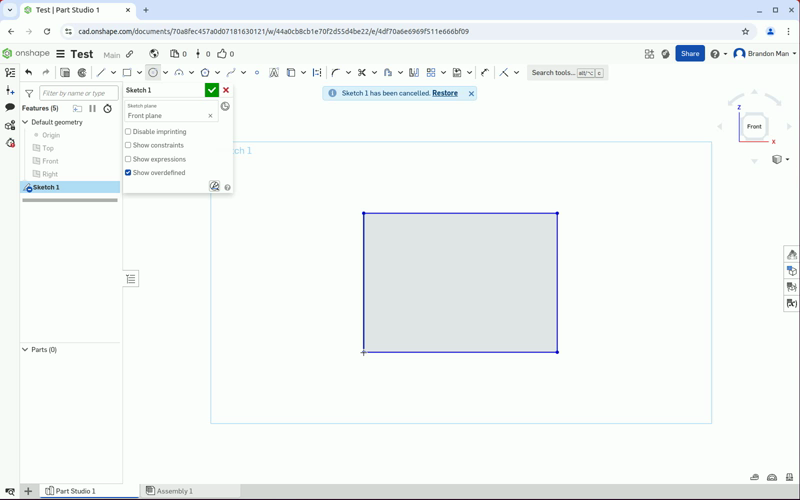
mouse_move(388, 282)
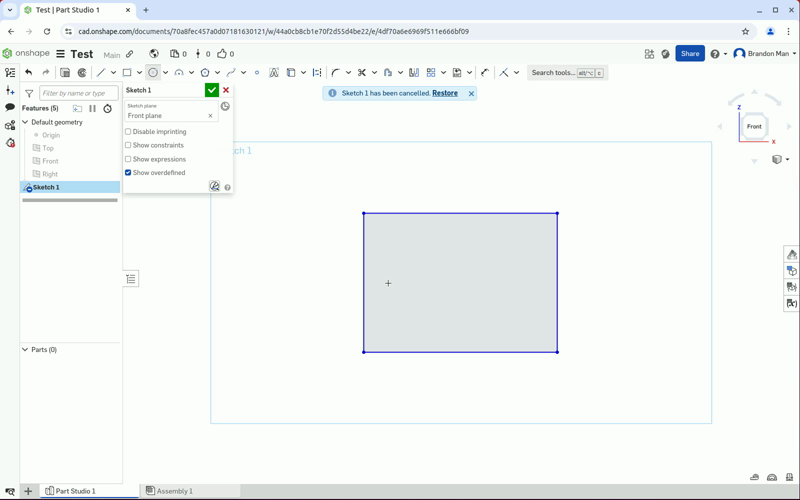
click(388, 282)
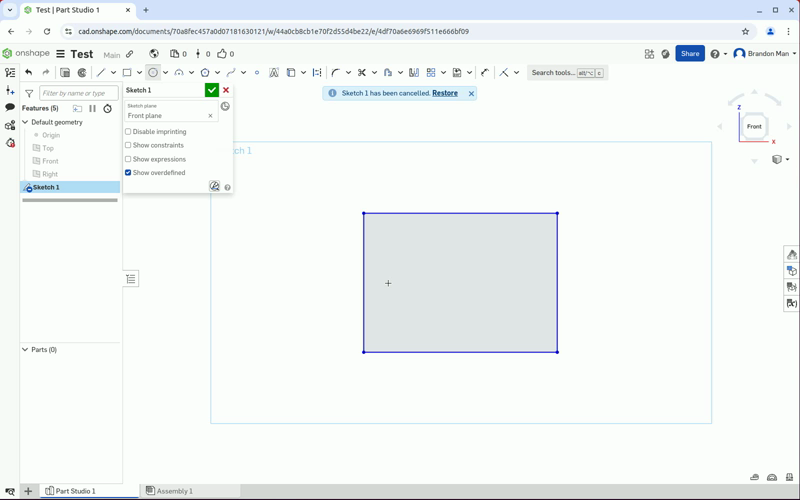
key_up(shift)
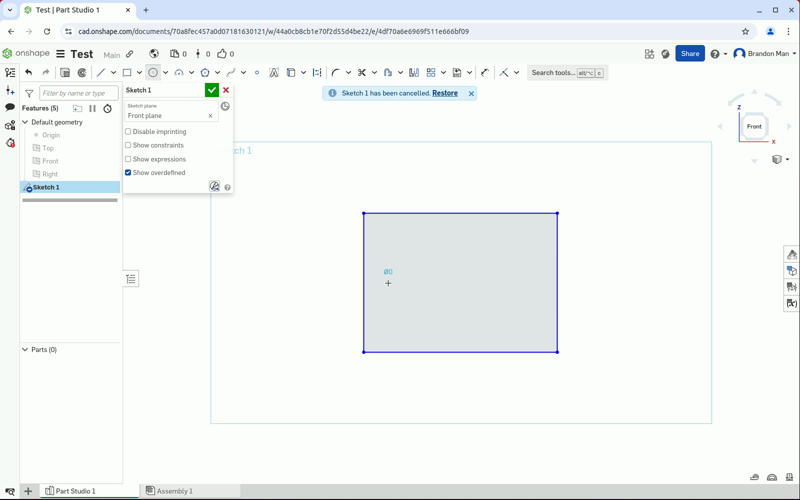
mouse_move(396, 282)
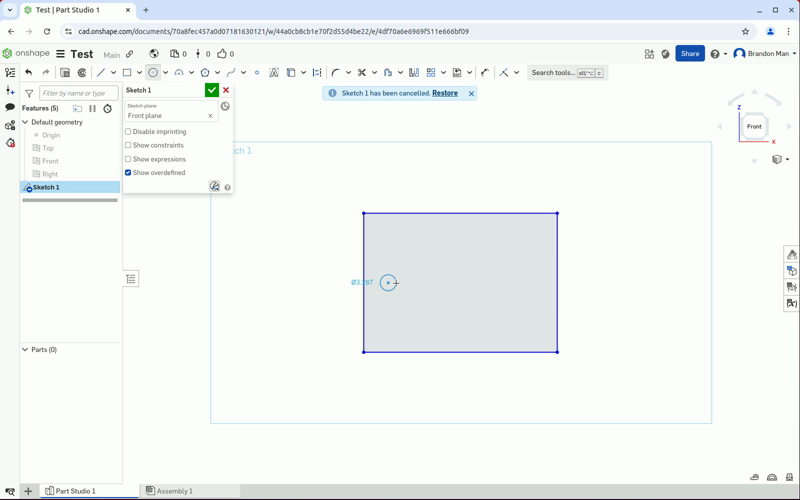
click(396, 282)
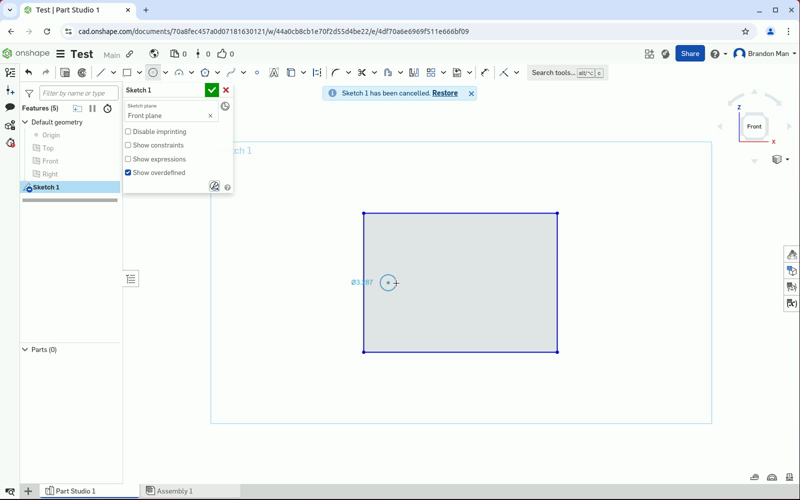
key(esc)
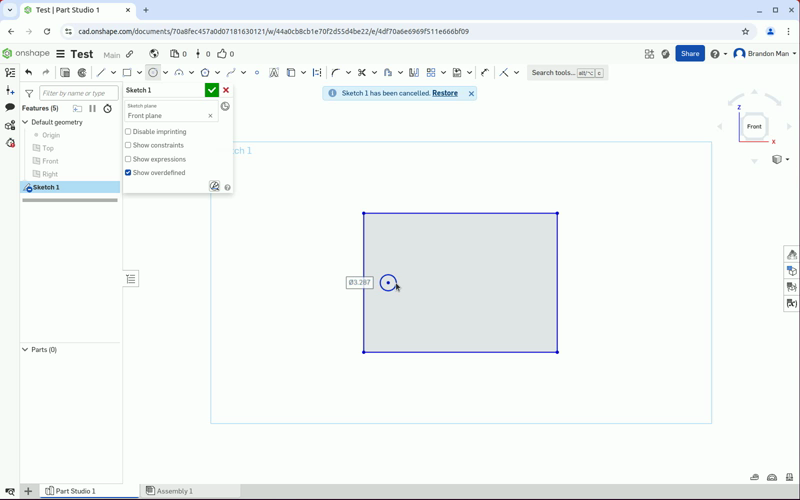
key(l)
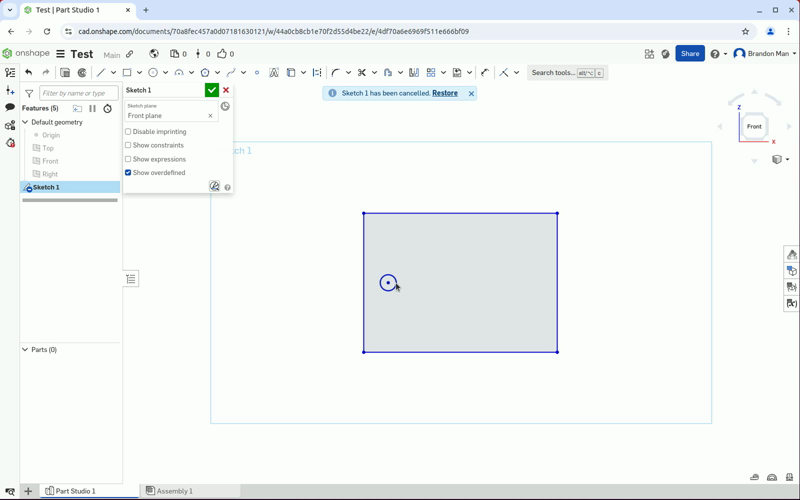
key_down(shift)
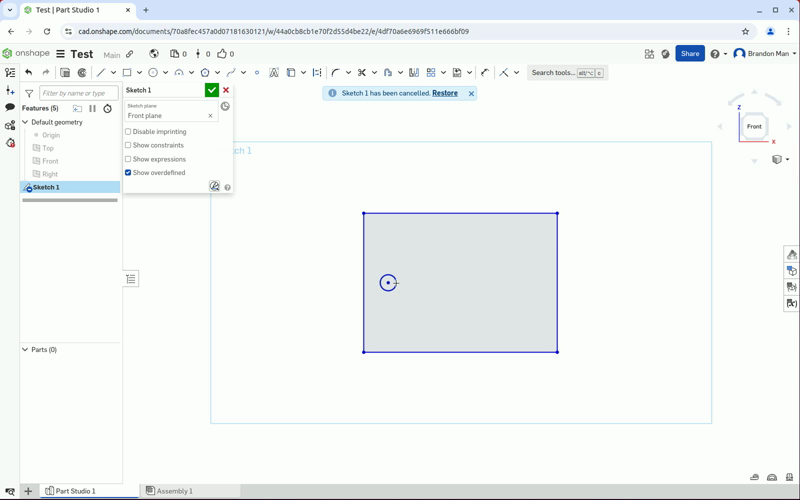
mouse_move(404, 337)
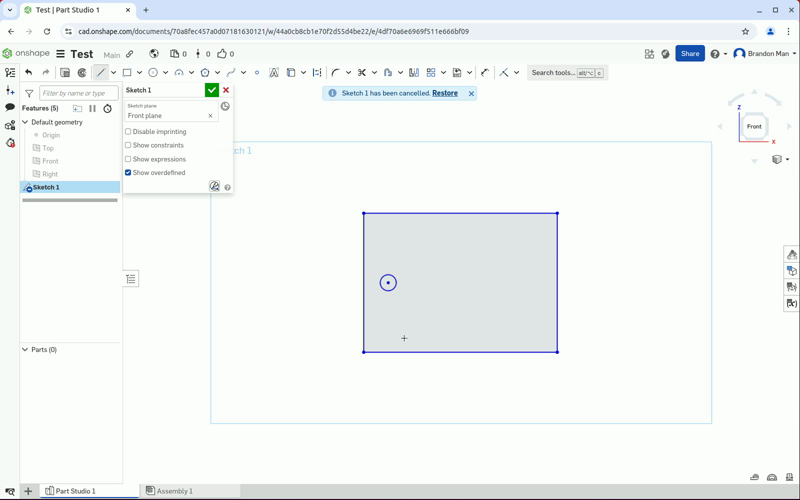
click(404, 337)
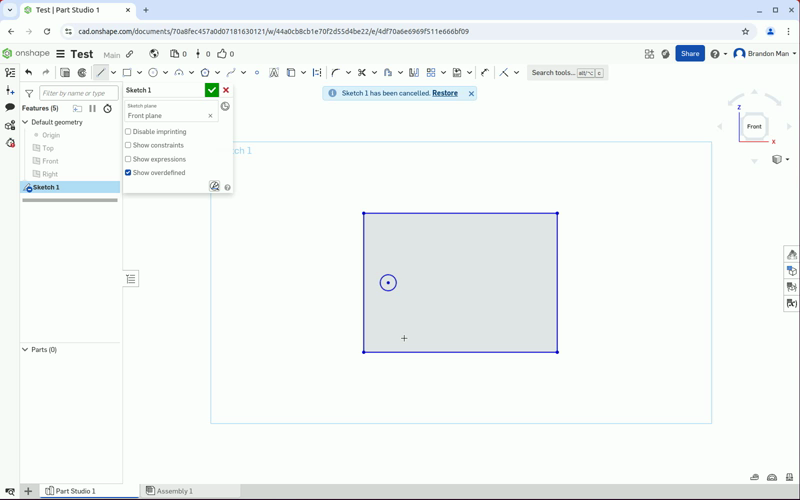
key_up(shift)
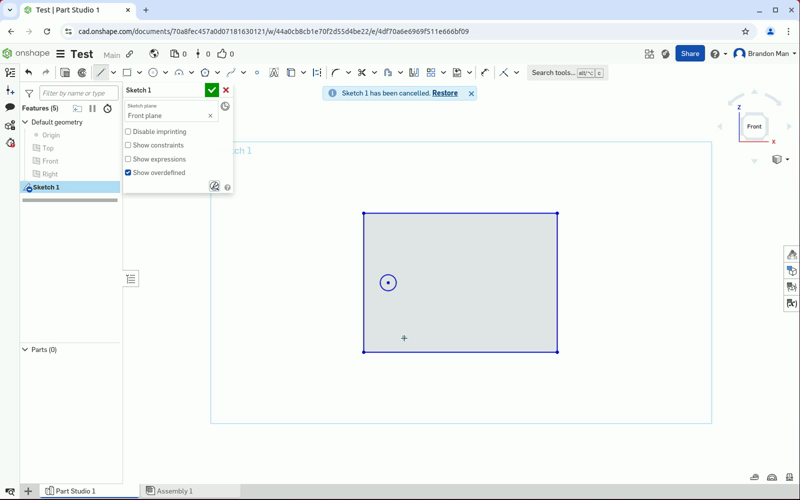
key_down(shift)
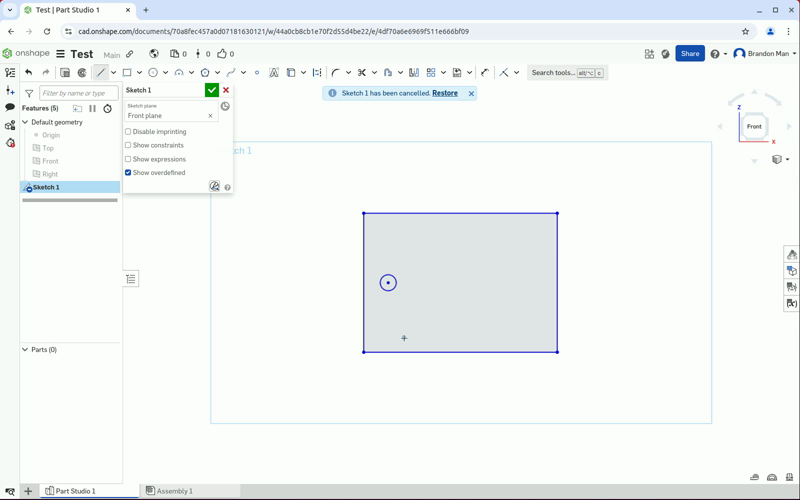
mouse_move(516, 337)
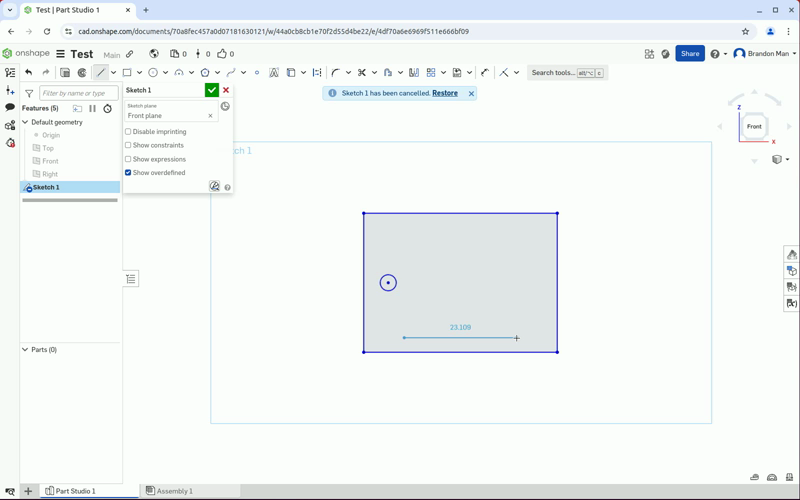
click(516, 337)
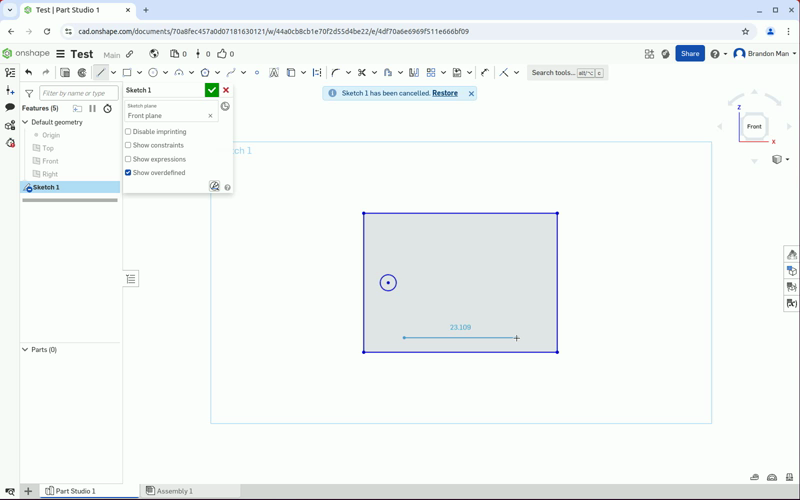
key_up(shift)
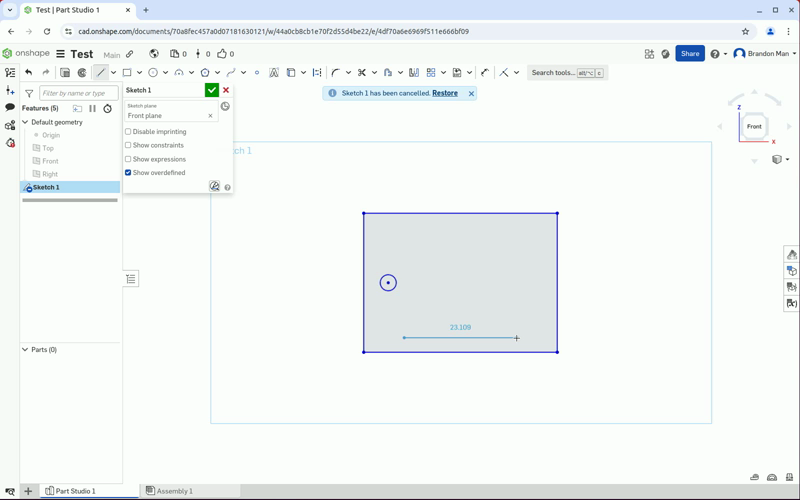
key_down(shift)
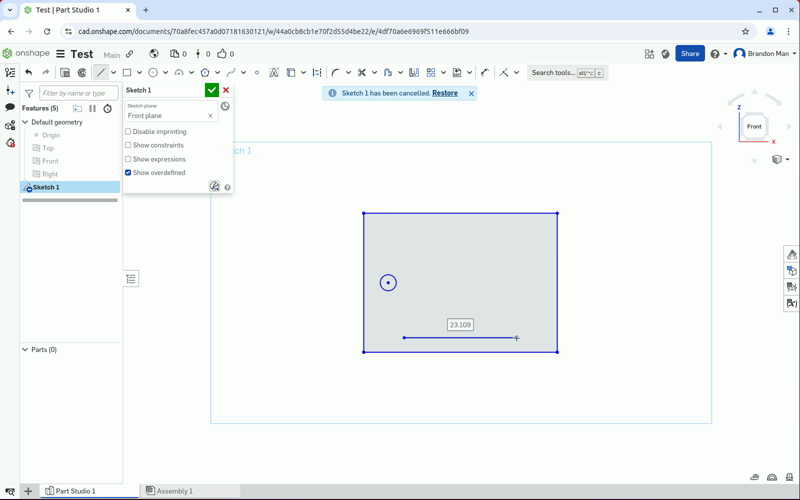
mouse_move(516, 227)
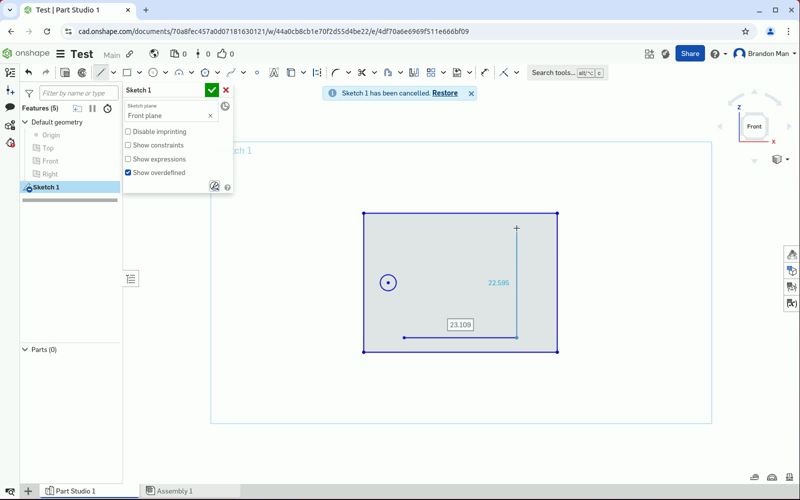
click(516, 227)
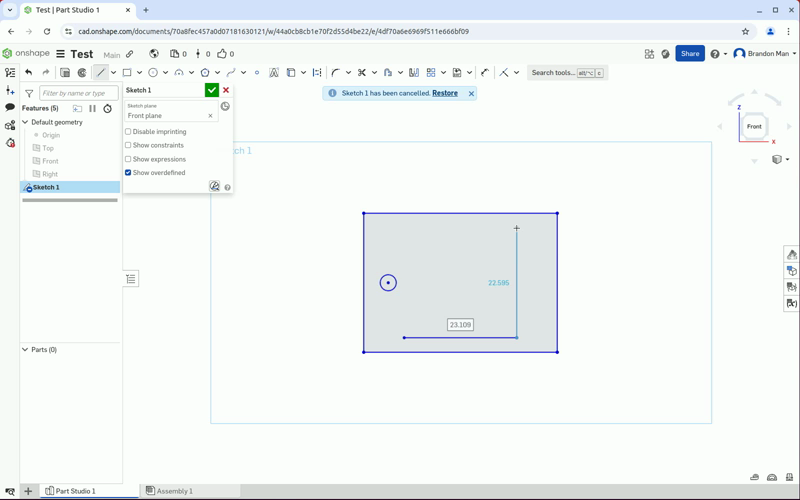
key_up(shift)
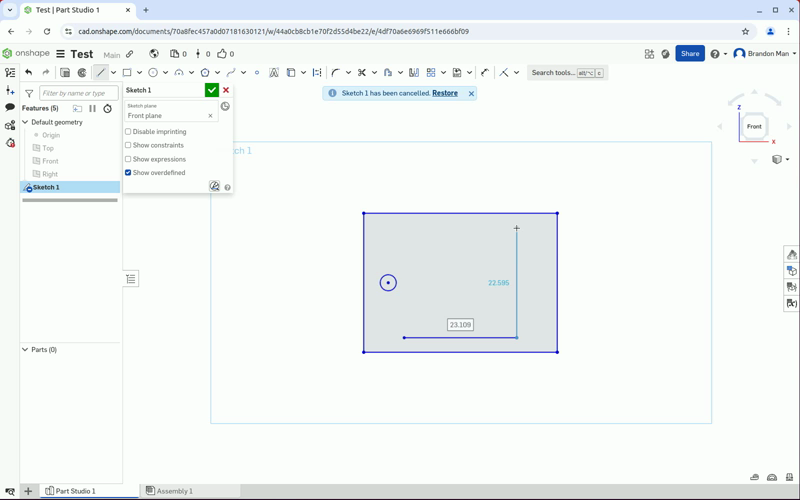
key_down(shift)
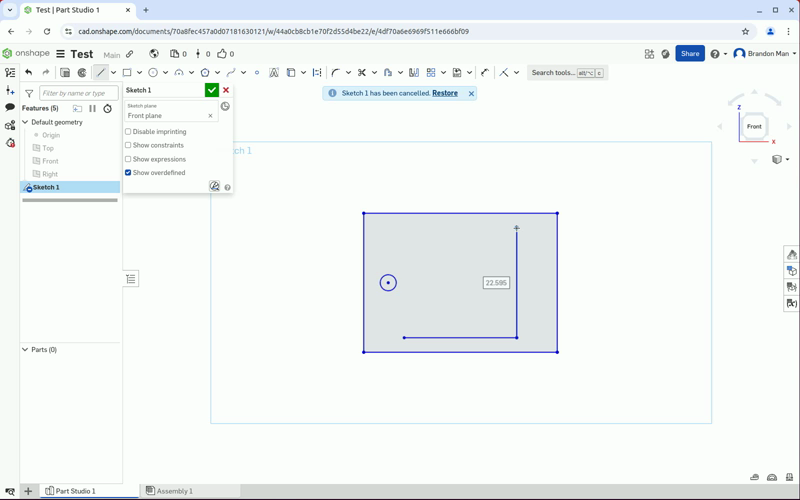
mouse_move(404, 227)
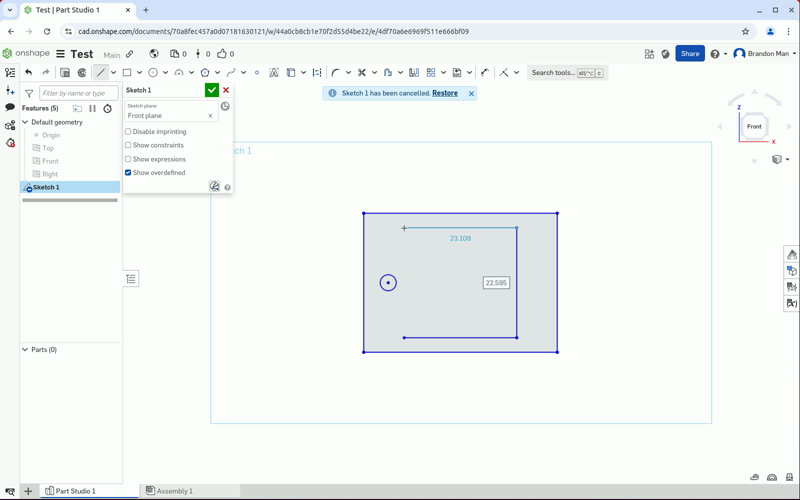
click(404, 227)
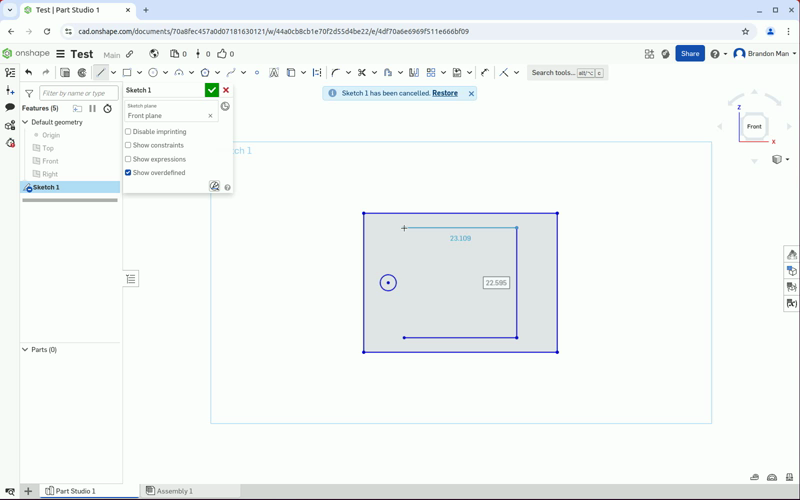
key_up(shift)
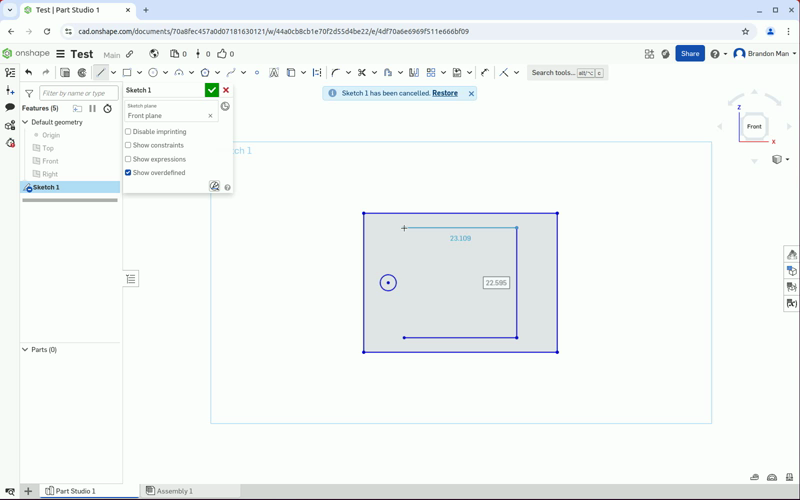
key_down(shift)
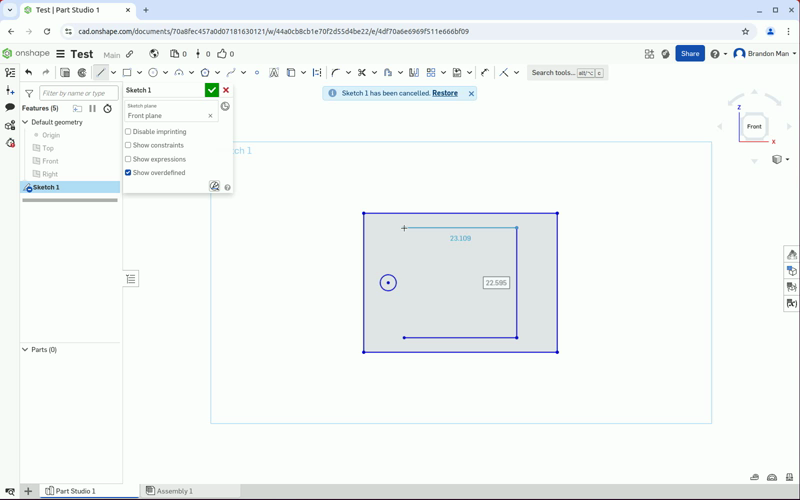
mouse_move(404, 337)
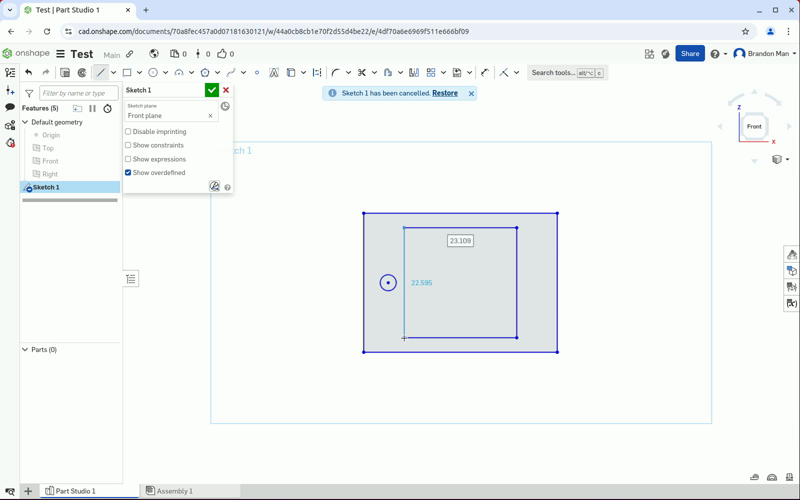
key_up(shift)
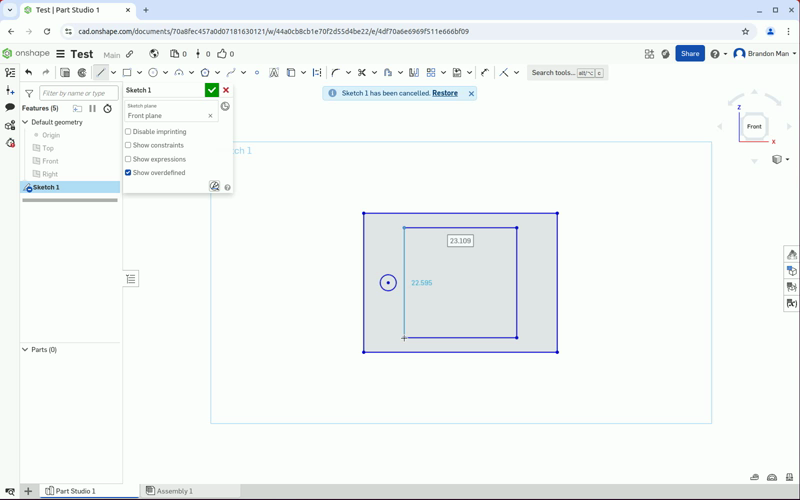
click(404, 337)
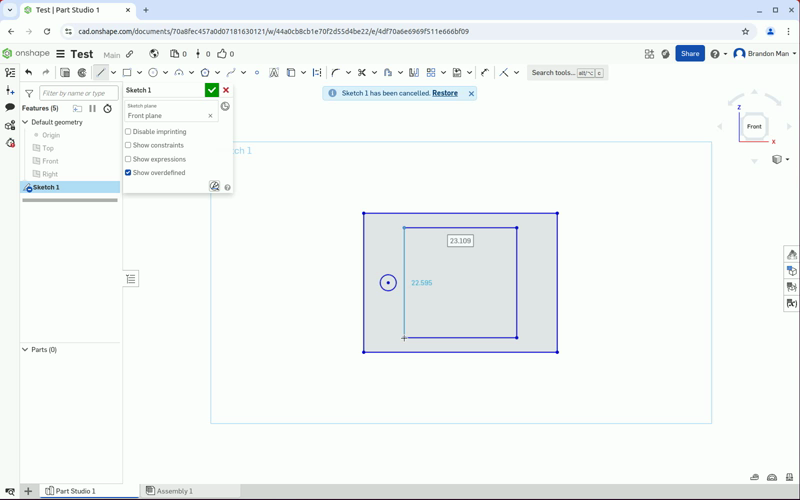
key(esc)
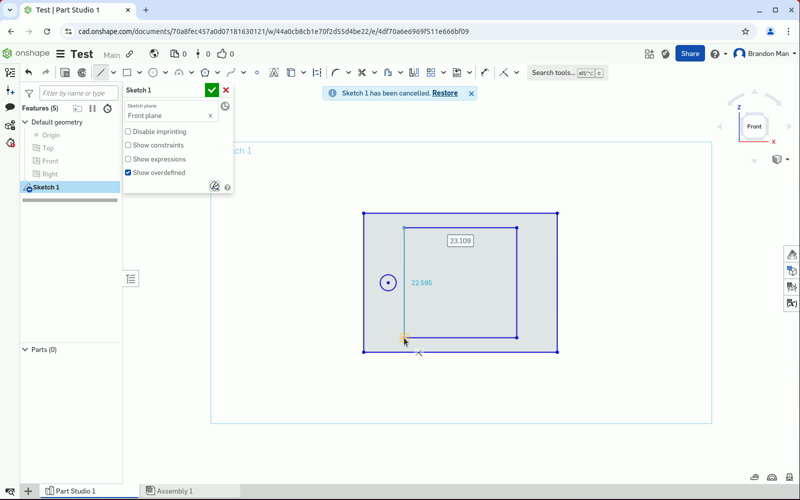
key(c)
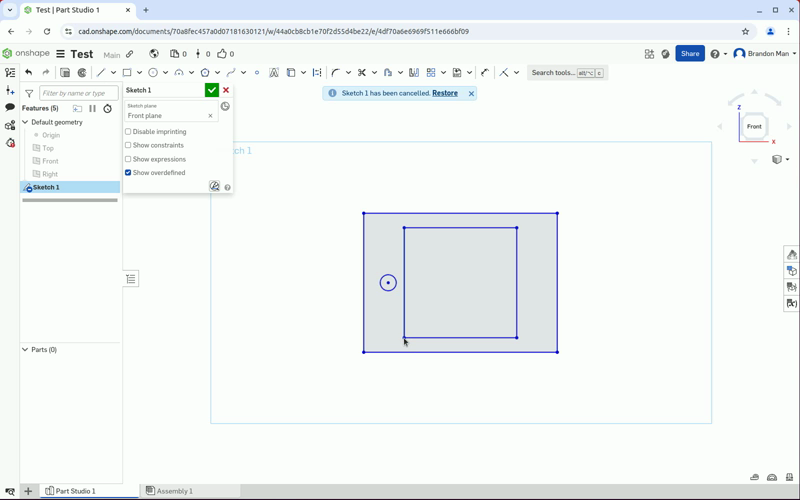
key_down(shift)
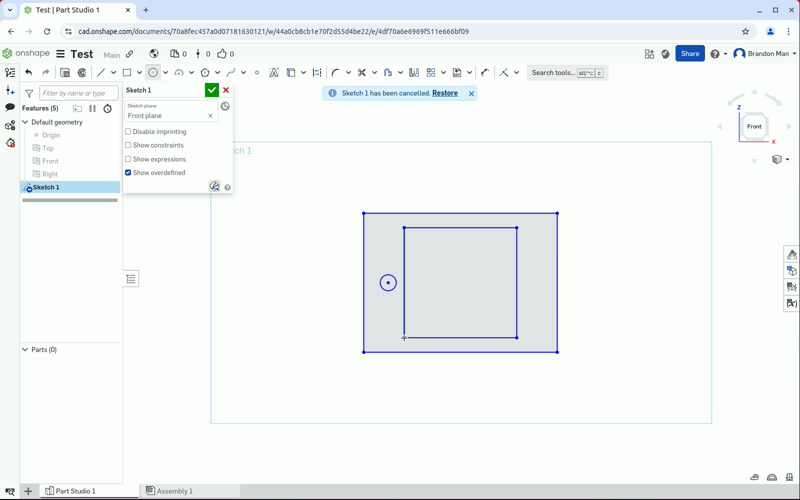
mouse_move(532, 282)
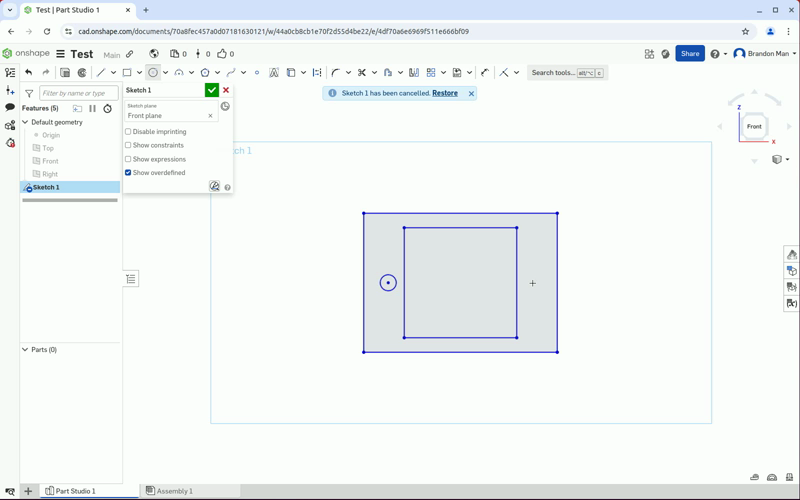
click(532, 282)
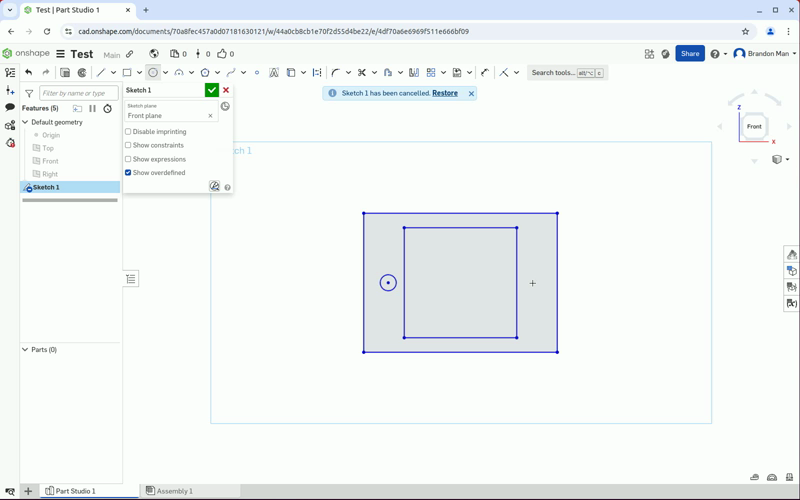
key_up(shift)
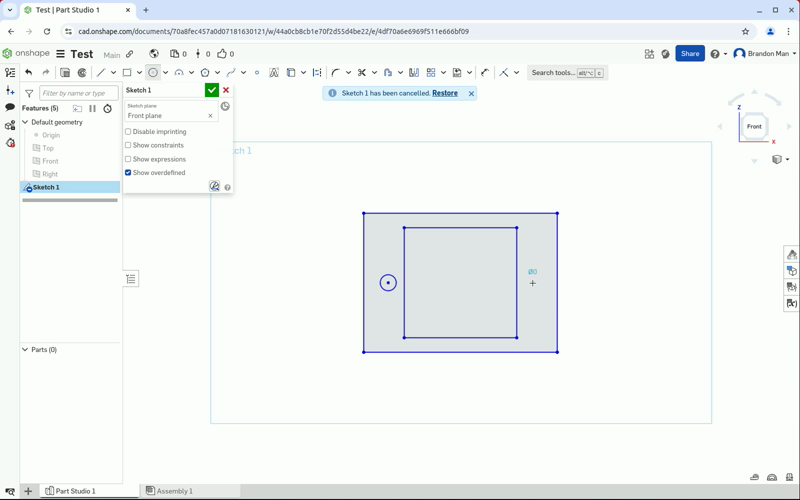
mouse_move(540, 282)
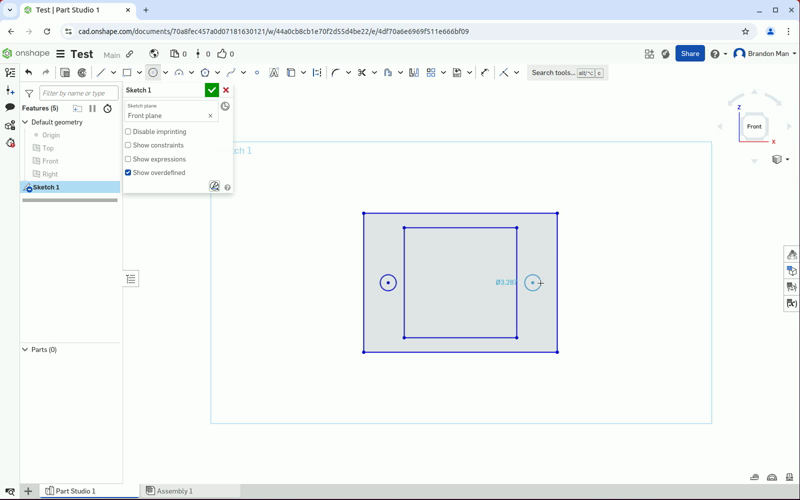
click(540, 282)
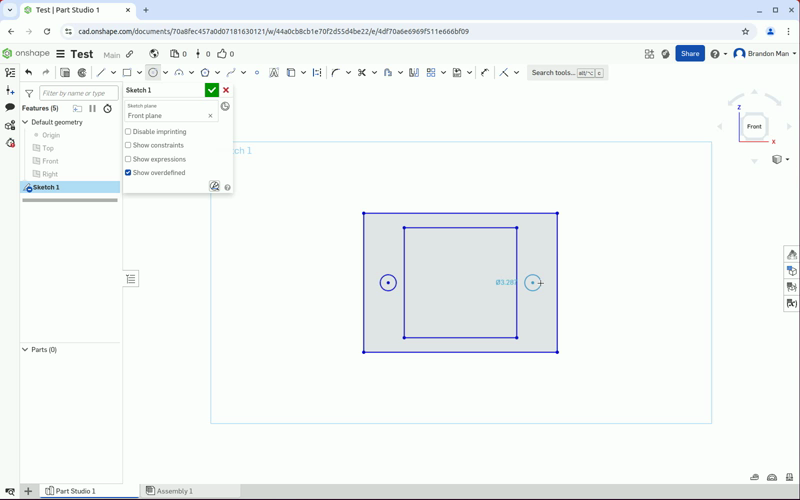
key(esc)
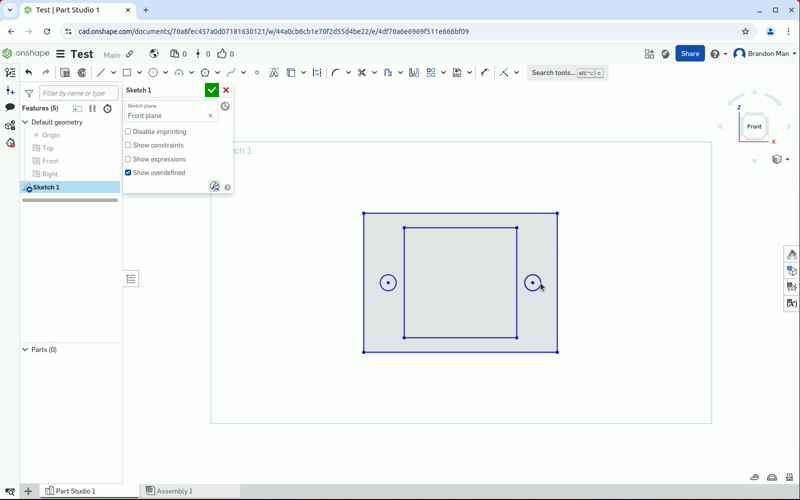
mouse_move(387, 322)
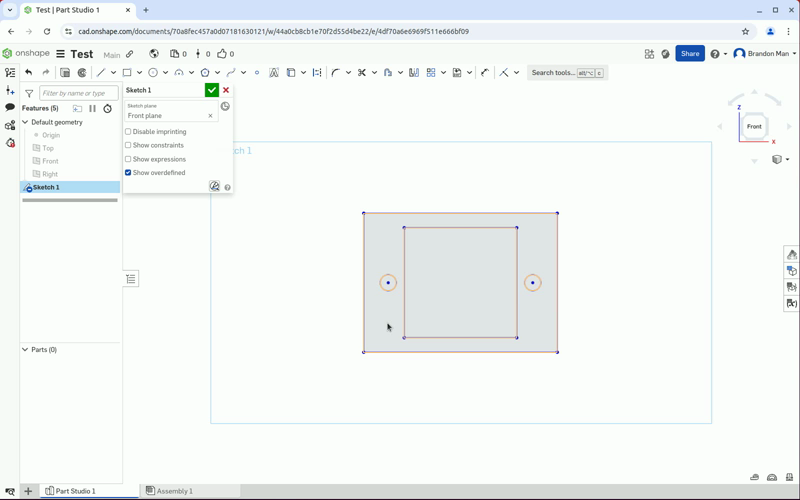
click(387, 322)
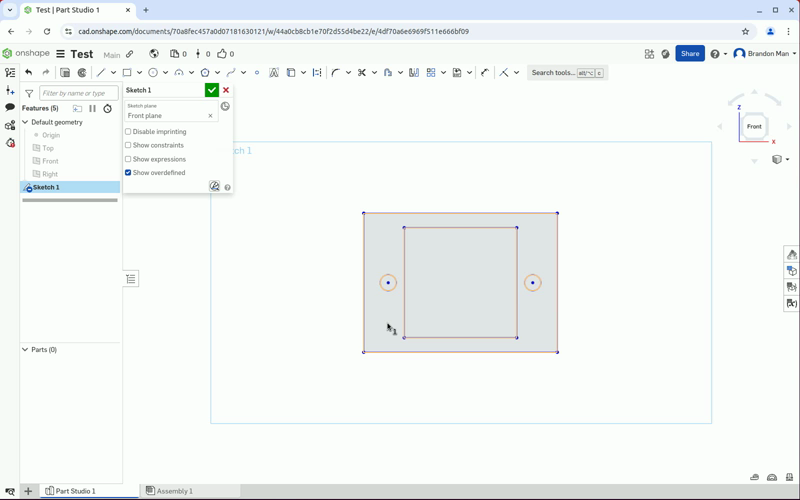
mouse_move(73, 352)
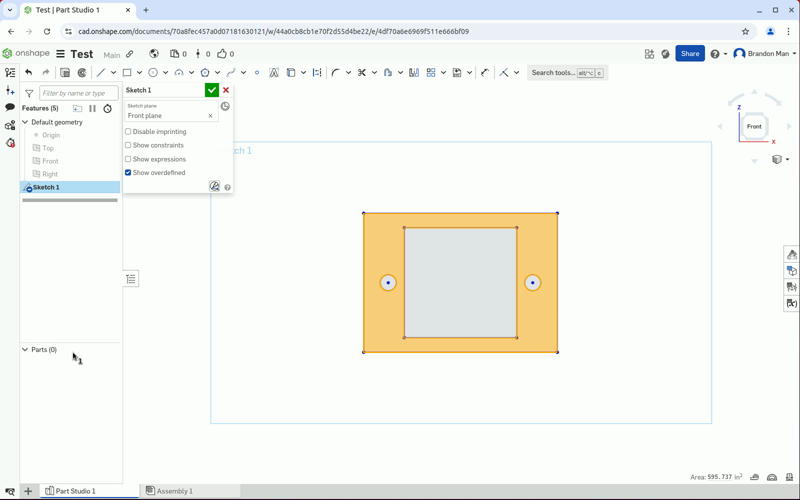
key(shift+y)
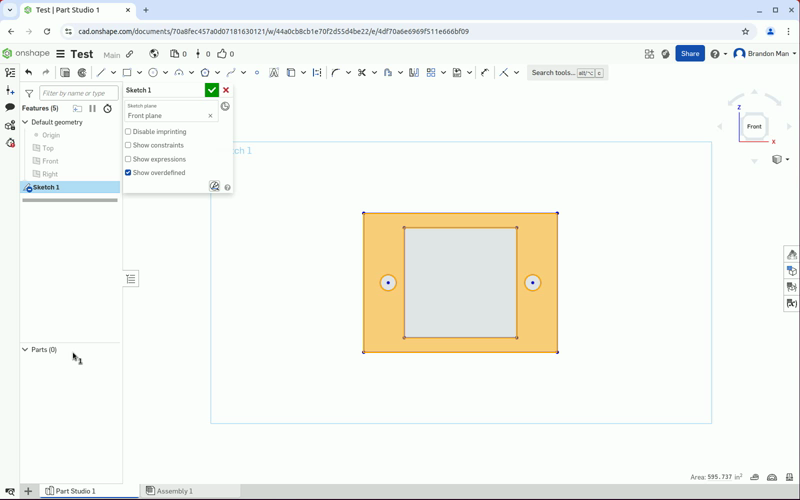
key(shift+e)
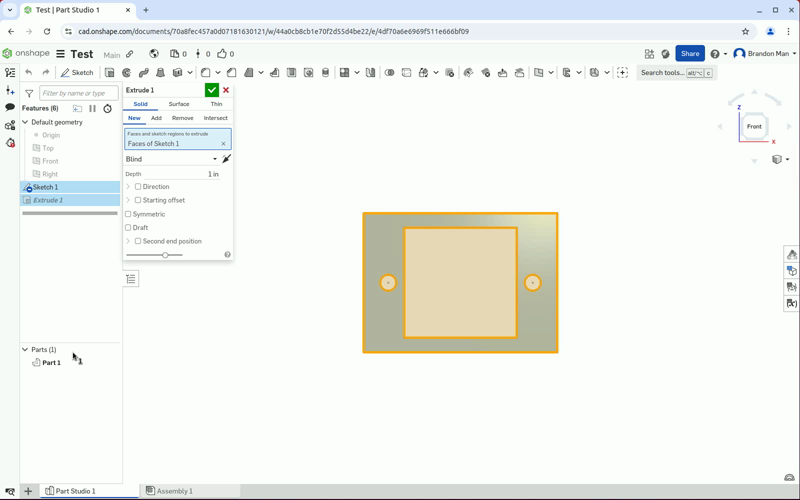
mouse_move(143, 106)
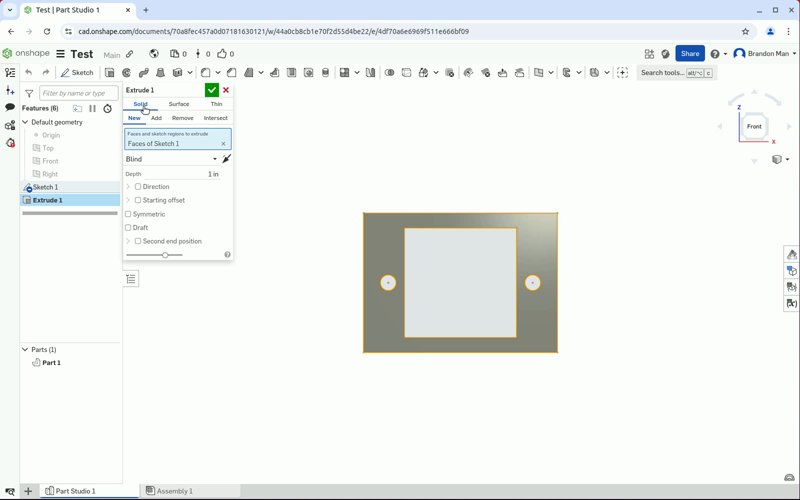
click(143, 106)
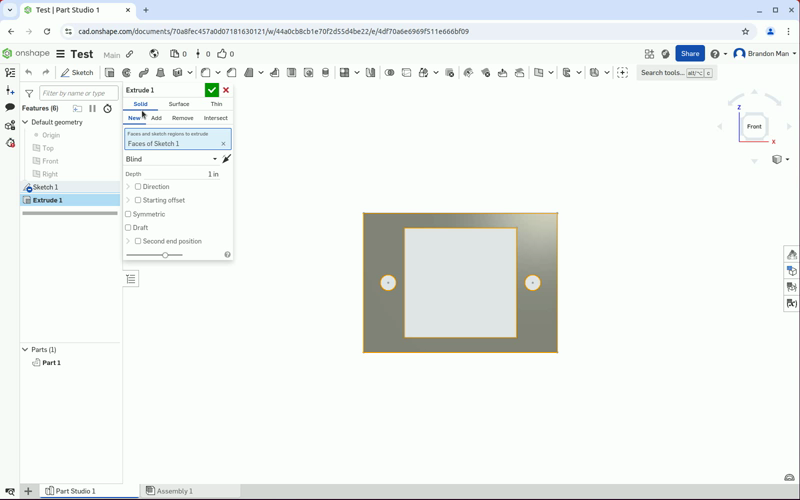
mouse_move(137, 120)
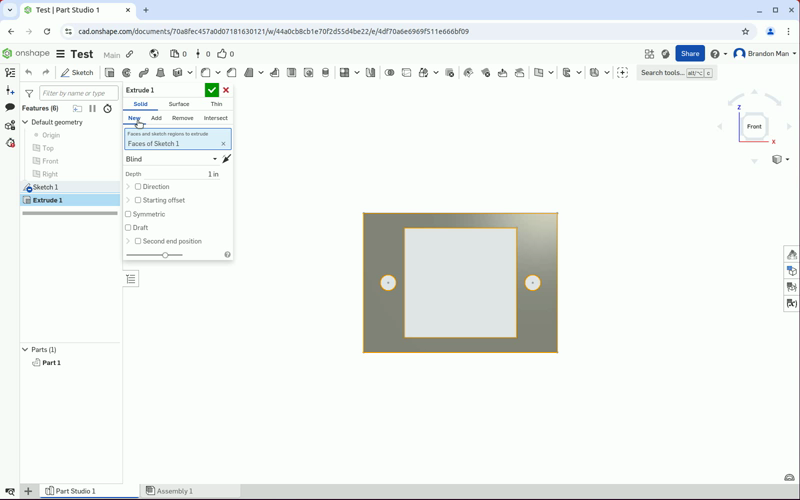
click(137, 120)
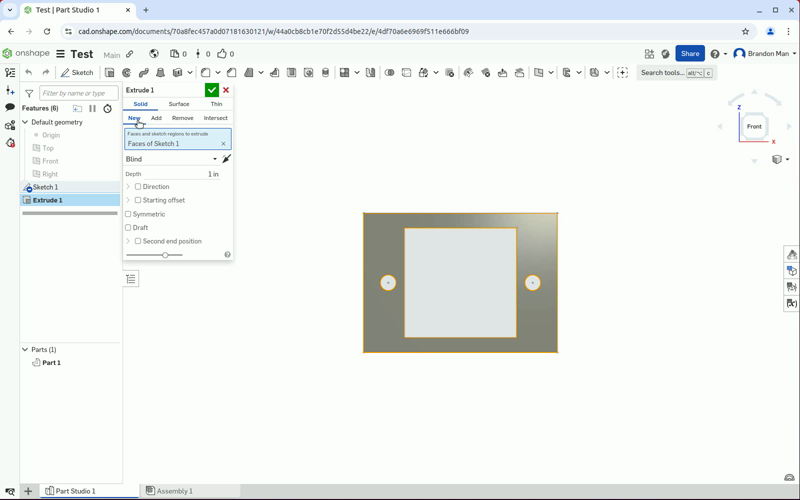
key(tab, 4)
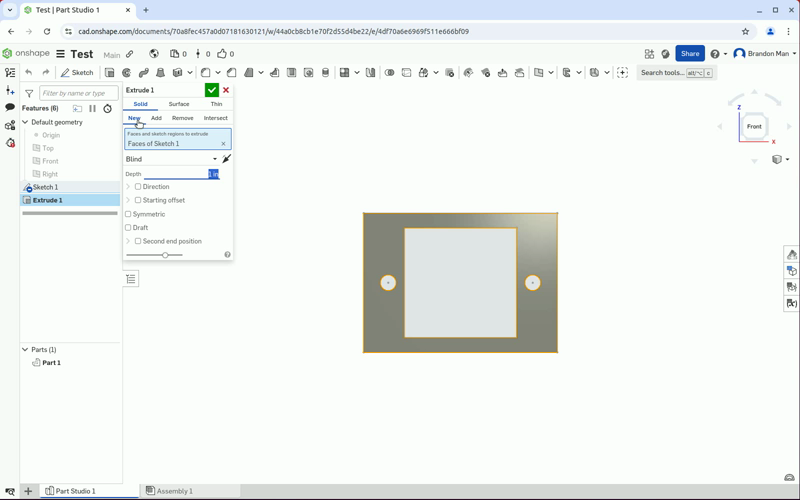
text(4.574)
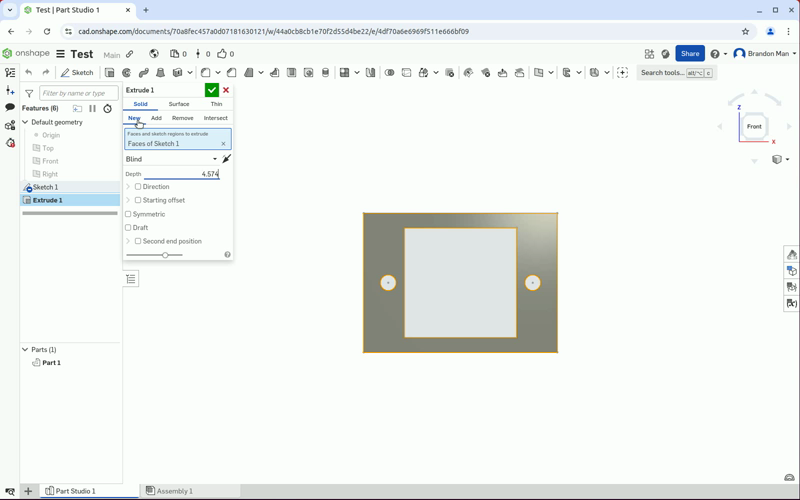
key(enter)
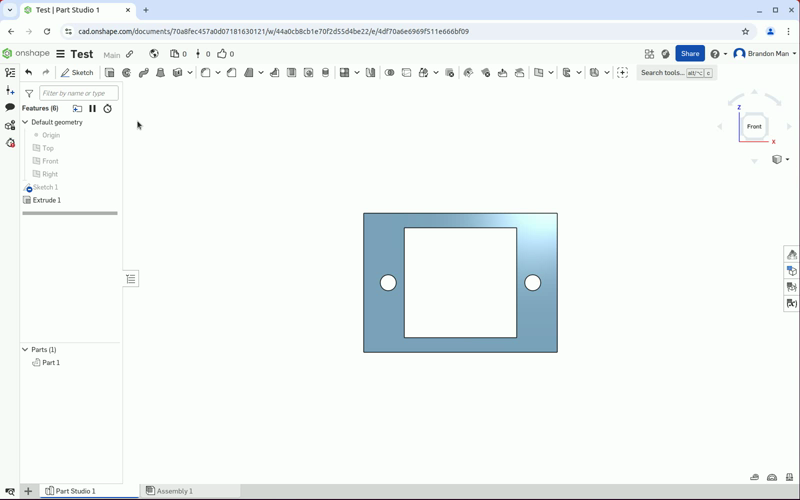
key(shift+h)
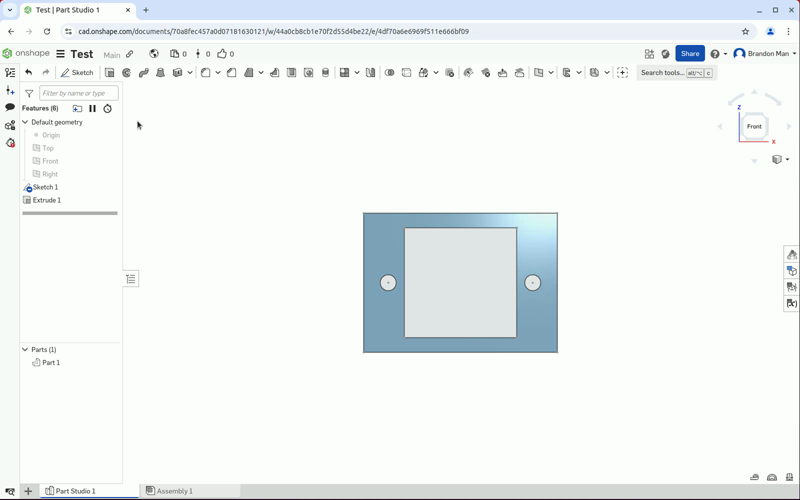
key(shift+h)
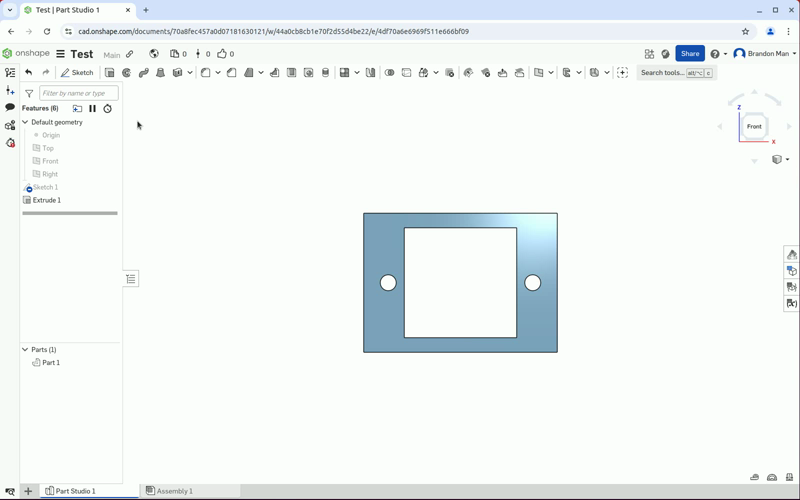
mouse_move(73, 189)
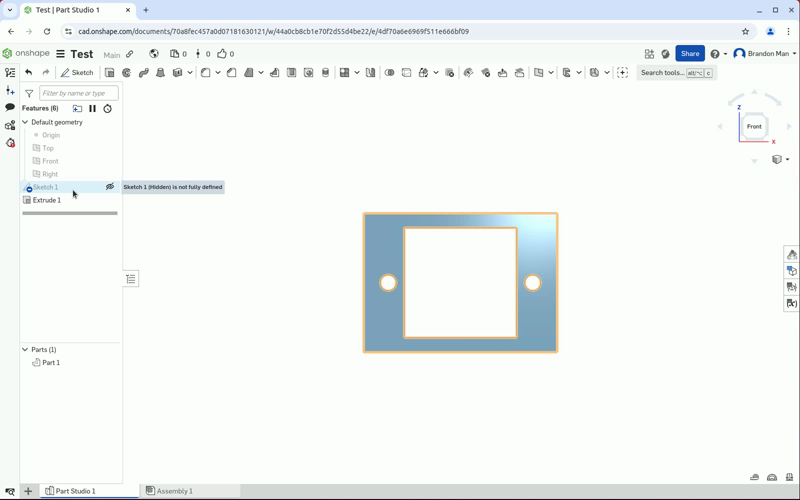
click(73, 189)
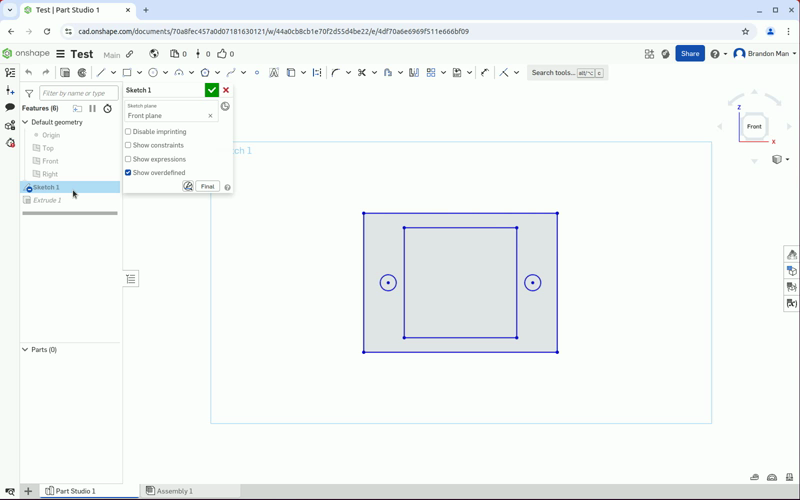
mouse_move(229, 92)
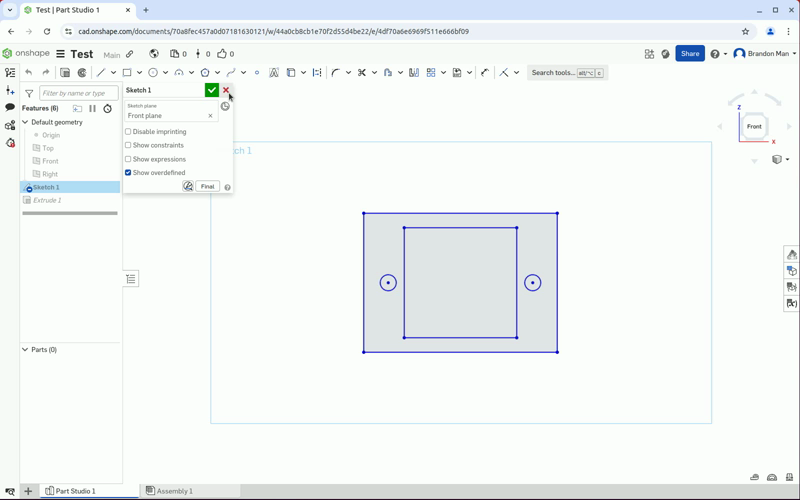
click(229, 92)
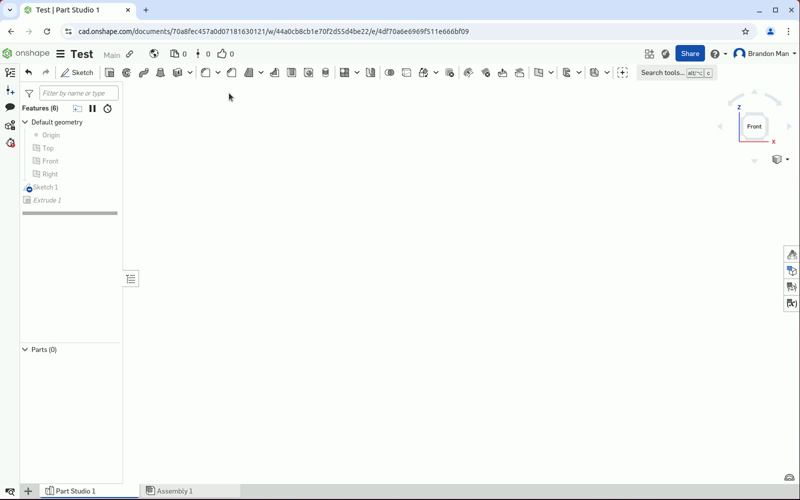
mouse_move(541, 75)
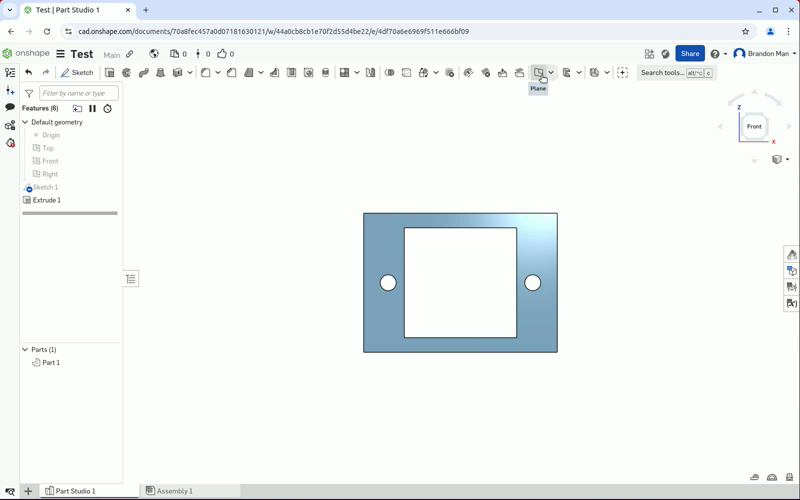
click(541, 75)
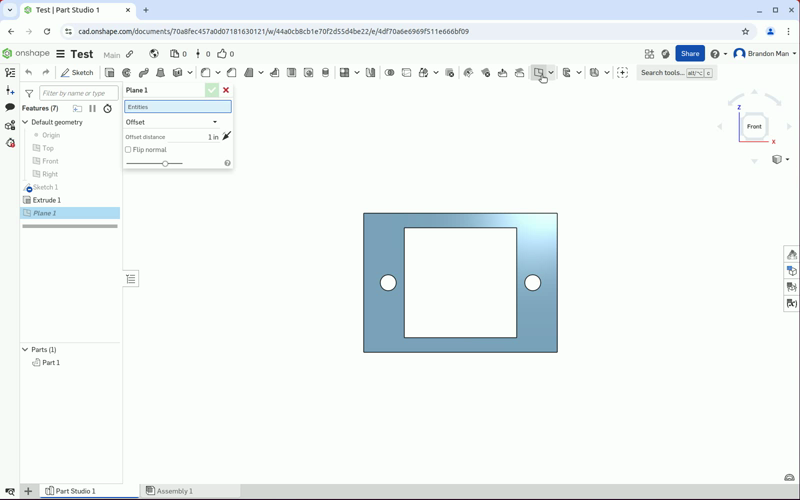
mouse_move(73, 163)
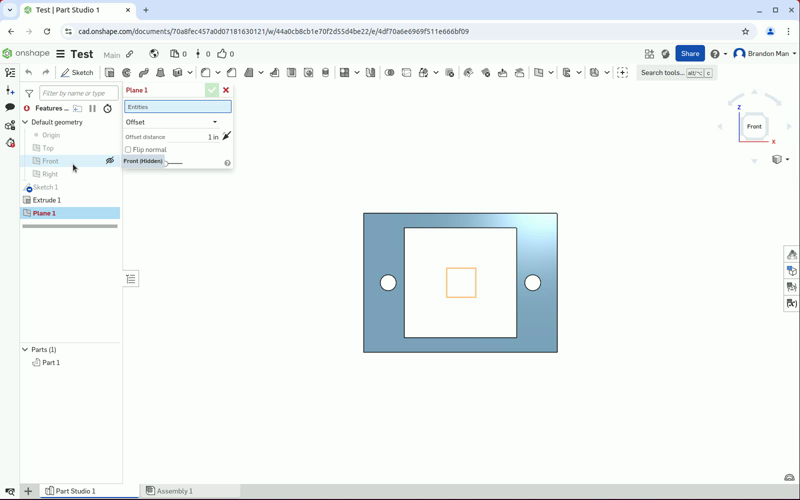
click(73, 163)
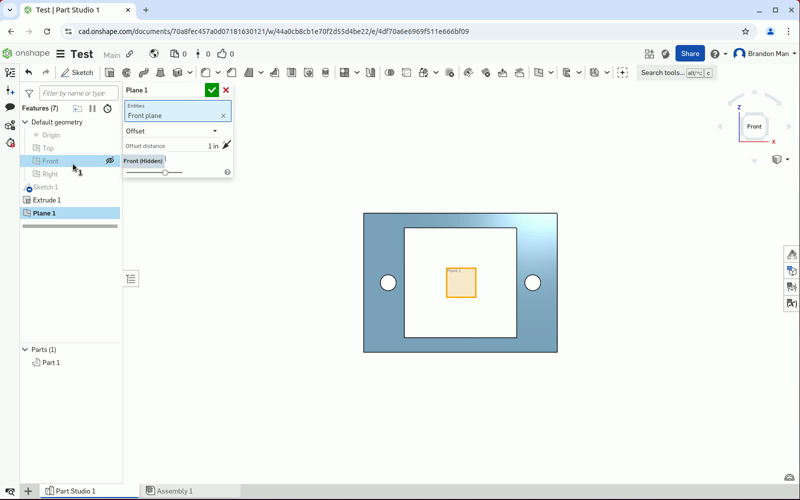
key(tab, 2)
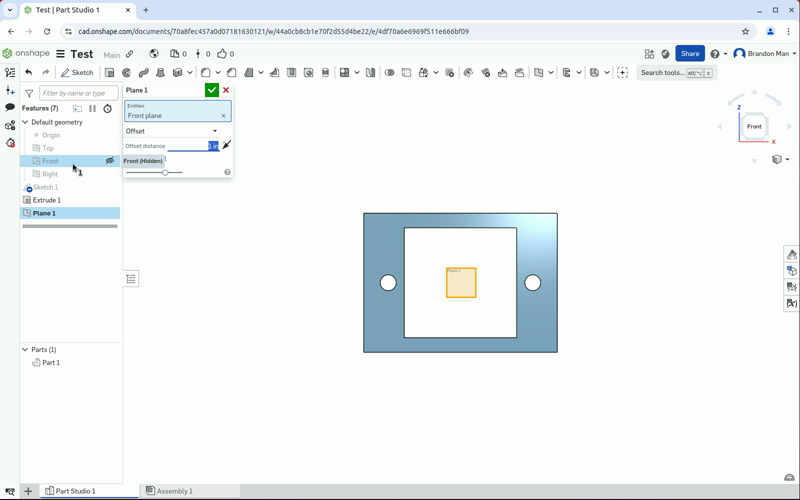
text(4.56)
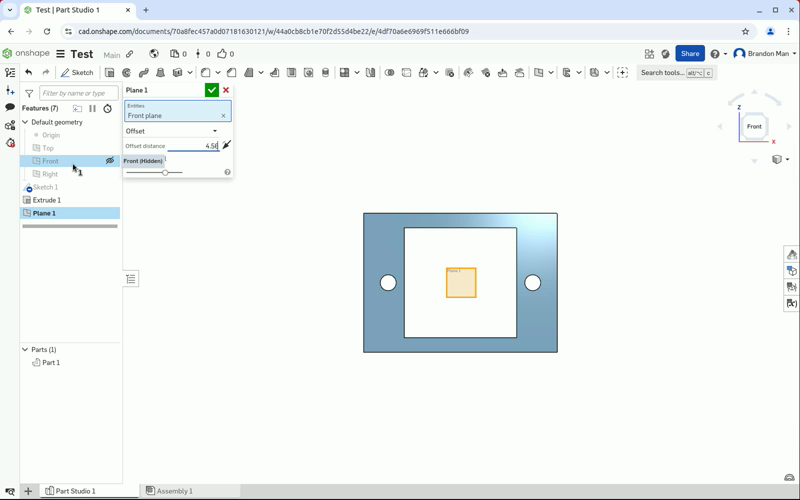
key(enter, 2)
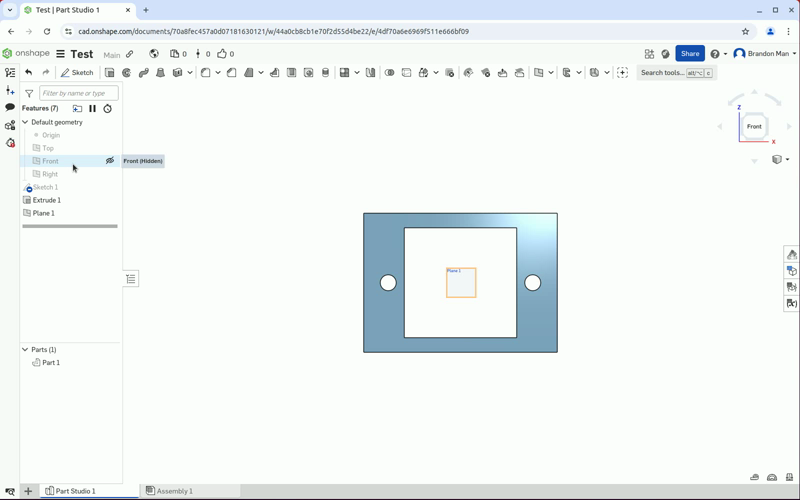
key(shift+s)
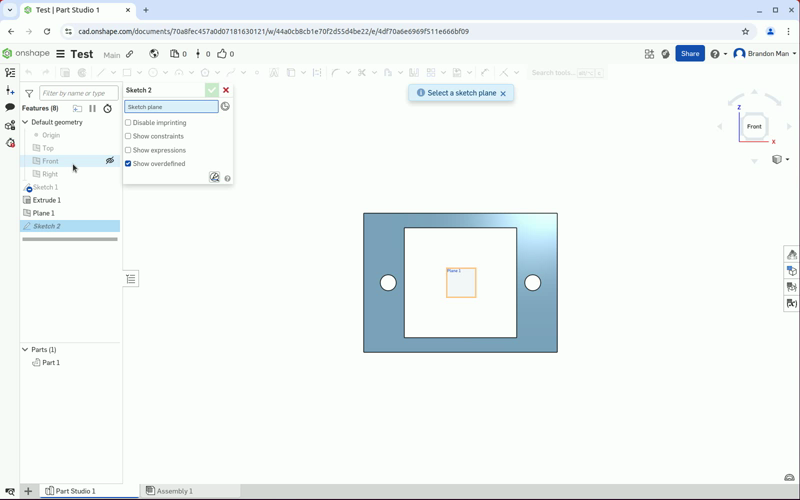
mouse_move(73, 215)
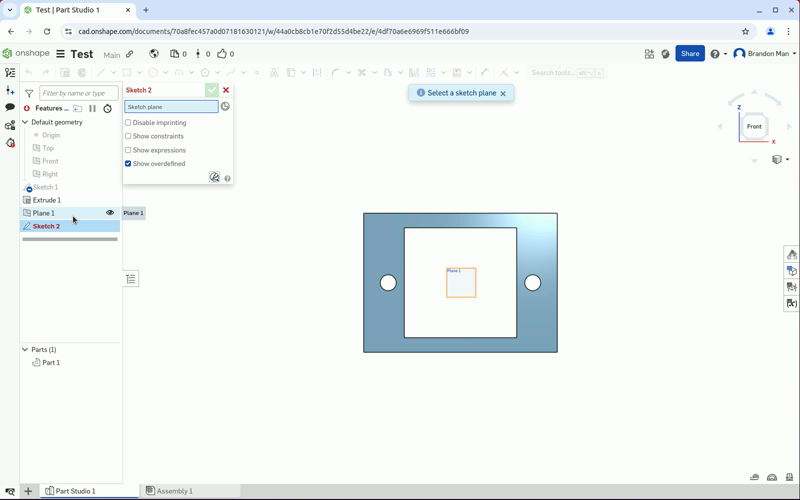
click(73, 215)
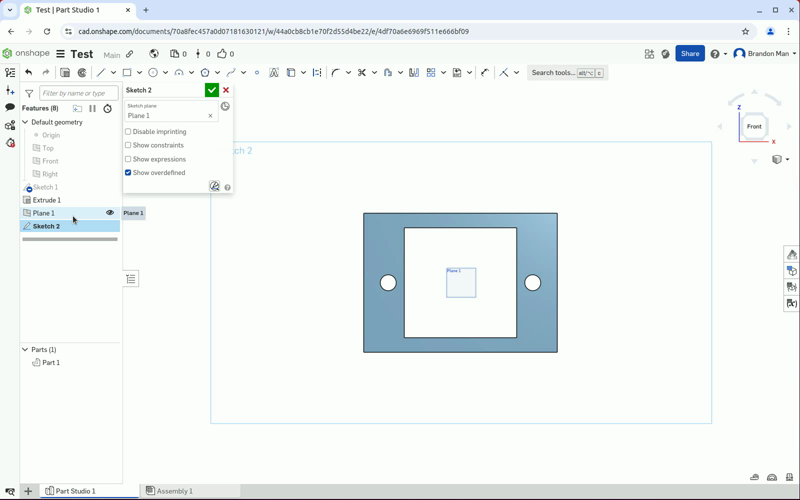
mouse_move(73, 352)
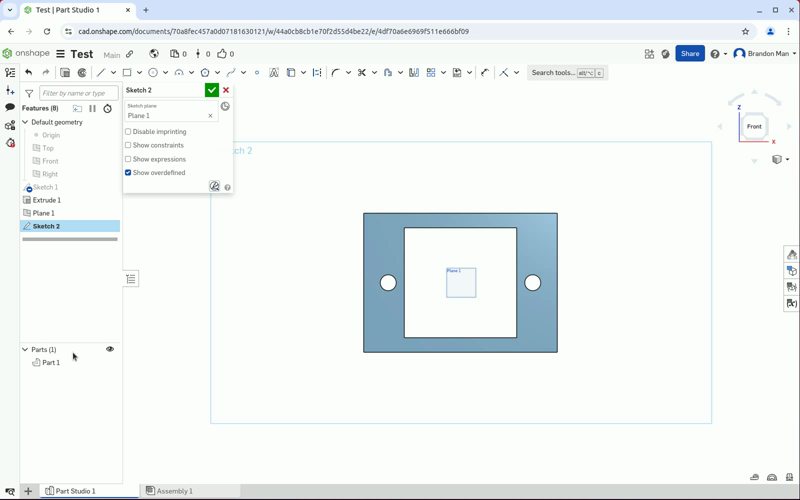
key(y)
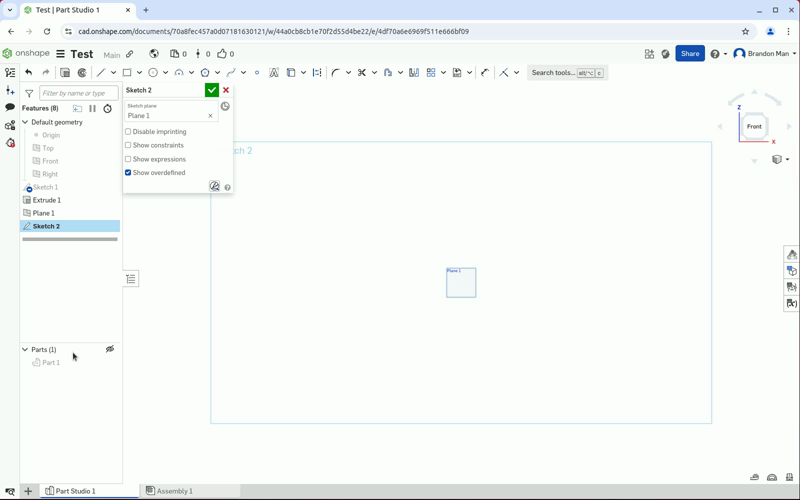
key(l)
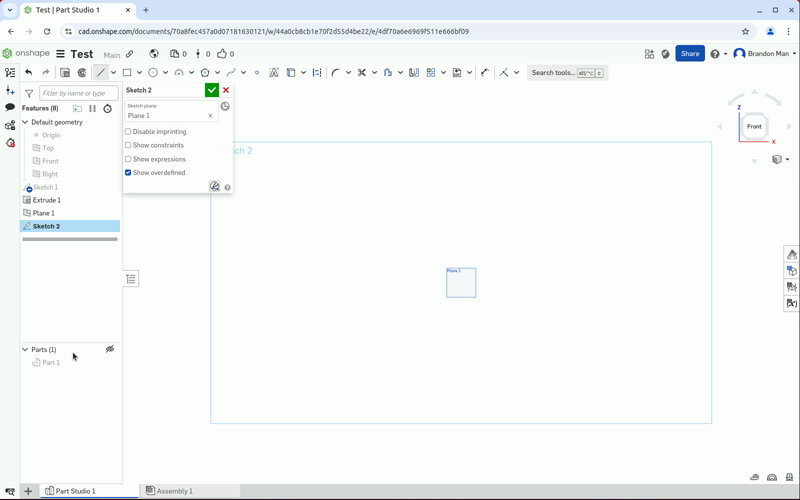
key_down(shift)
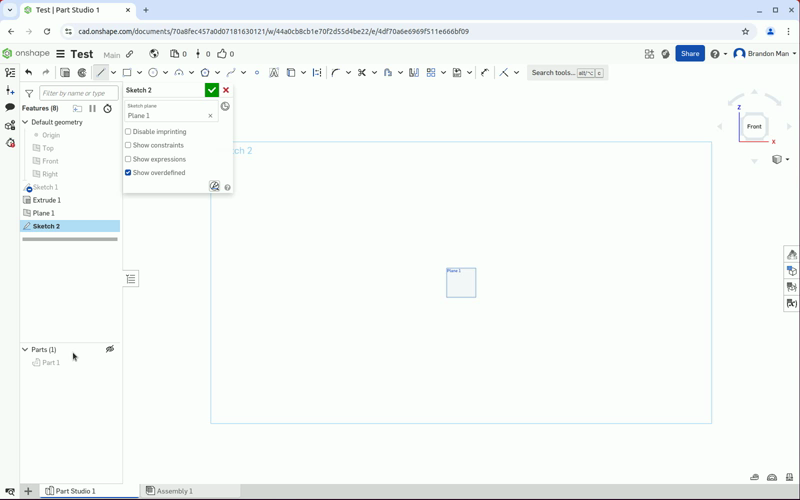
mouse_move(363, 352)
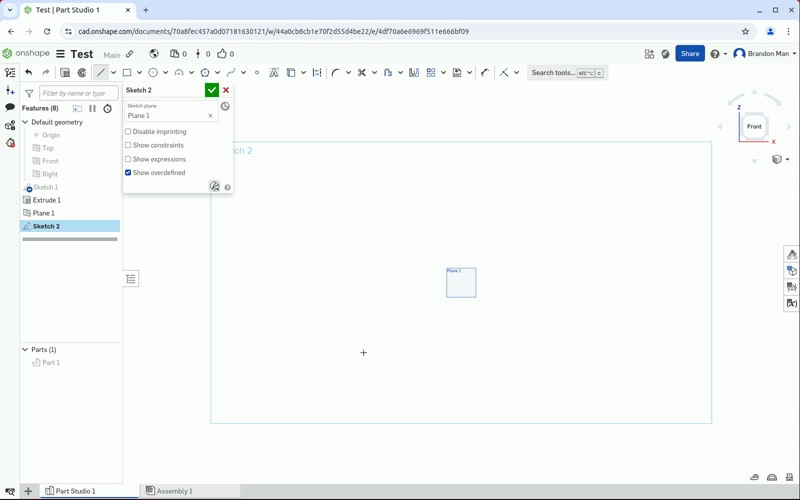
click(363, 352)
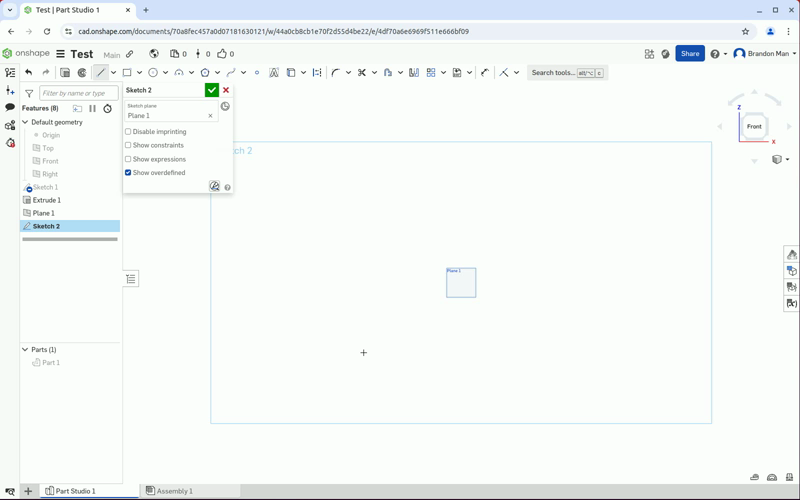
key_up(shift)
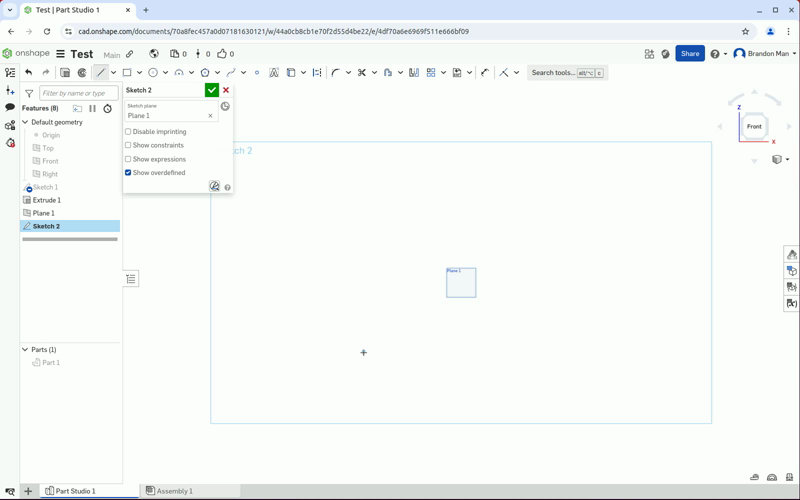
key_down(shift)
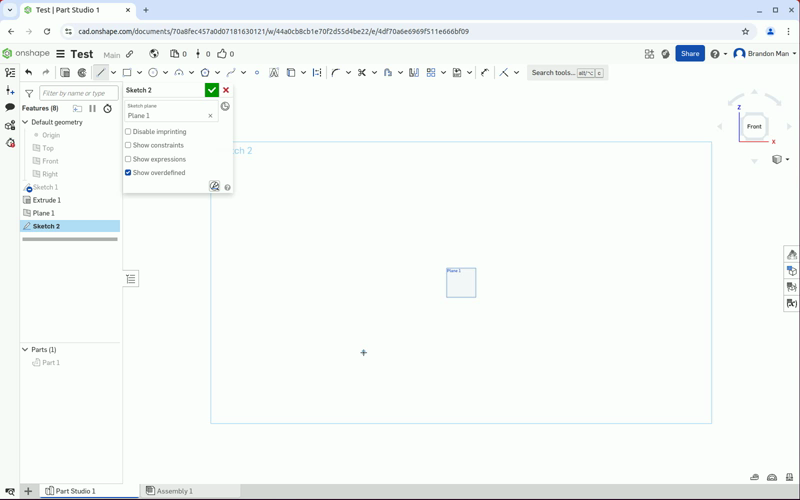
mouse_move(557, 352)
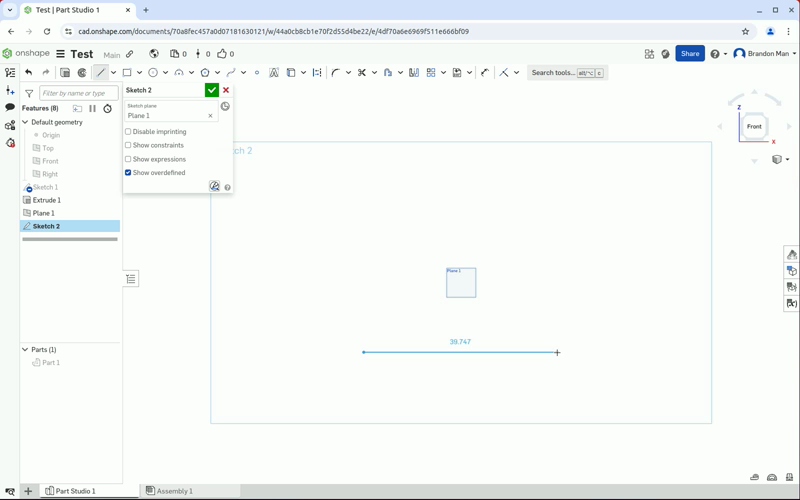
click(557, 352)
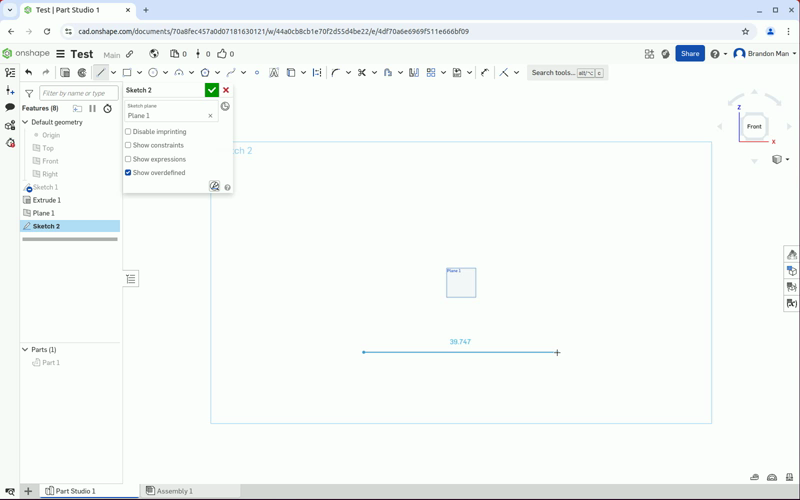
key_up(shift)
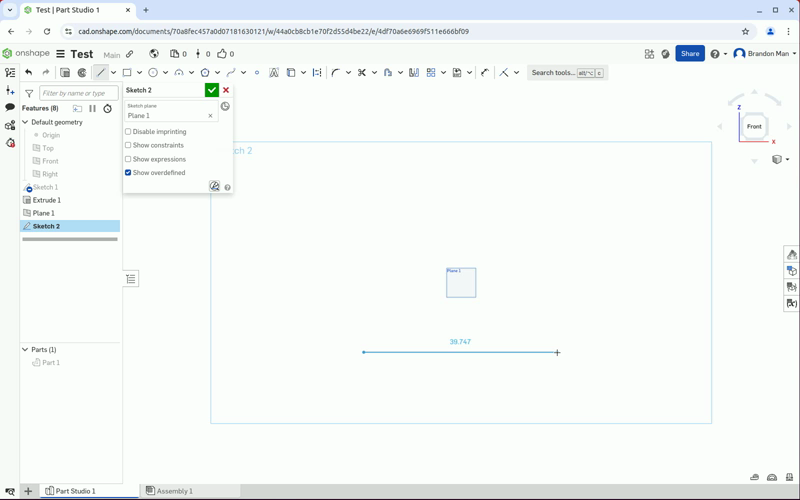
key_down(shift)
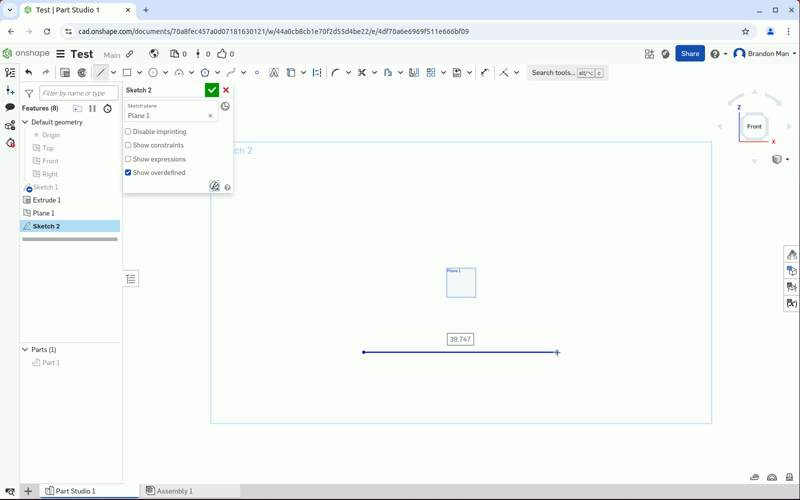
mouse_move(557, 213)
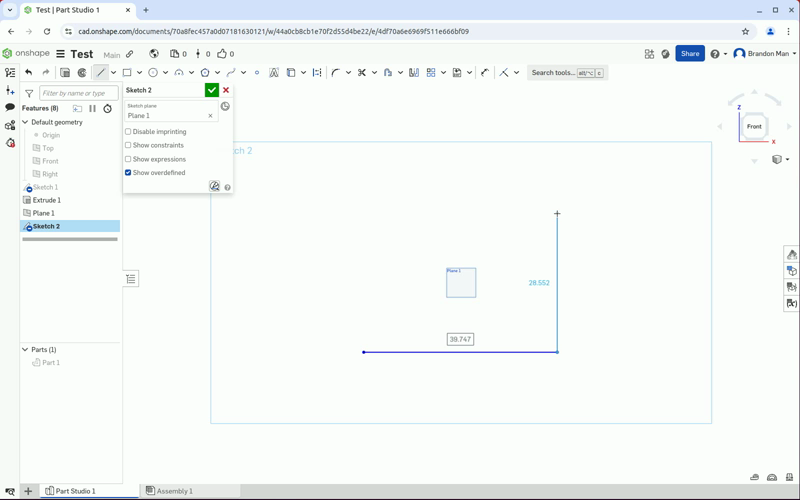
click(557, 213)
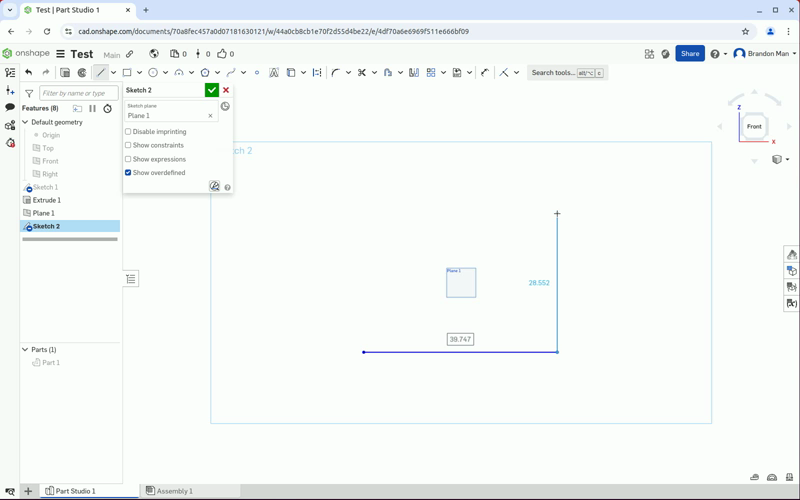
key_up(shift)
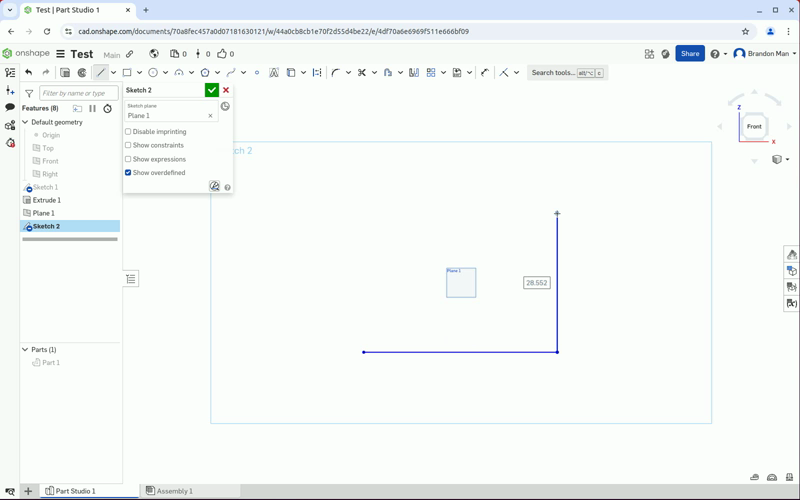
key_down(shift)
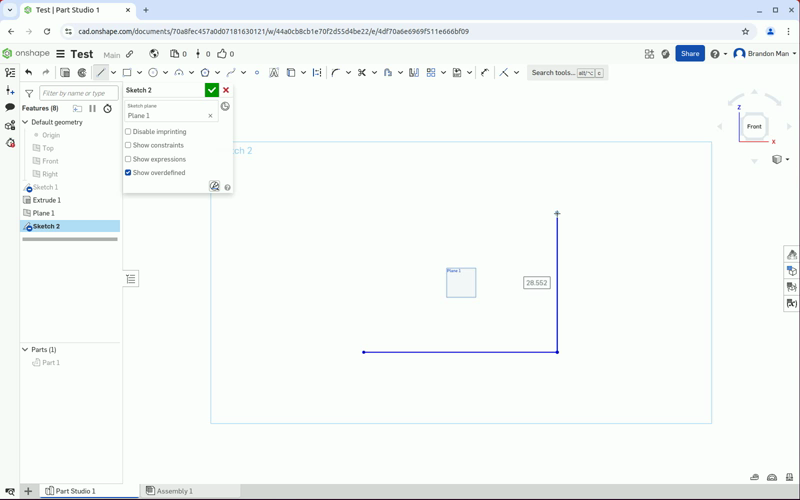
mouse_move(363, 213)
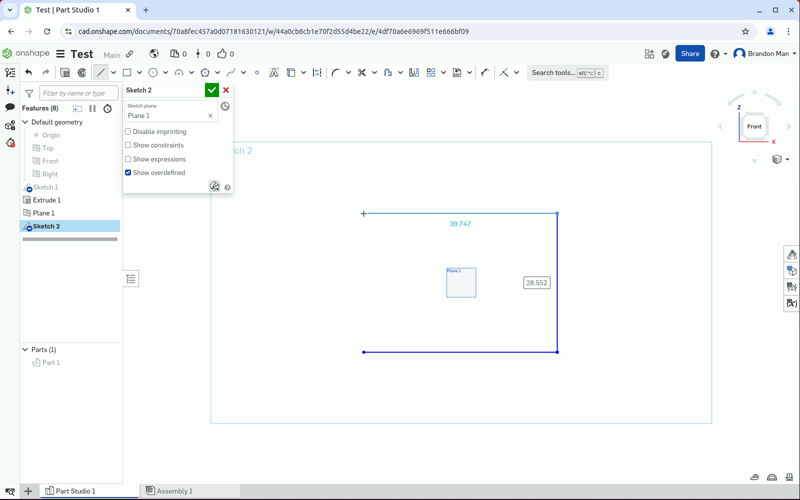
click(363, 213)
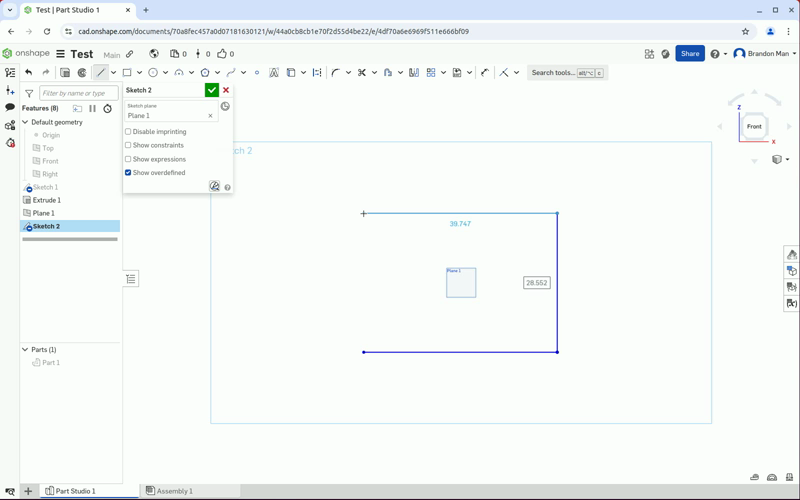
key_up(shift)
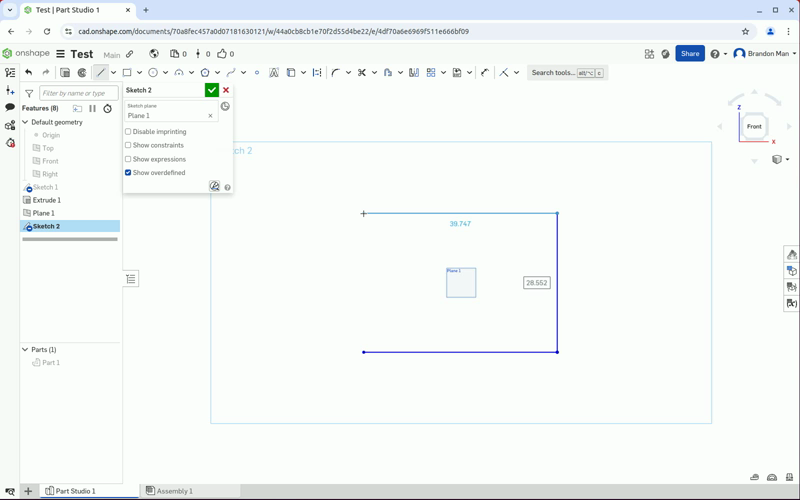
key_down(shift)
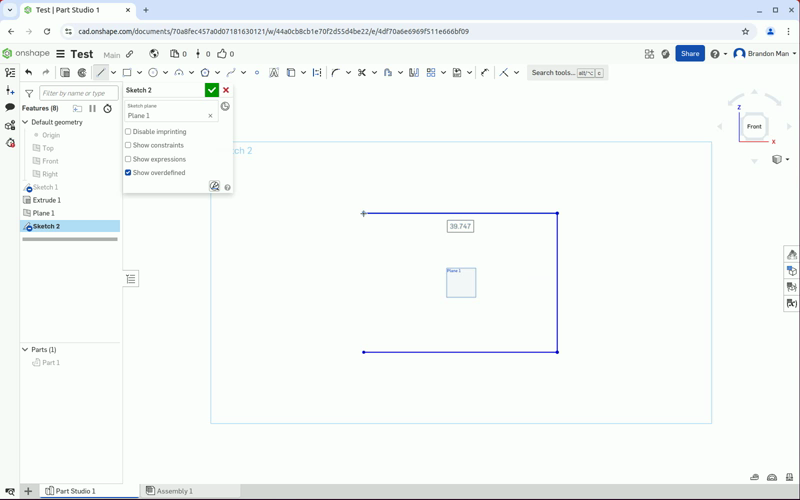
mouse_move(363, 352)
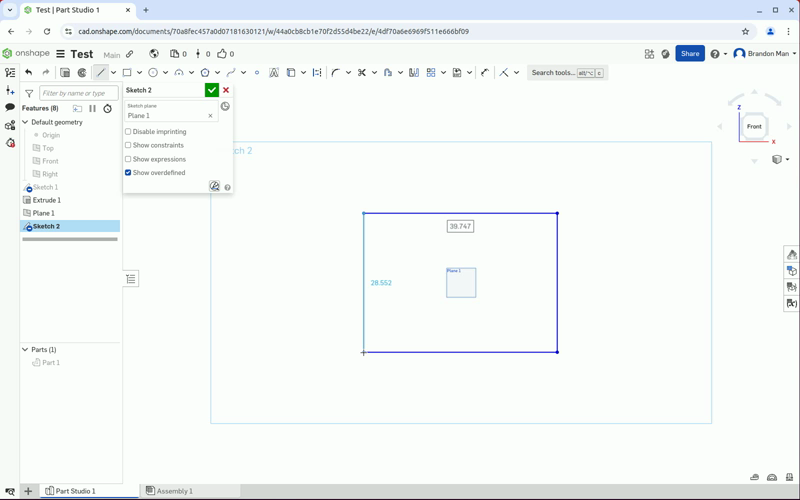
key_up(shift)
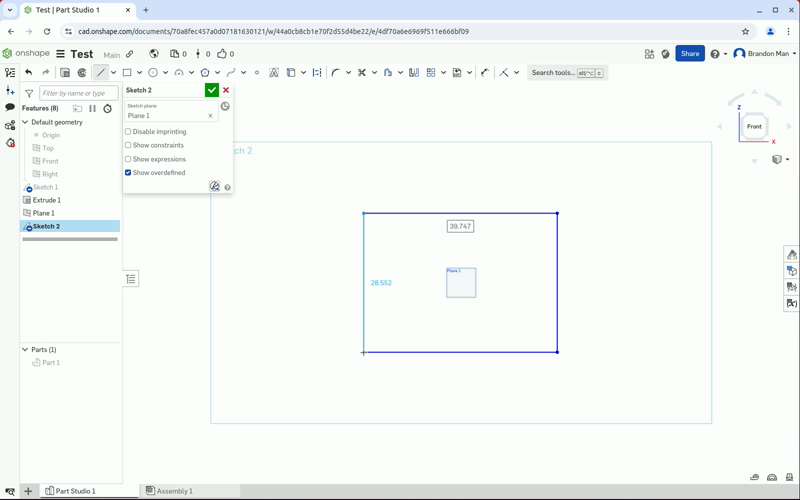
click(363, 352)
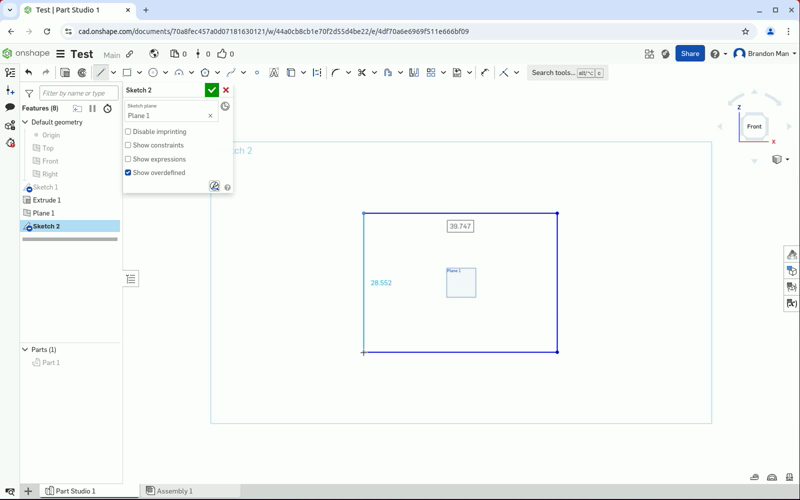
key(esc)
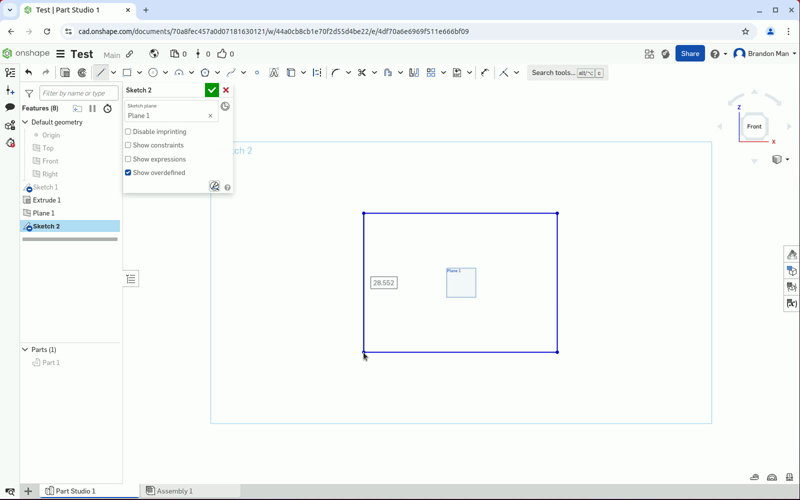
key(l)
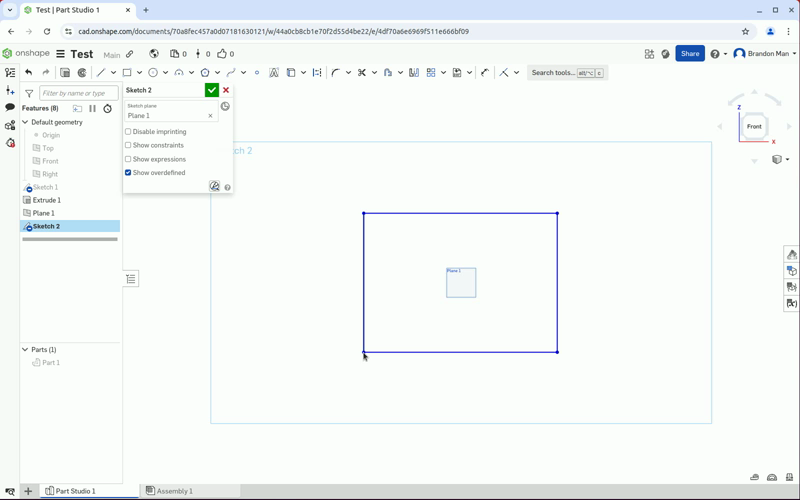
key_down(shift)
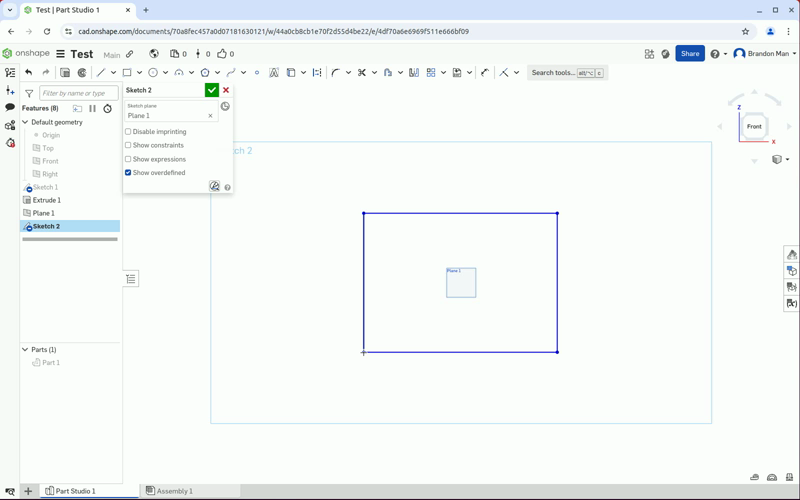
mouse_move(404, 337)
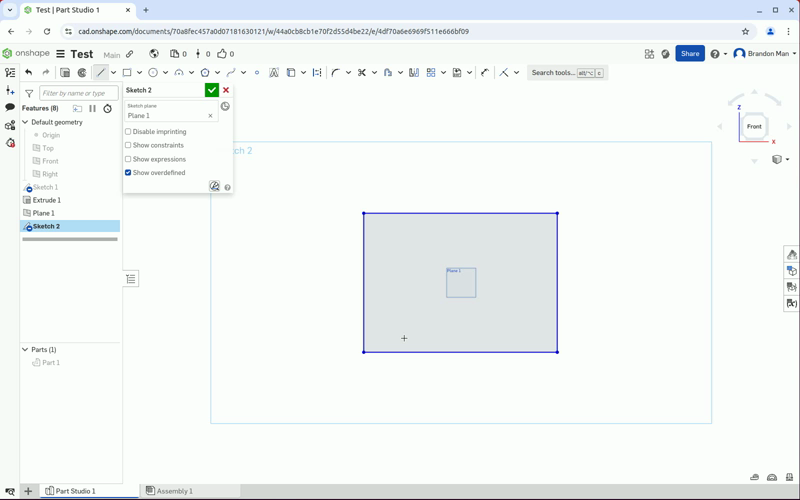
click(404, 337)
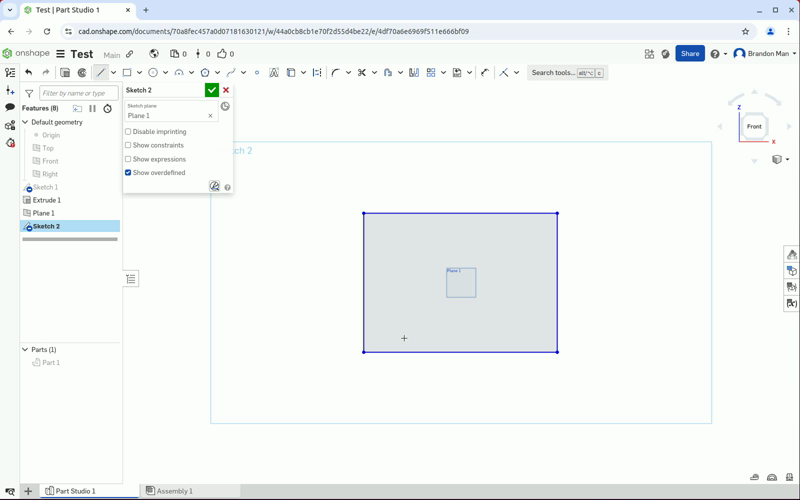
key_up(shift)
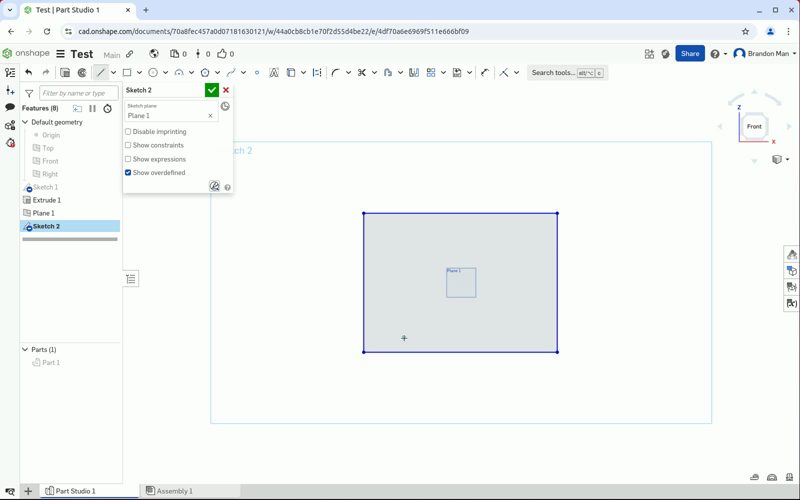
key_down(shift)
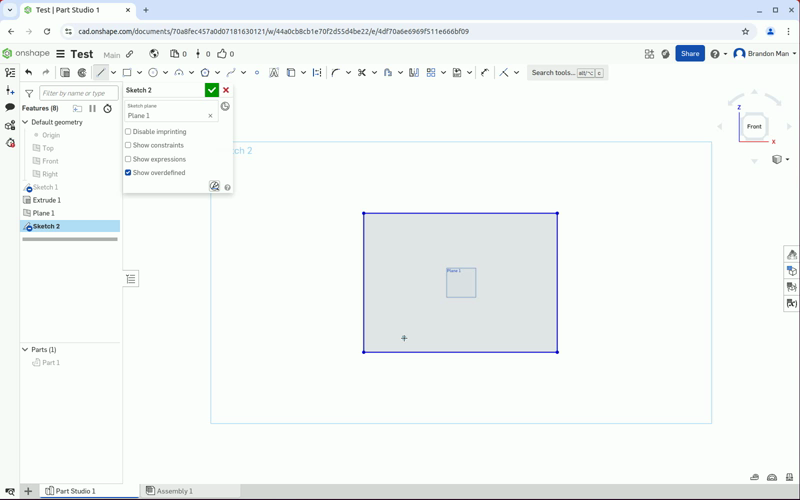
mouse_move(516, 337)
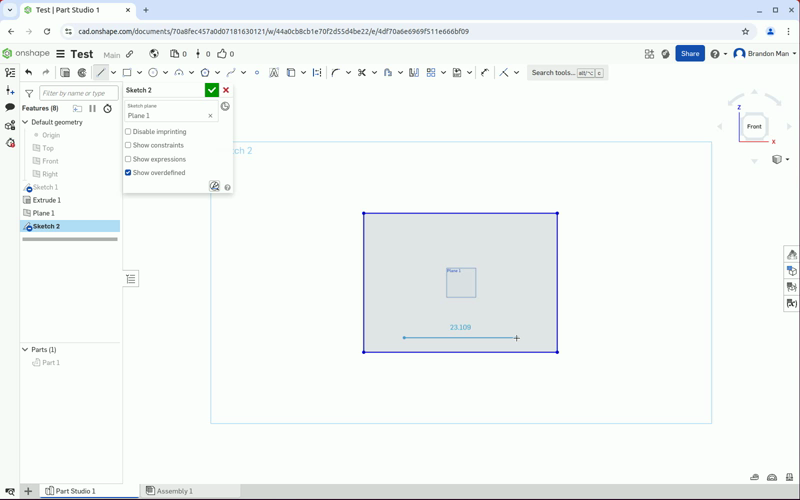
click(516, 337)
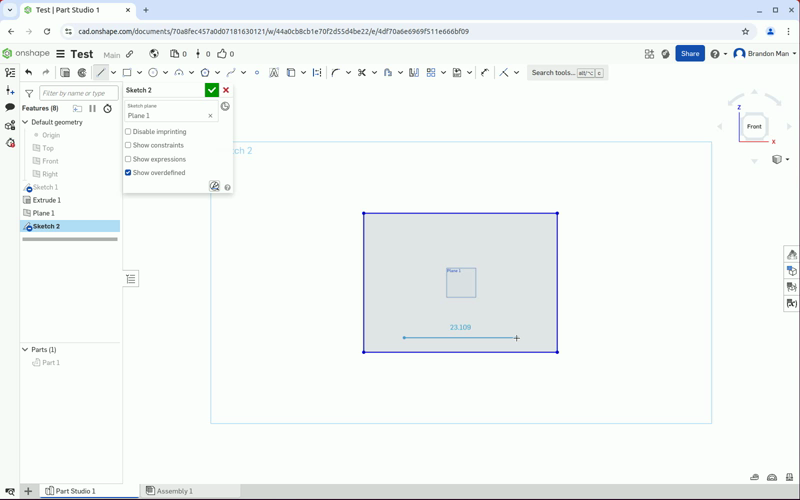
key_up(shift)
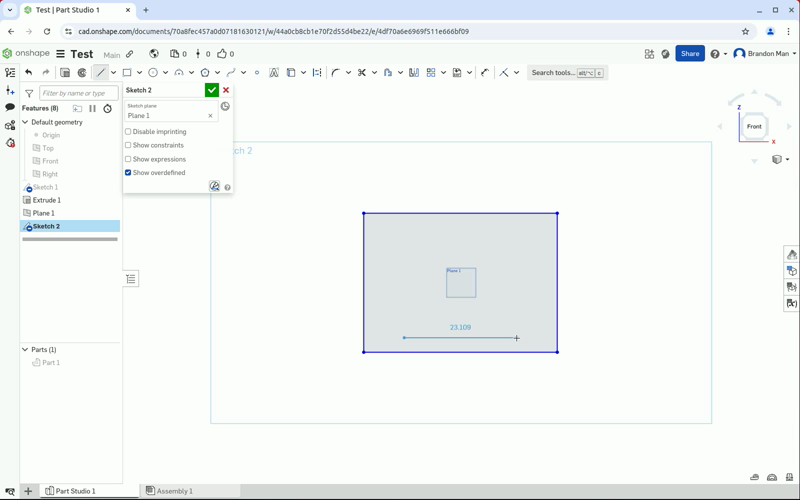
key_down(shift)
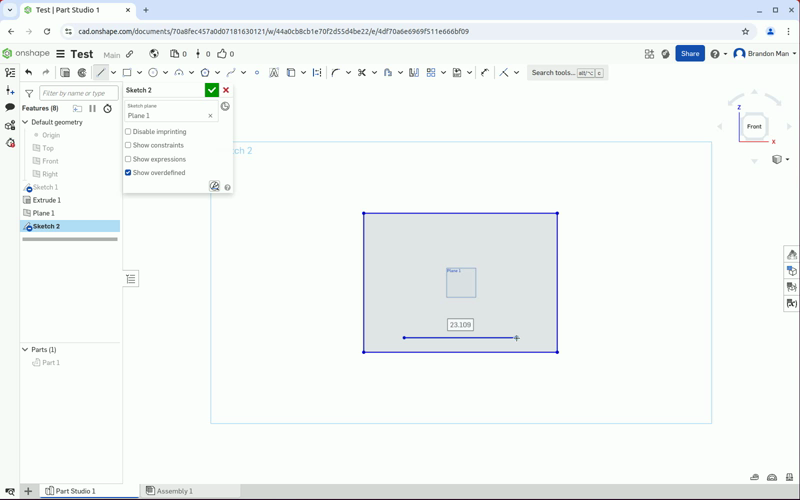
mouse_move(546, 337)
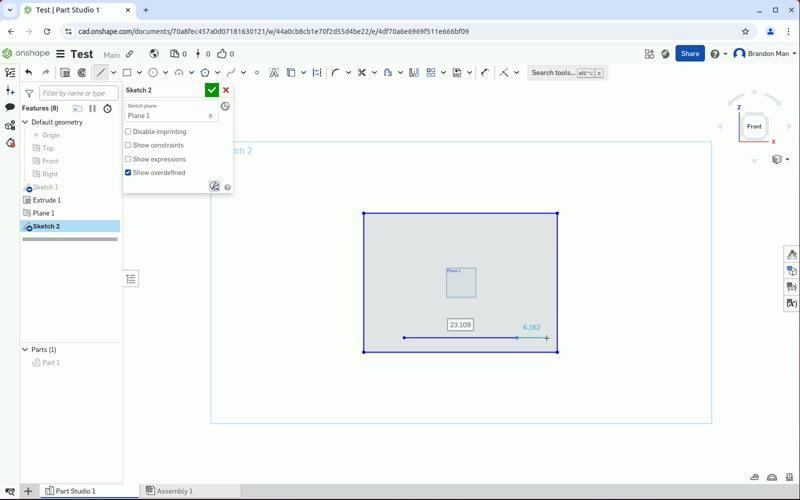
mouse_move(516, 288)
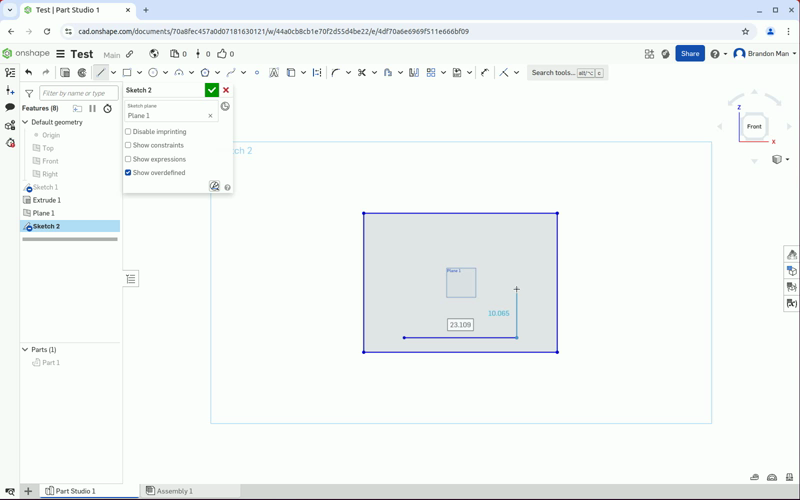
click(516, 288)
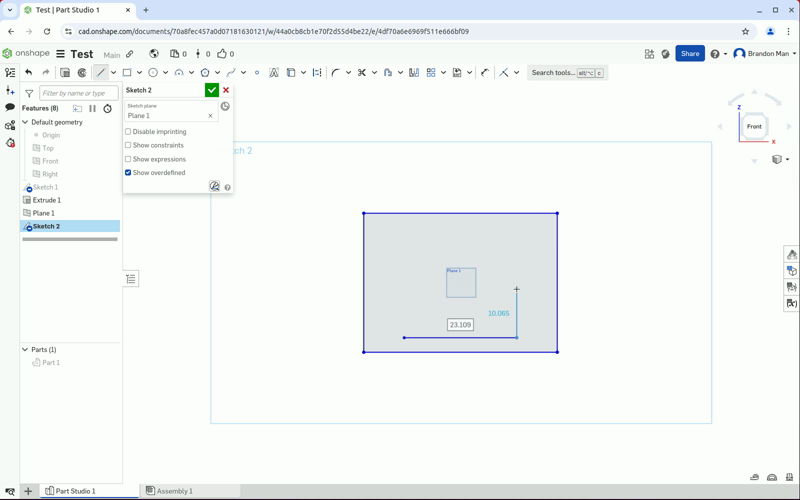
key_up(shift)
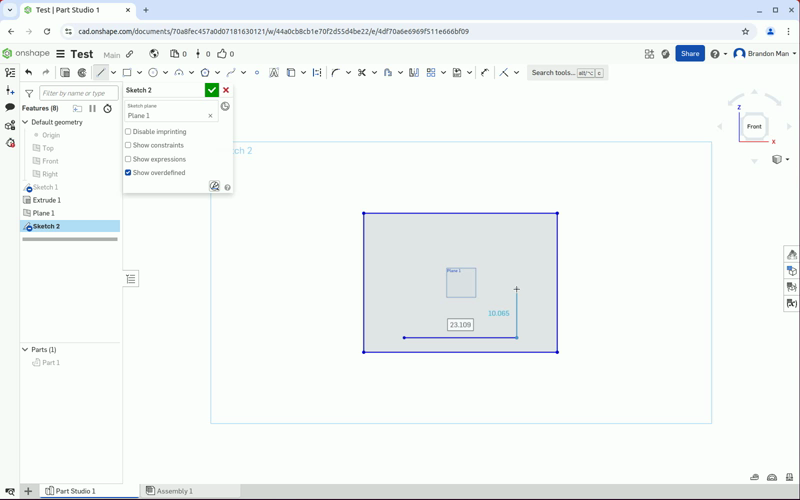
key(esc)
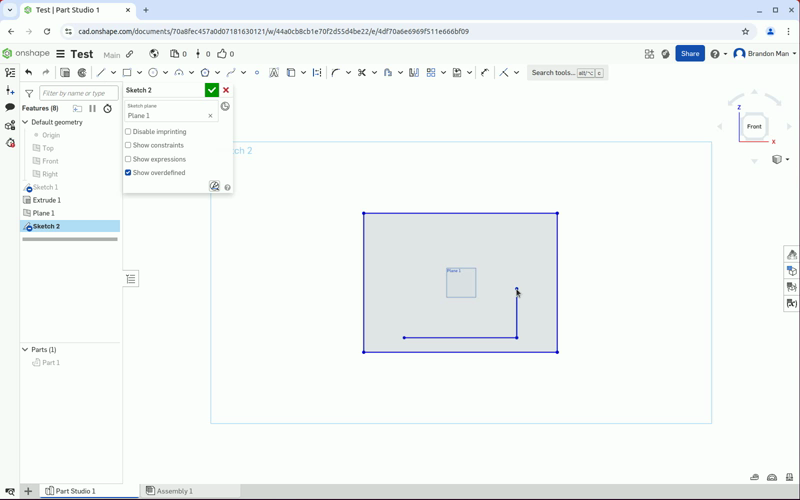
key(a)
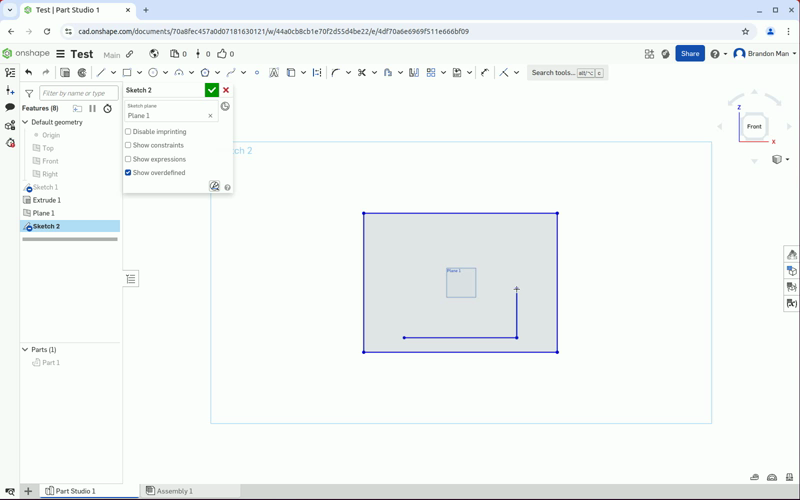
mouse_move(516, 288)
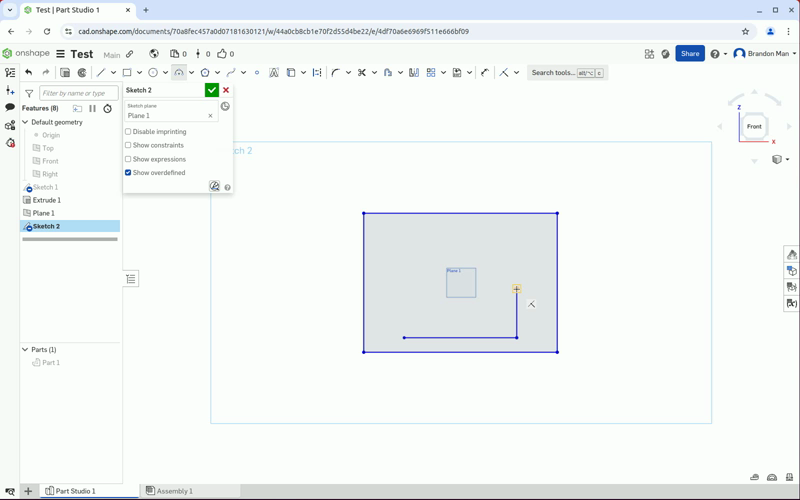
click(516, 288)
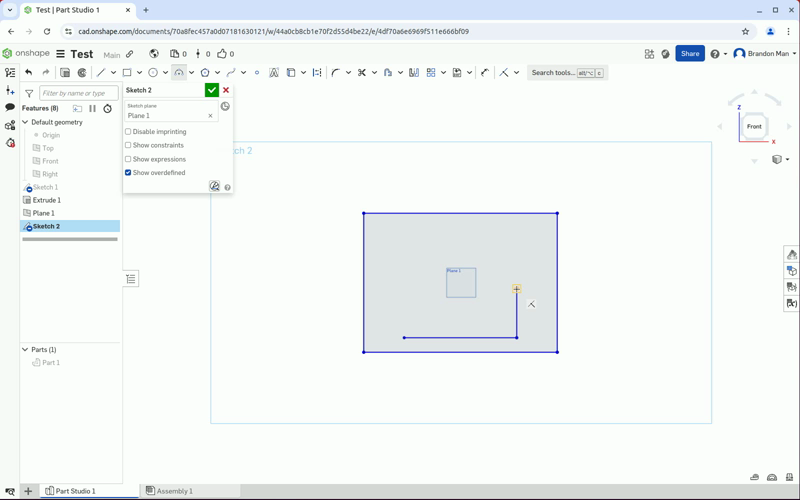
key_down(shift)
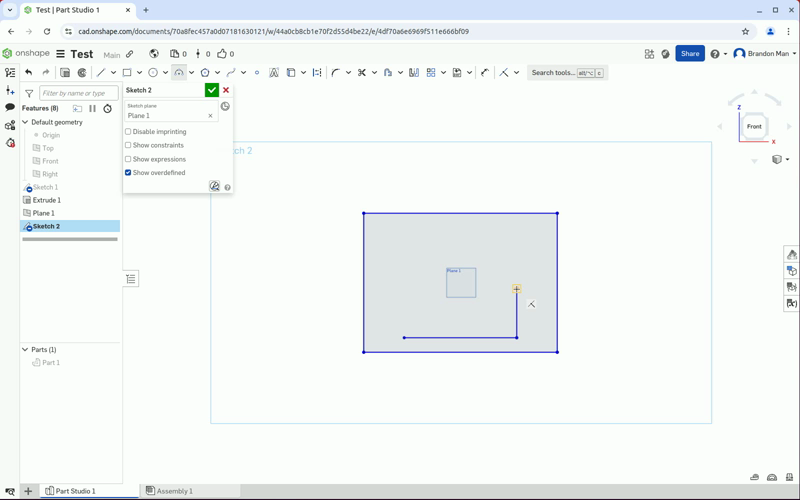
mouse_move(516, 276)
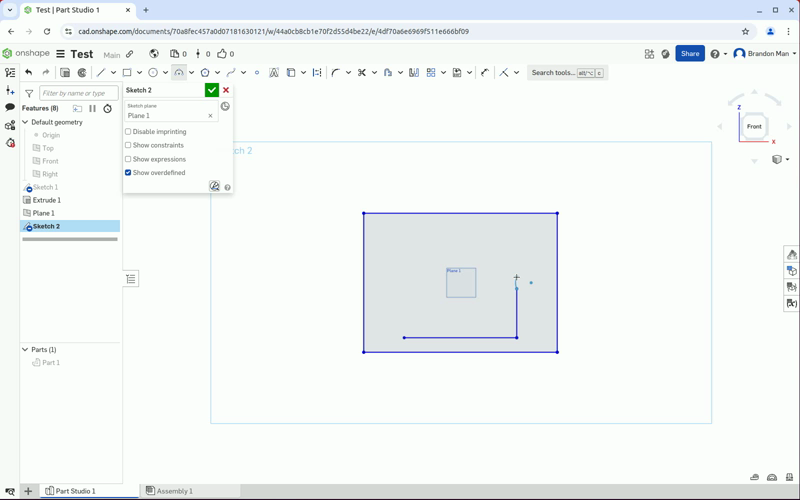
click(516, 276)
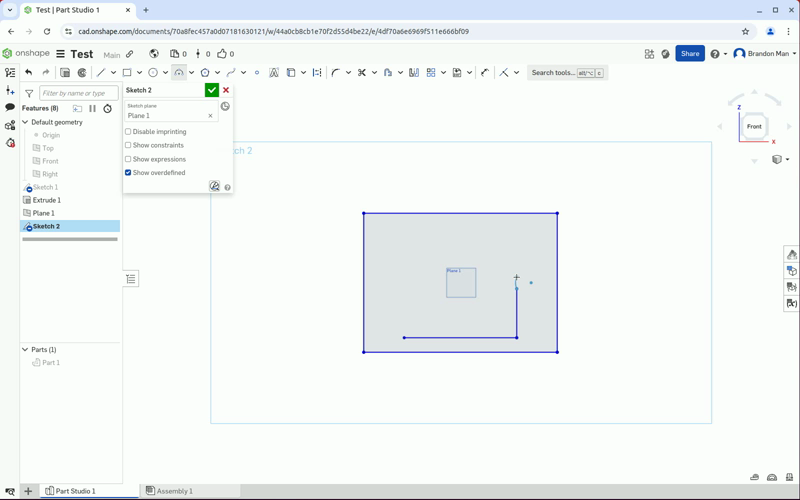
mouse_move(555, 282)
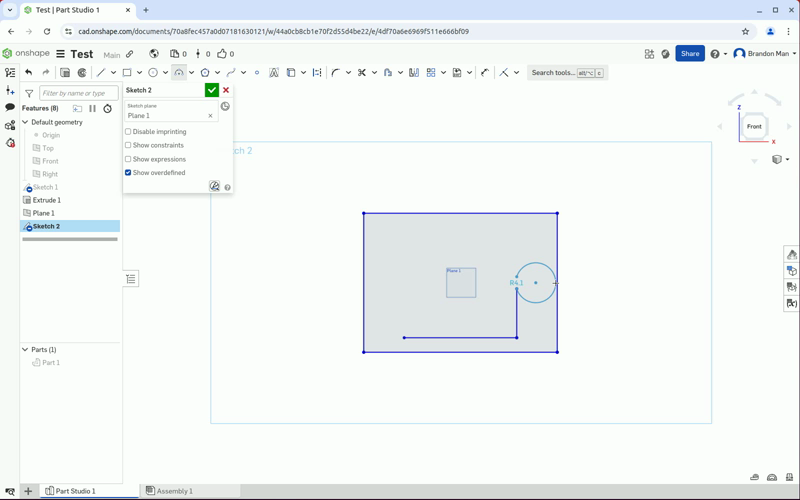
click(555, 282)
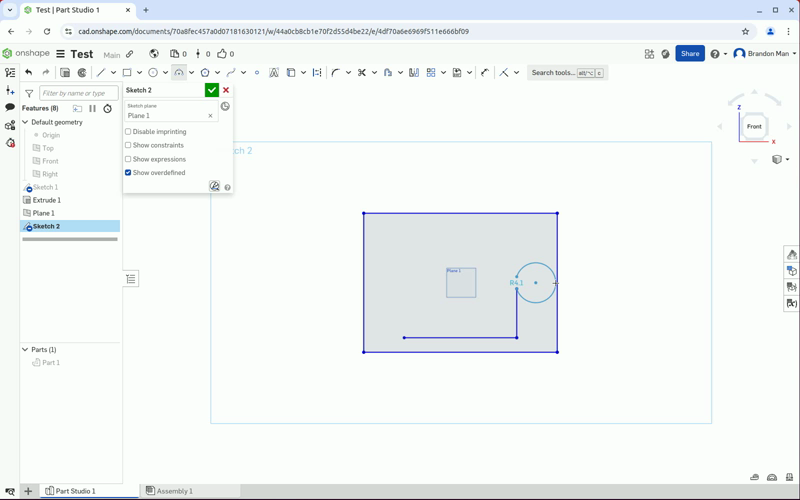
key_up(shift)
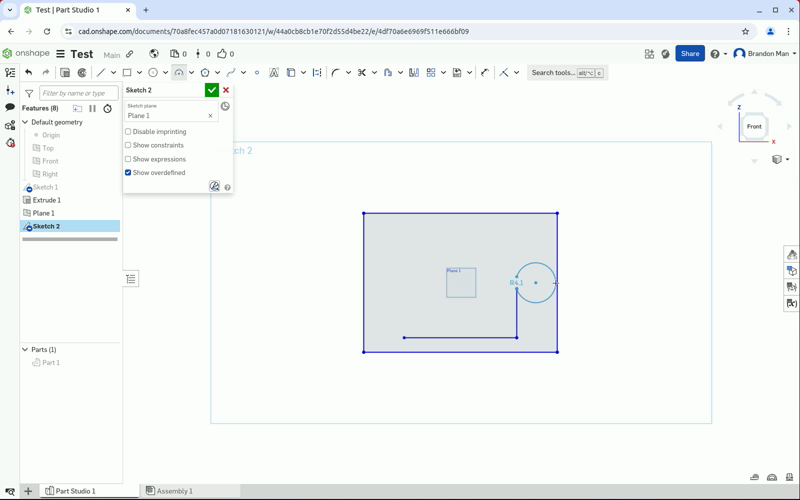
key(esc)
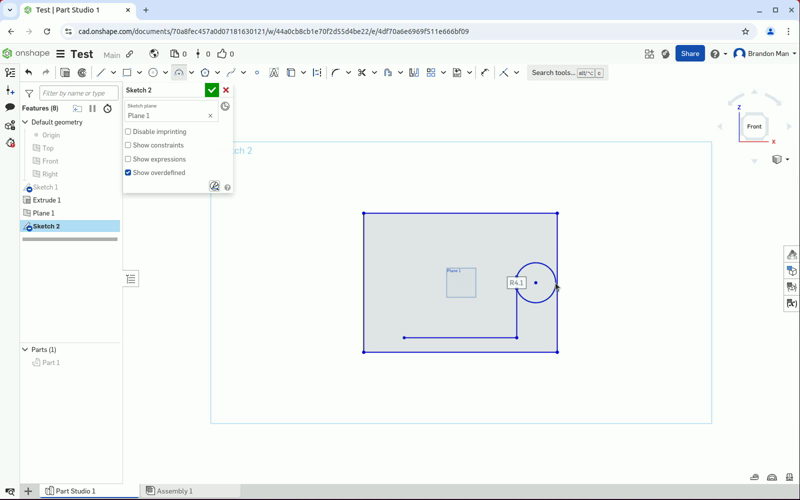
key(l)
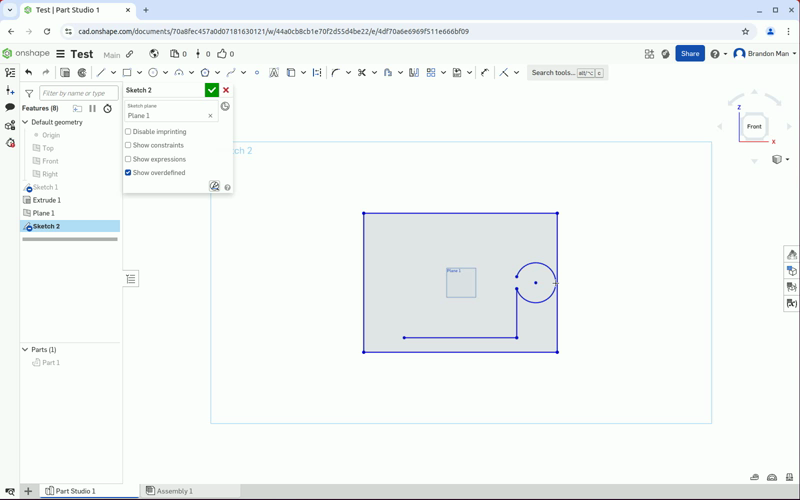
mouse_move(516, 276)
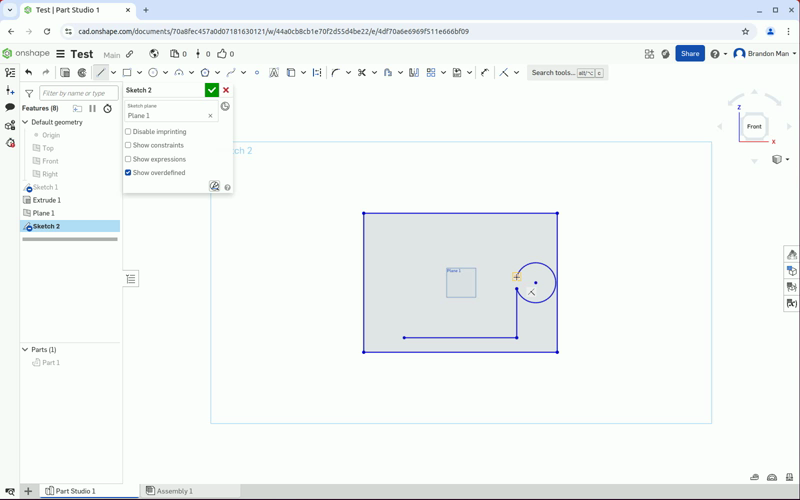
click(516, 276)
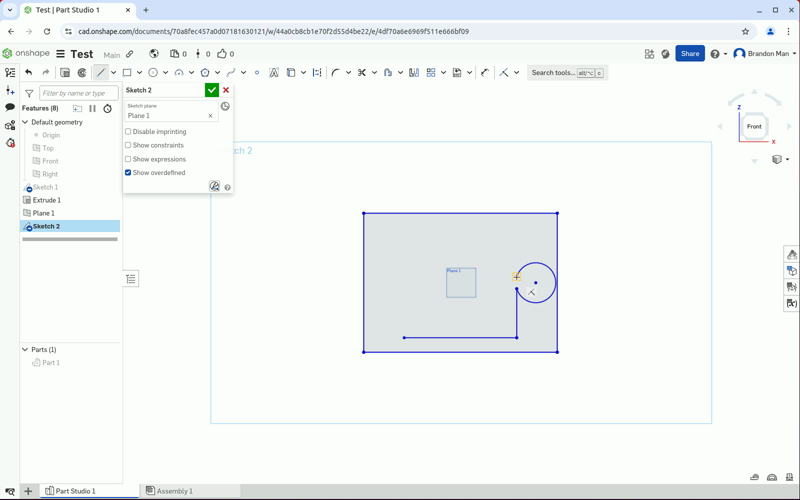
key_down(shift)
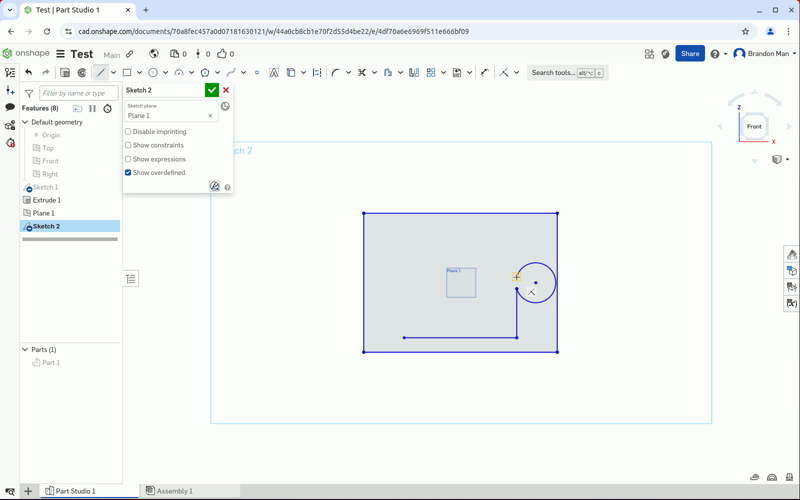
mouse_move(546, 276)
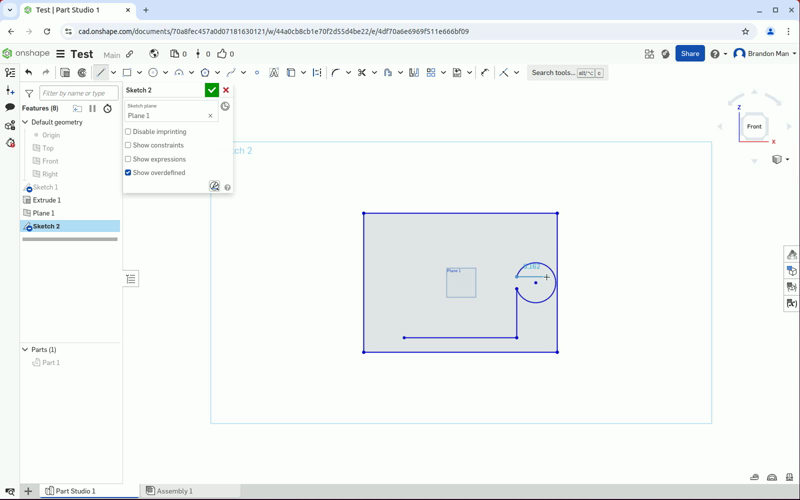
mouse_move(516, 227)
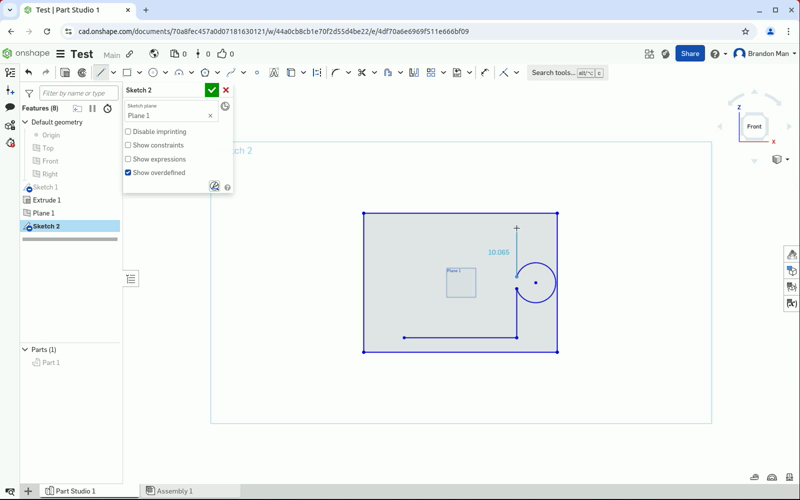
click(516, 227)
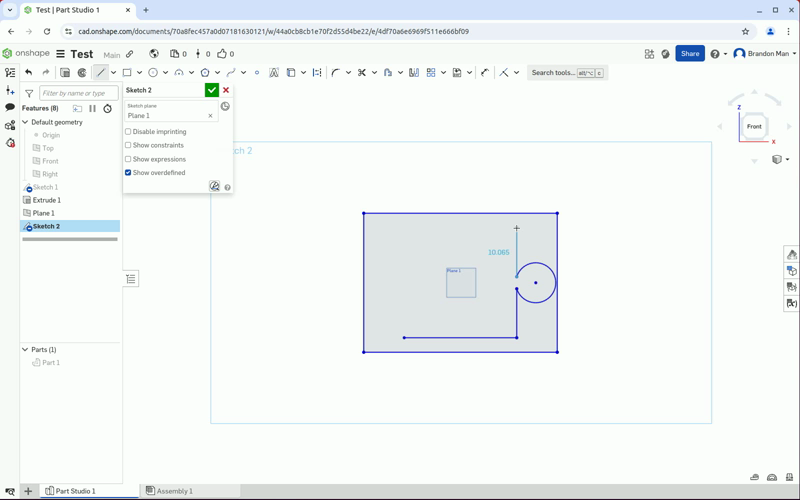
key_up(shift)
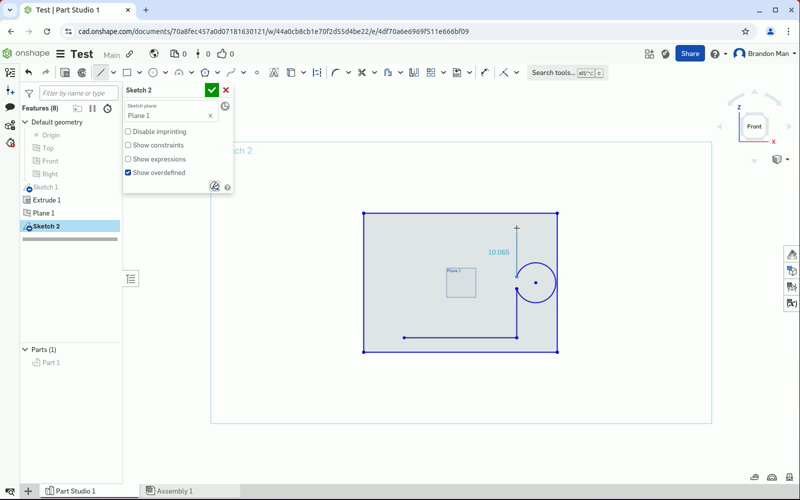
key_down(shift)
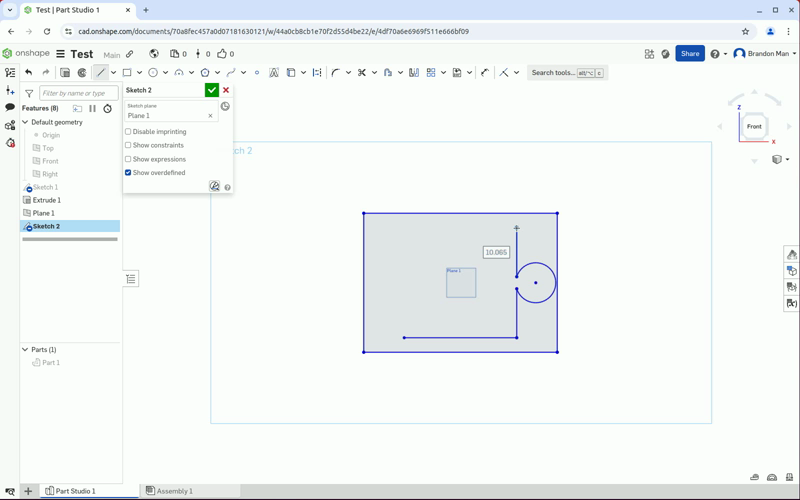
mouse_move(404, 227)
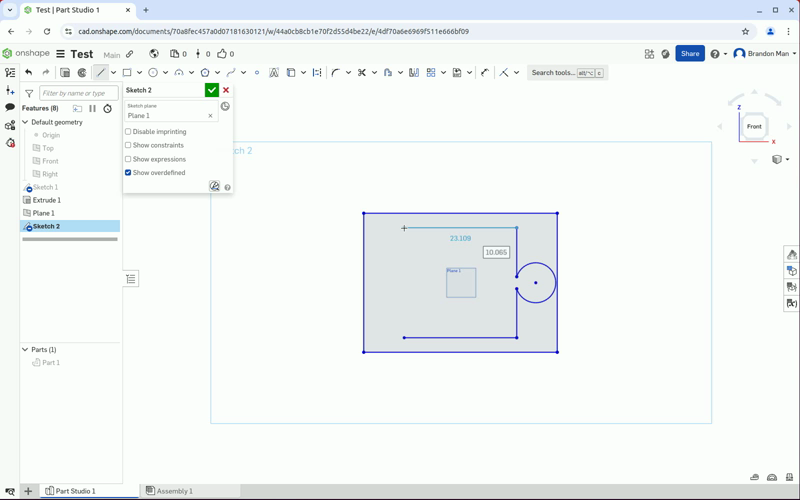
click(404, 227)
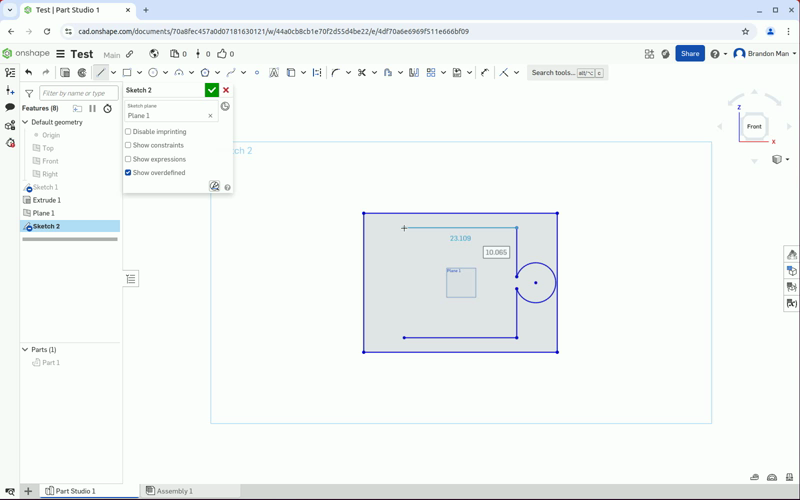
key_up(shift)
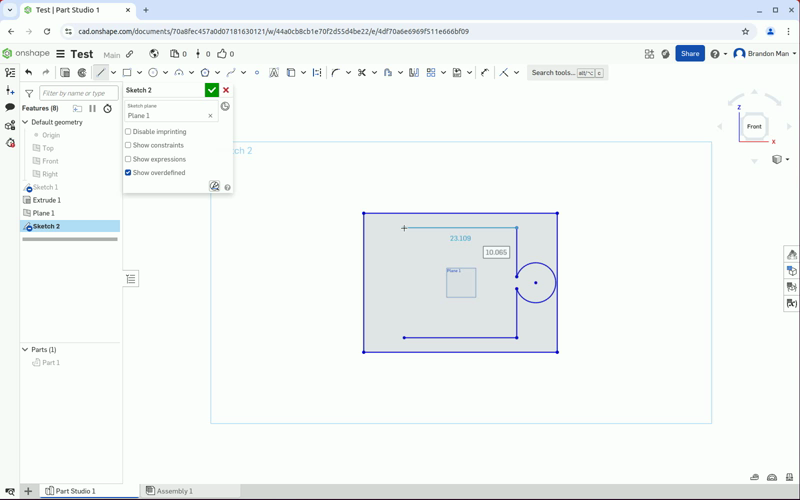
key_down(shift)
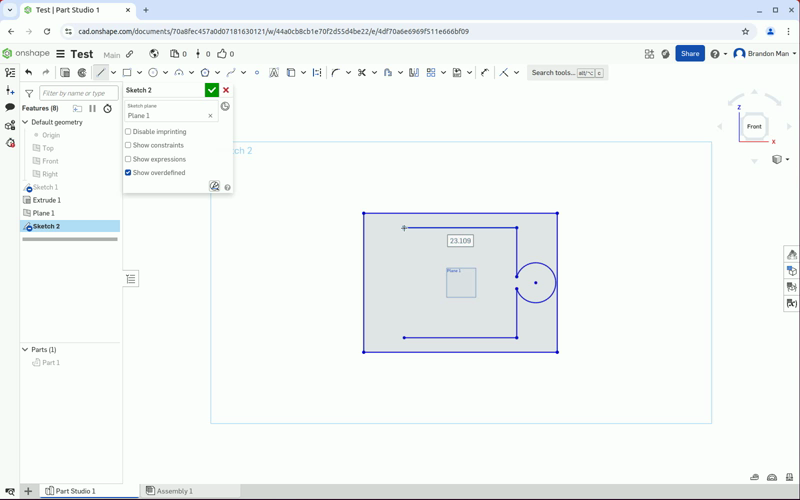
mouse_move(434, 227)
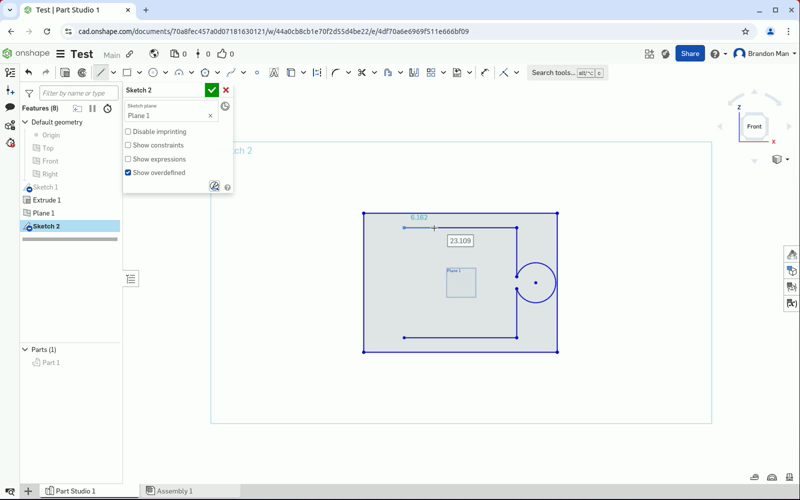
mouse_move(404, 276)
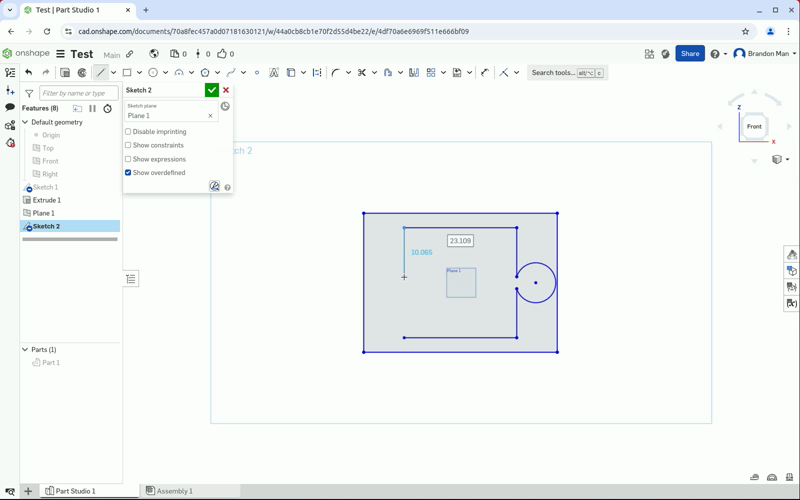
click(404, 276)
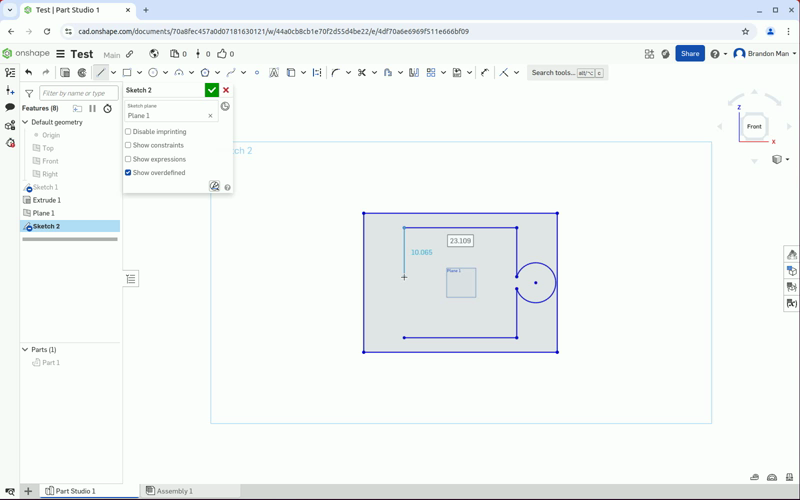
key_up(shift)
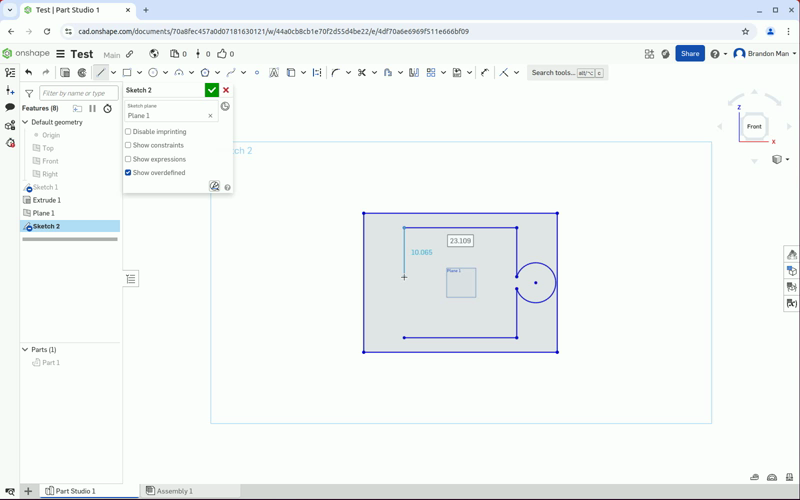
key(esc)
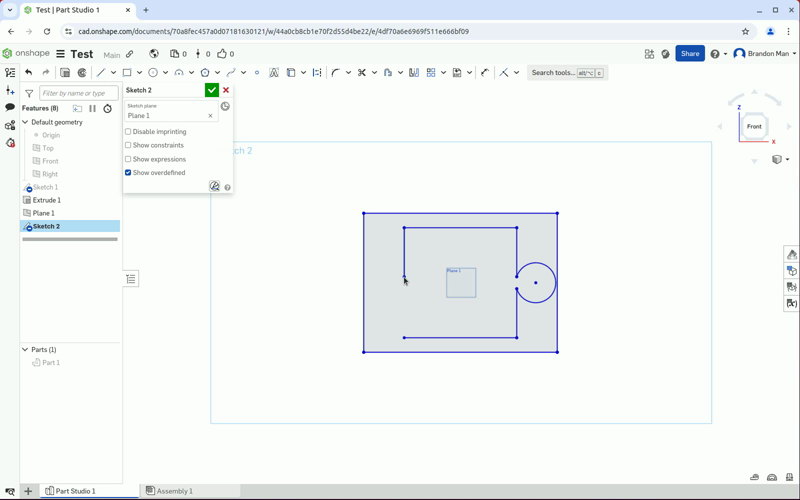
key(a)
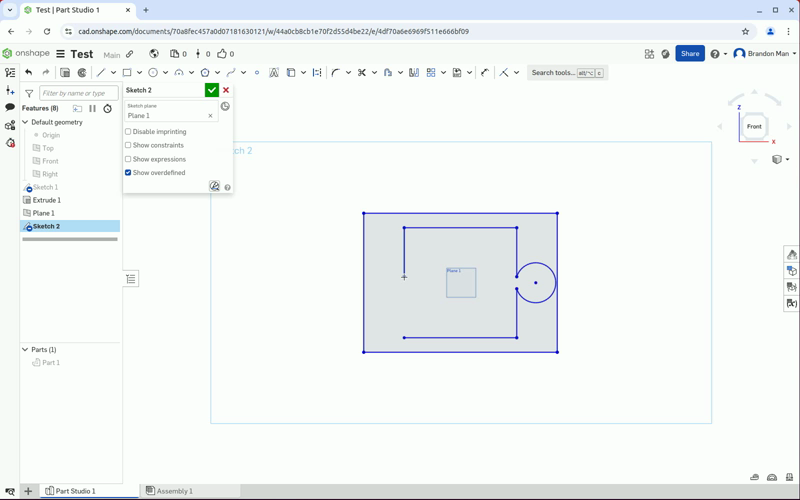
mouse_move(404, 276)
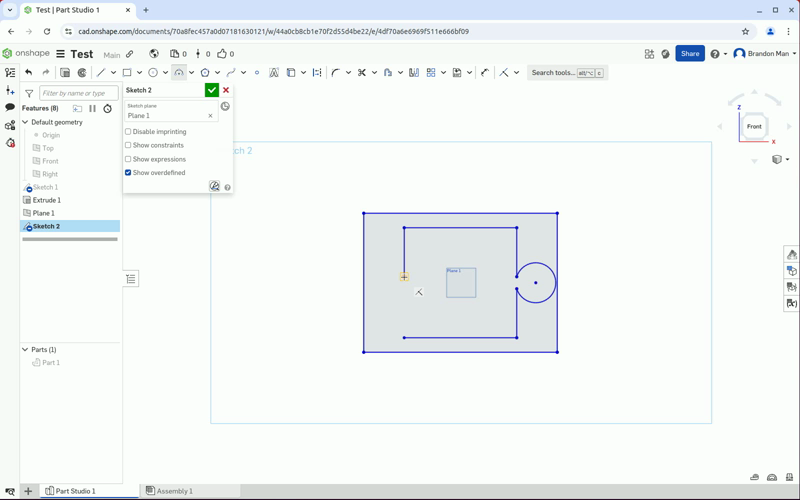
click(404, 276)
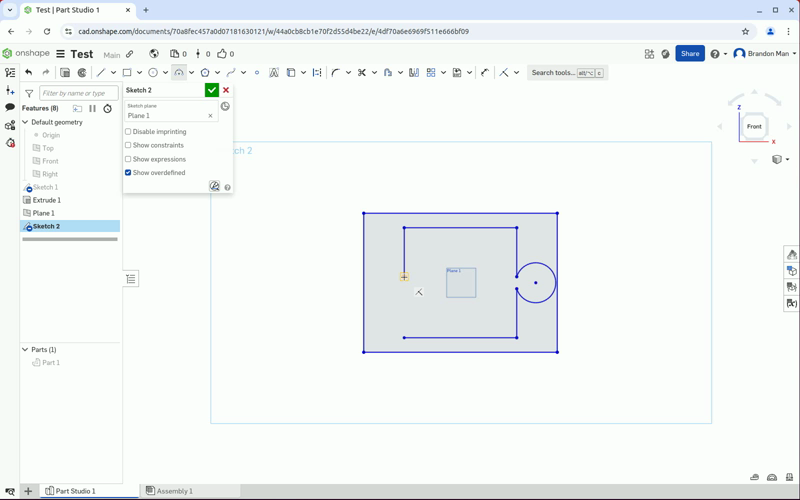
key_down(shift)
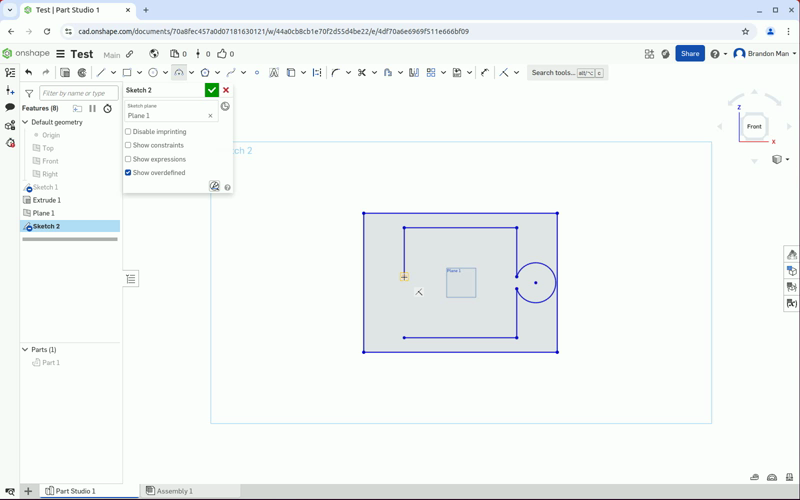
mouse_move(404, 288)
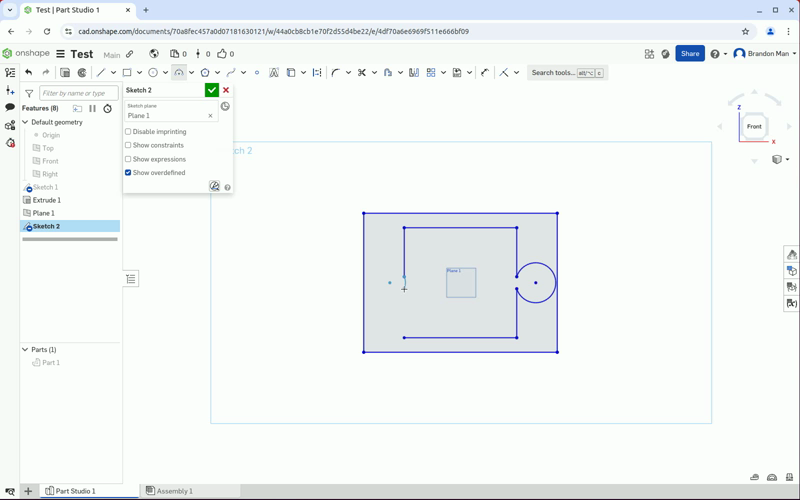
click(404, 288)
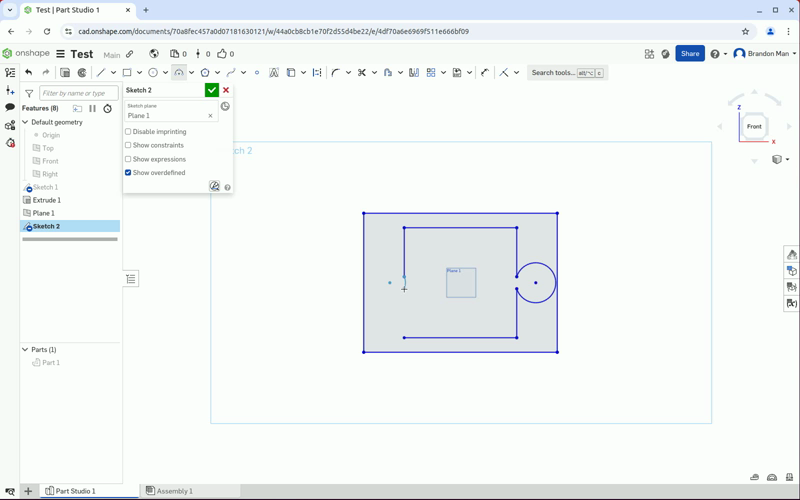
mouse_move(364, 282)
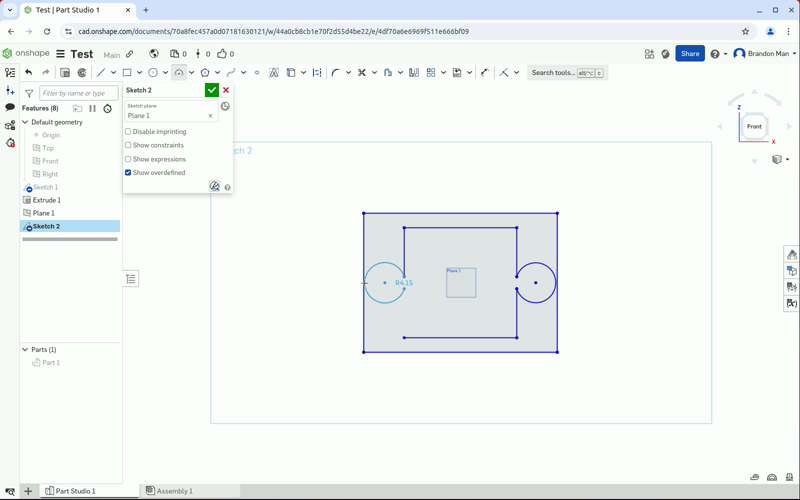
click(364, 282)
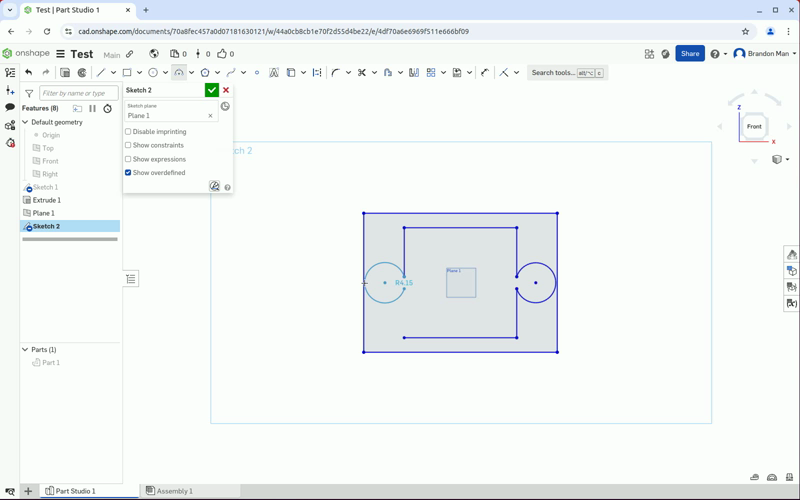
key_up(shift)
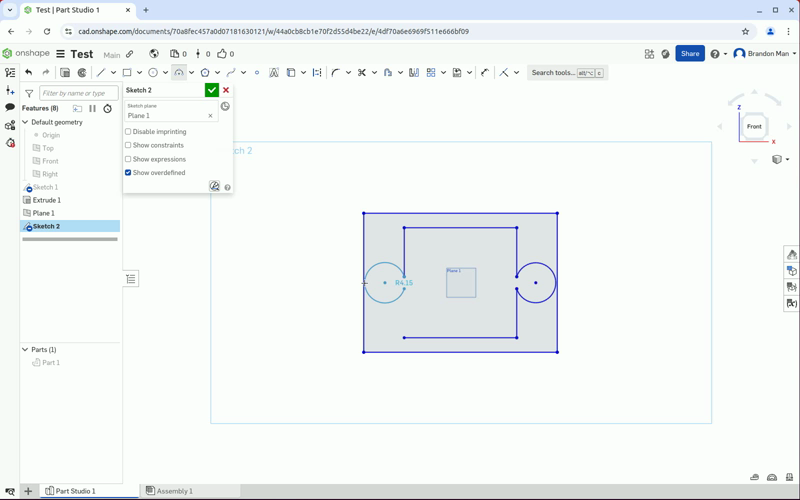
key(esc)
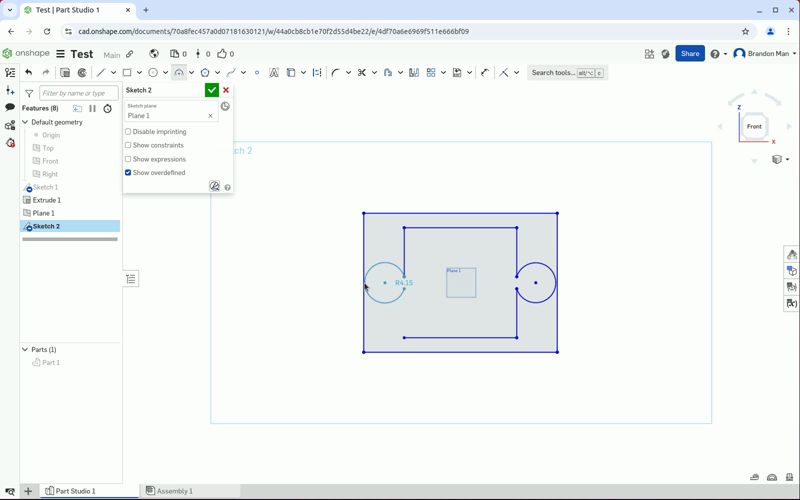
key(l)
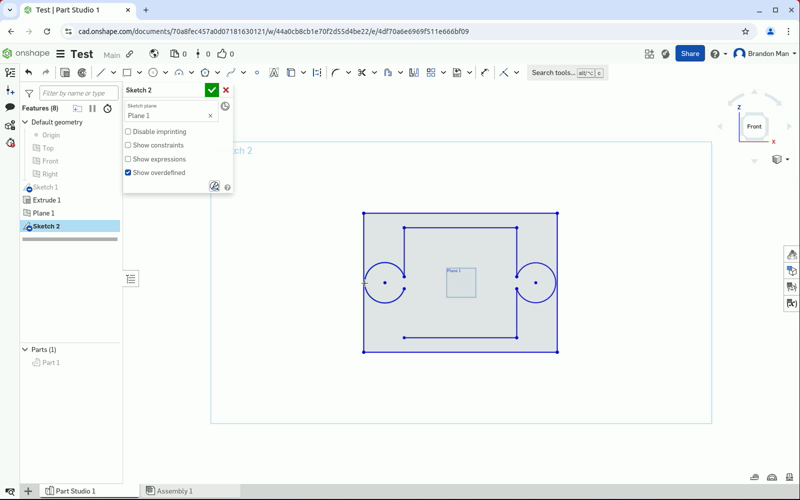
mouse_move(404, 288)
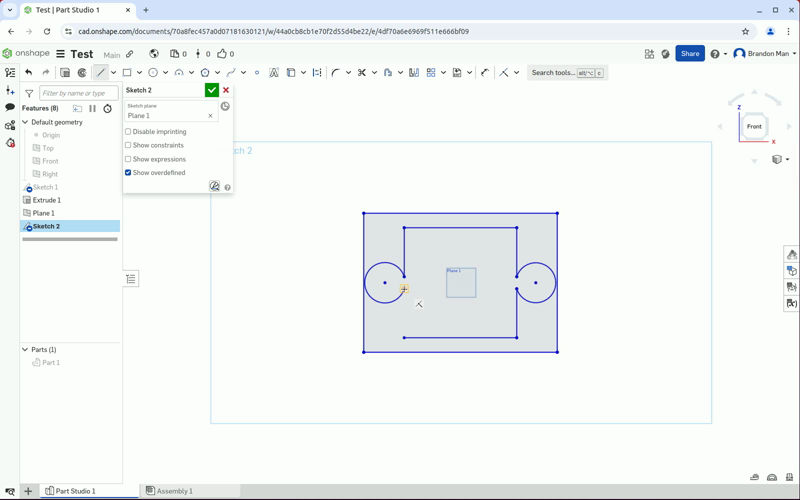
click(404, 288)
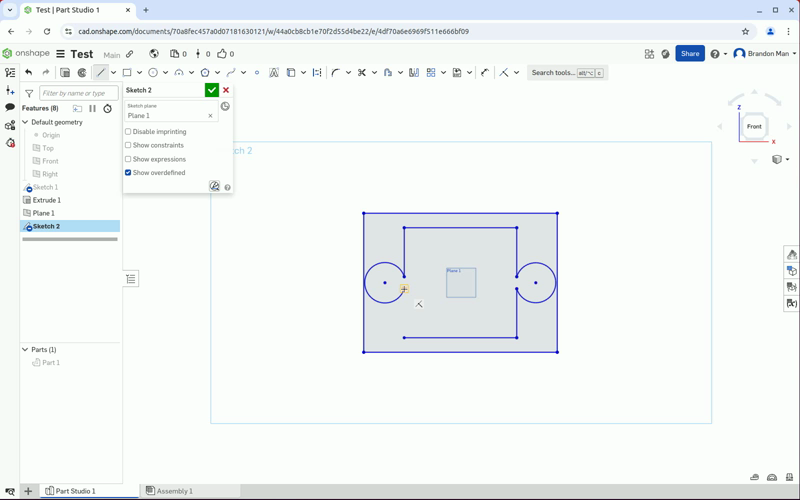
mouse_move(434, 288)
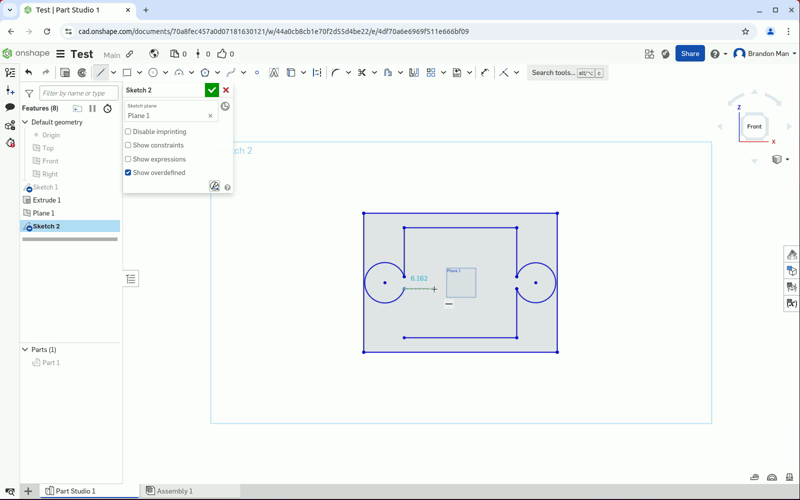
key_down(shift)
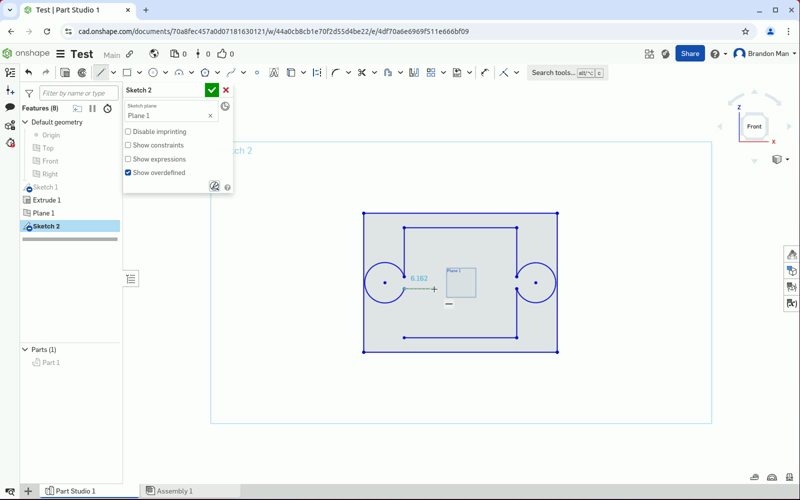
mouse_move(404, 337)
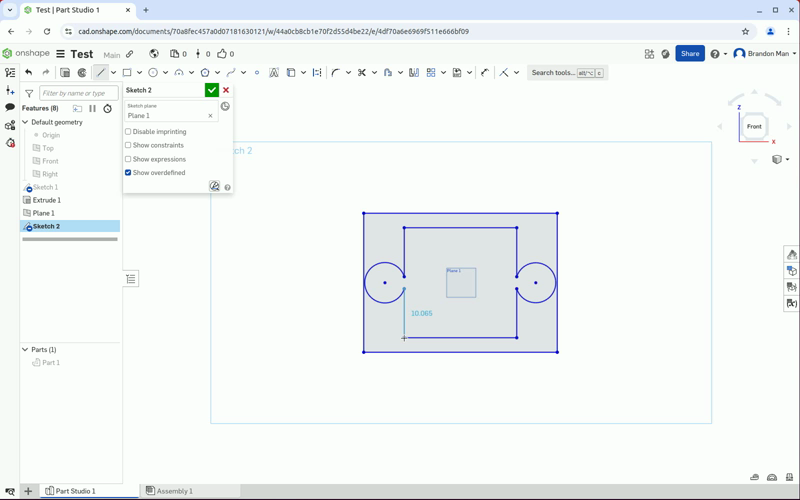
key_up(shift)
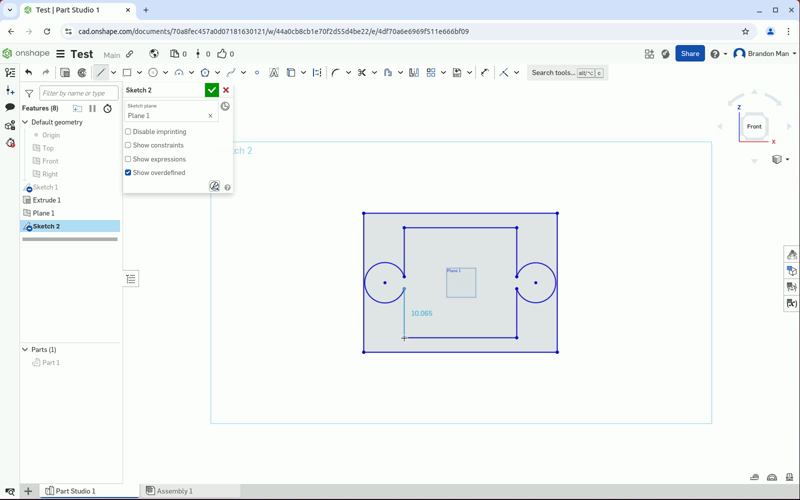
click(404, 337)
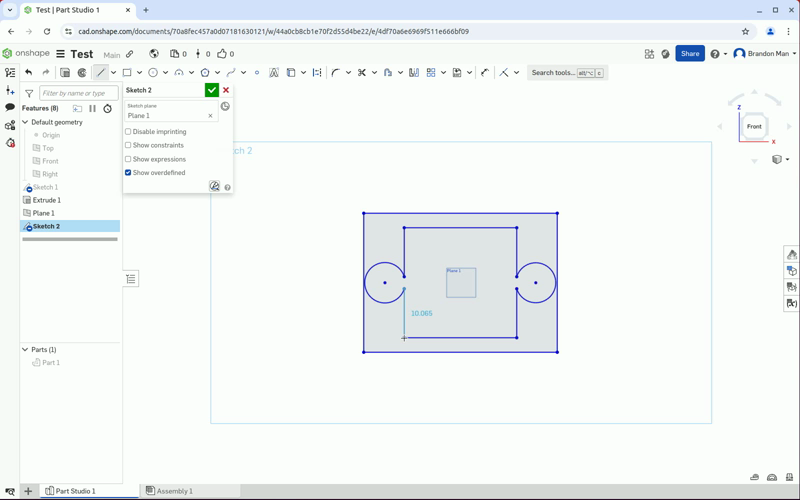
key(esc)
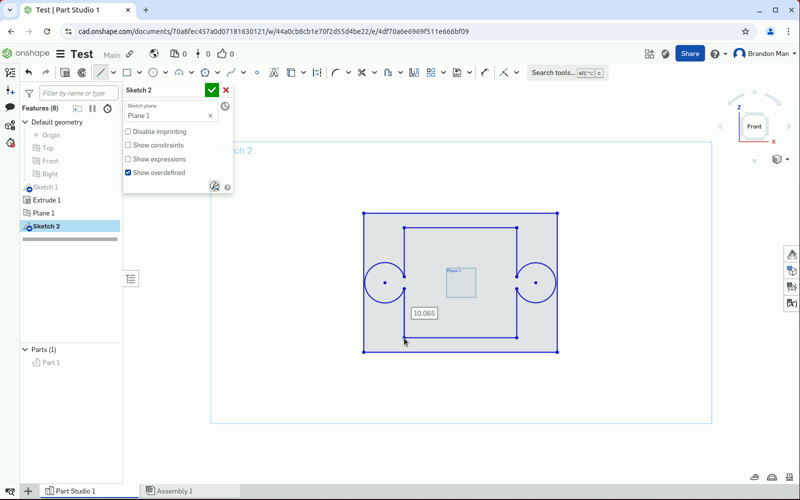
mouse_move(530, 246)
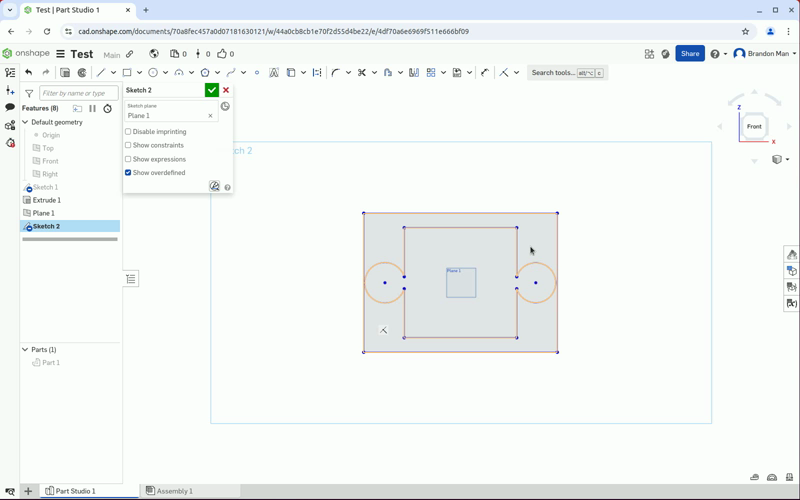
click(530, 246)
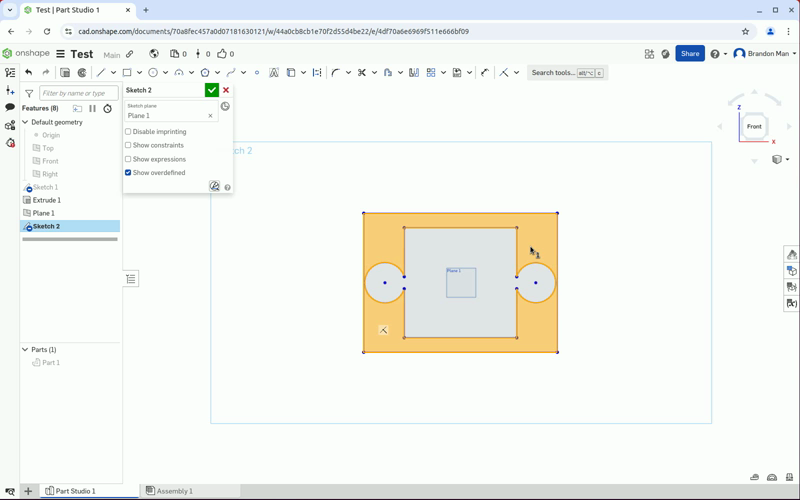
mouse_move(73, 352)
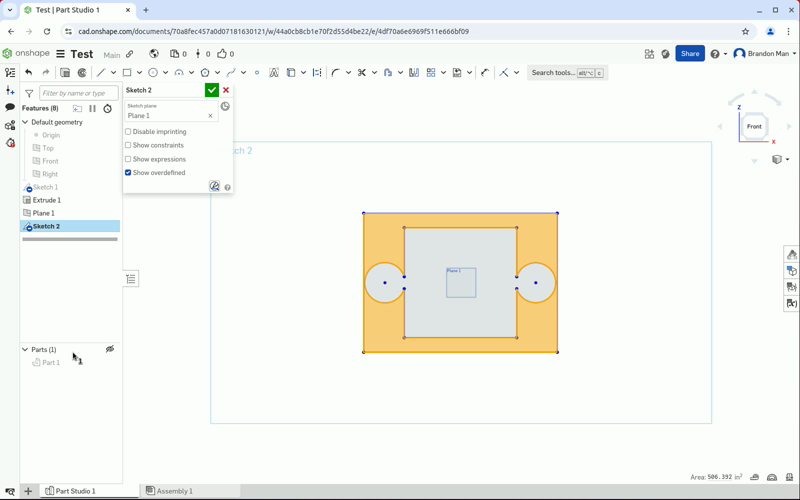
key(shift+y)
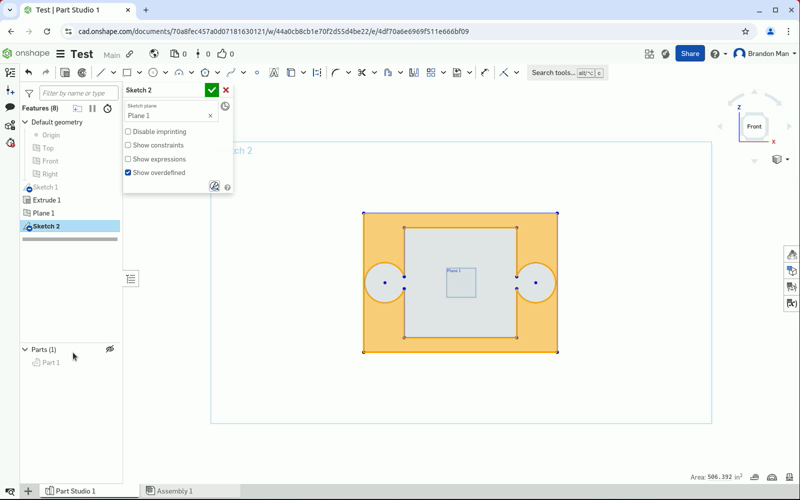
key(shift+e)
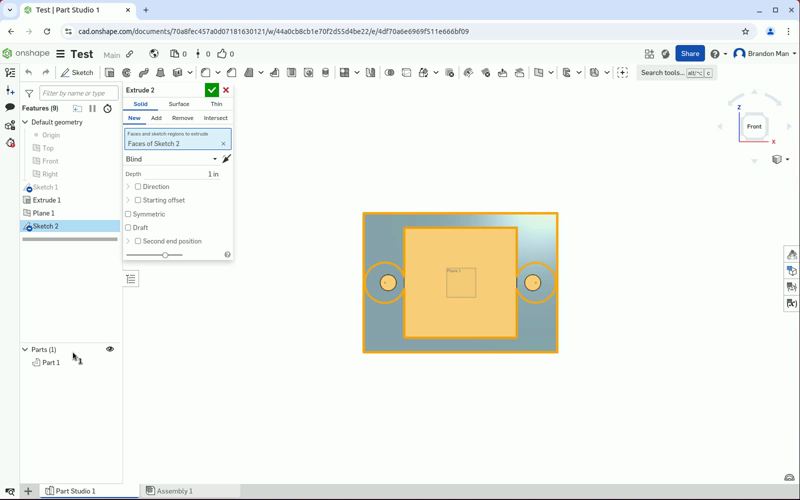
mouse_move(143, 106)
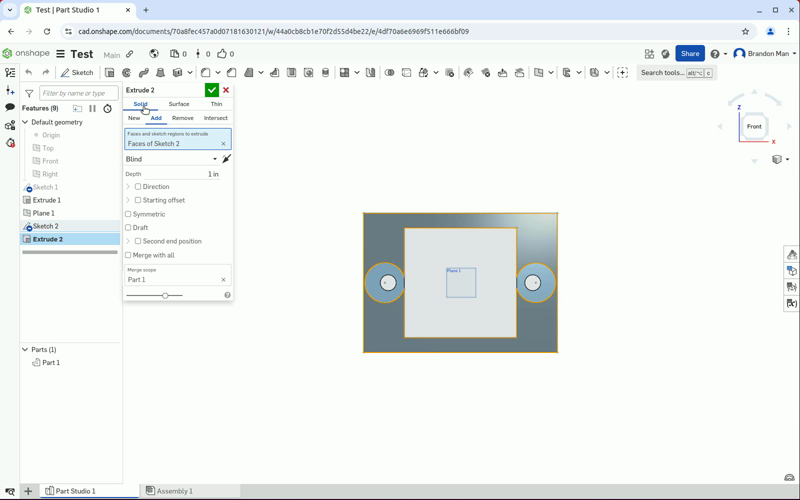
click(143, 106)
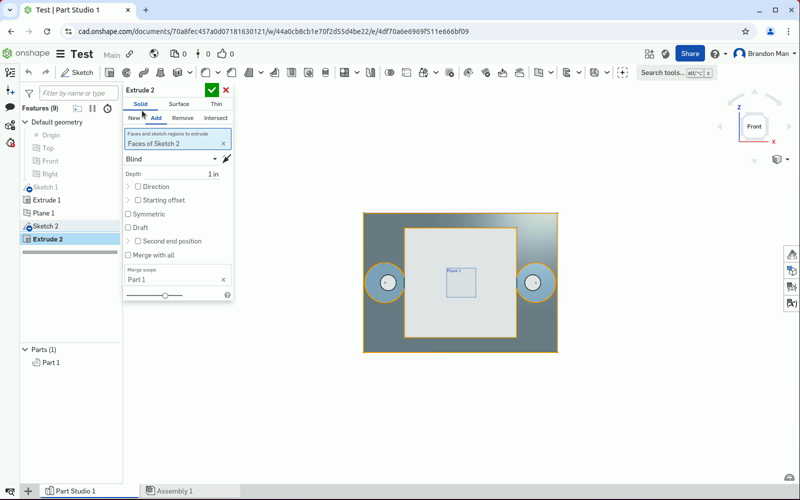
mouse_move(137, 120)
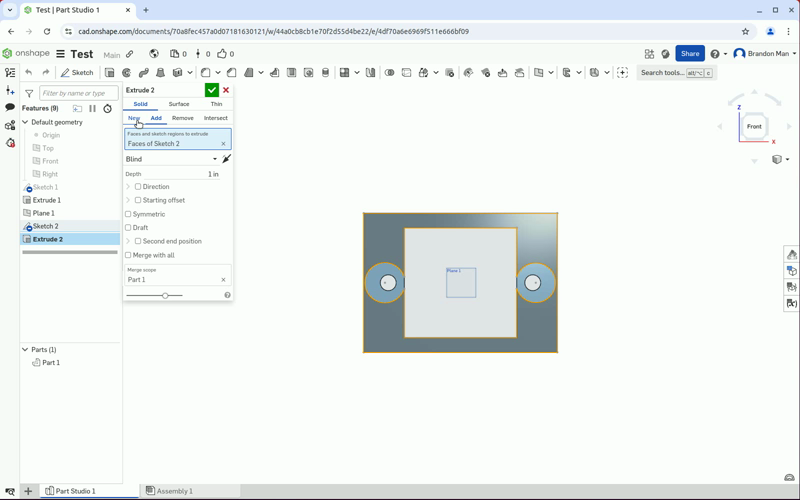
click(137, 120)
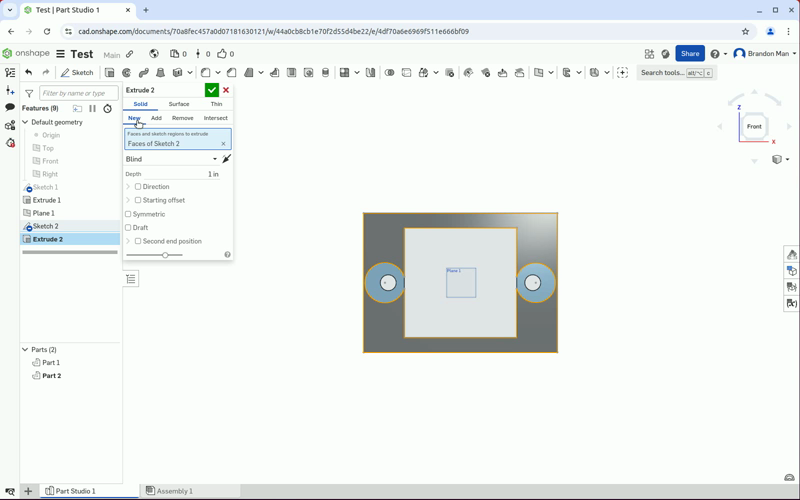
key(tab, 4)
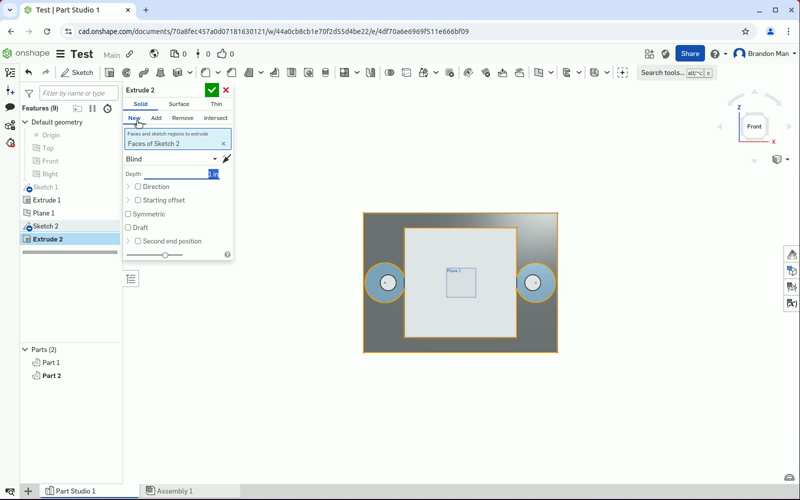
text(16.128)
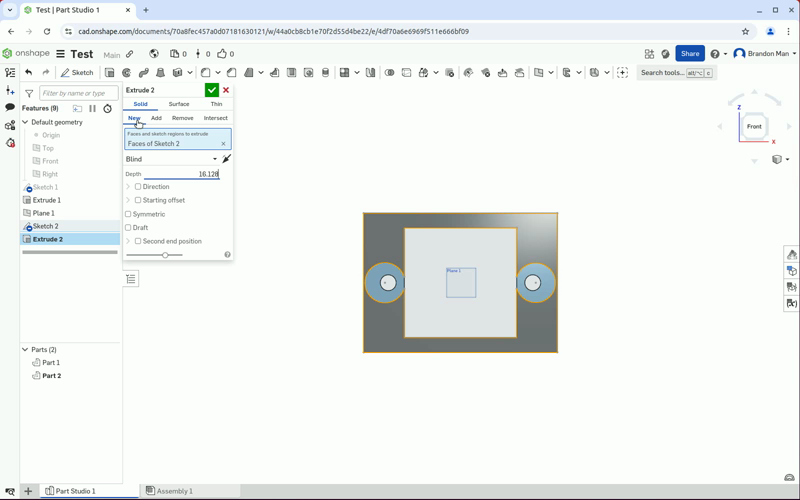
key(enter)
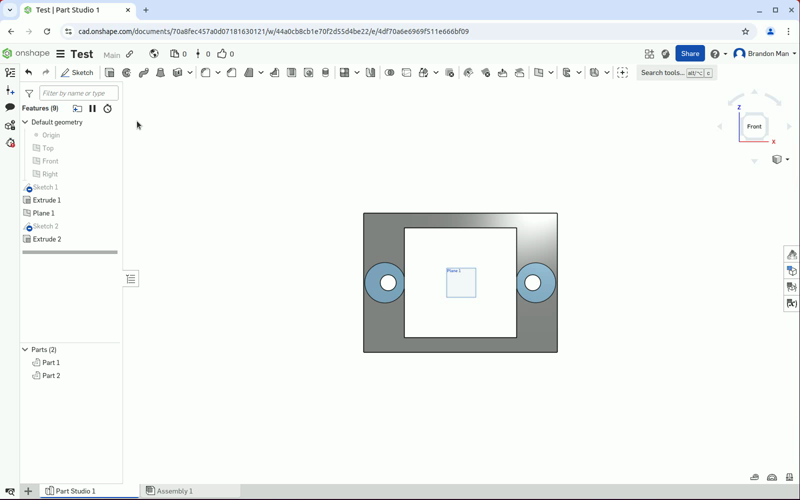
key(shift+h)
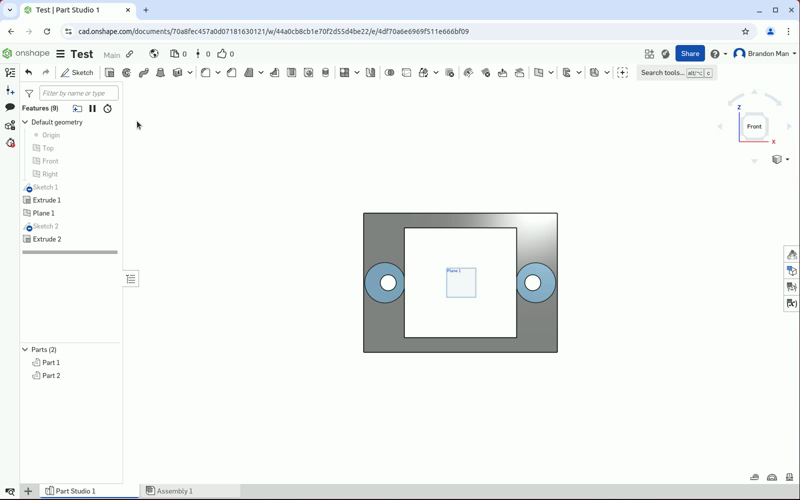
key(shift+h)
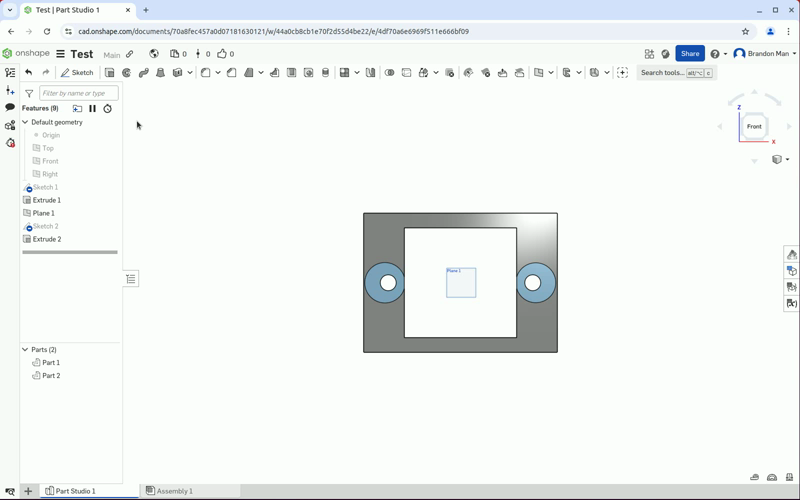
mouse_move(73, 189)
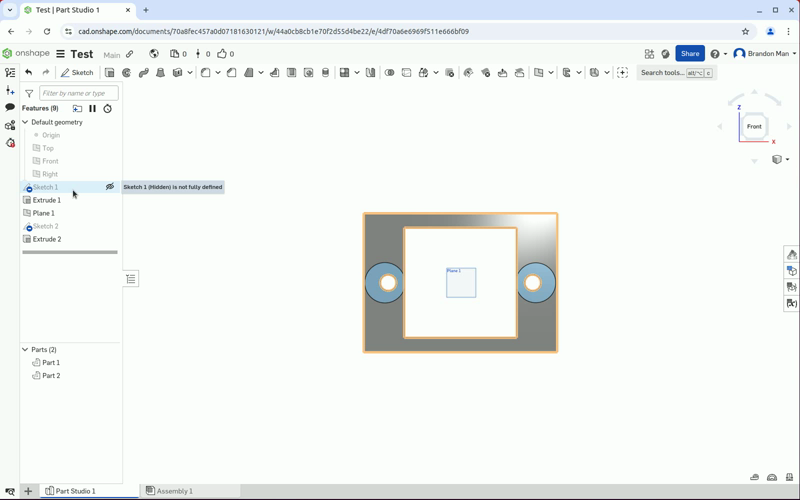
click(73, 189)
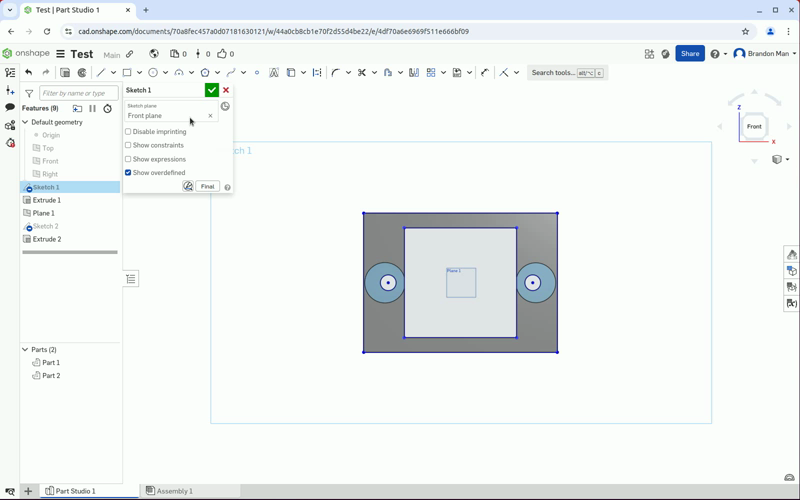
mouse_move(229, 92)
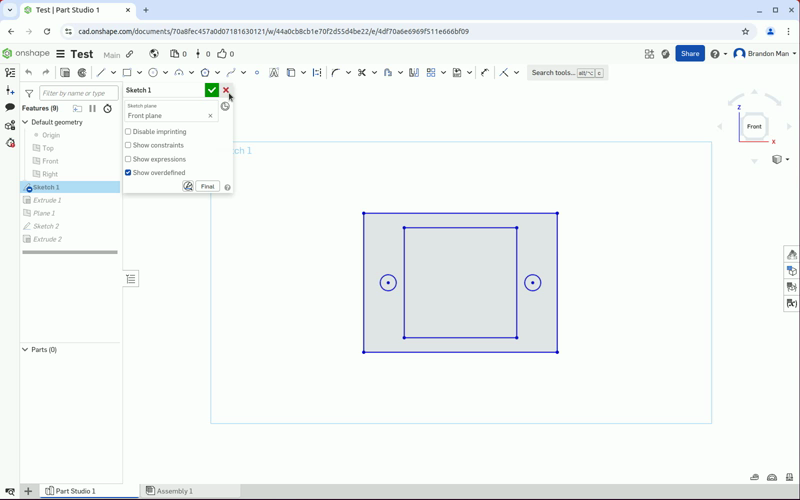
click(229, 92)
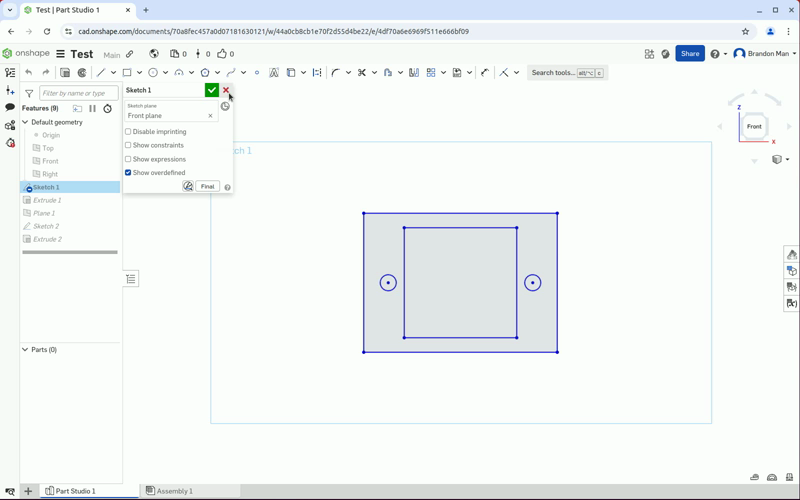
key(shift+s)
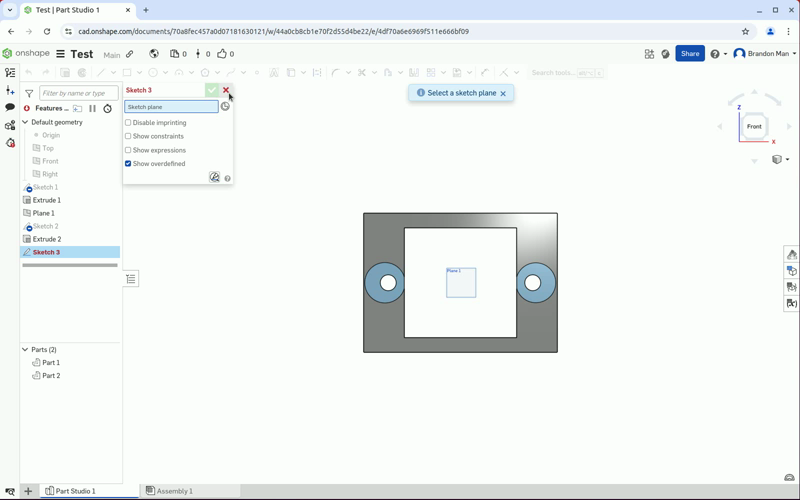
mouse_move(73, 215)
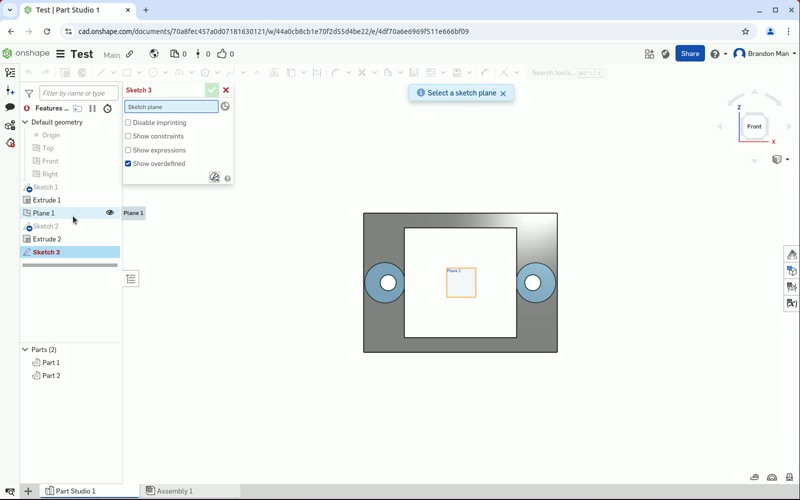
click(73, 215)
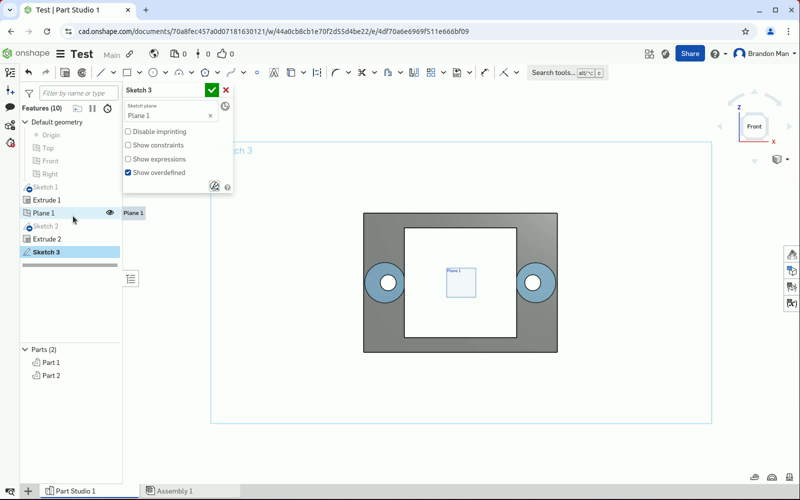
mouse_move(73, 352)
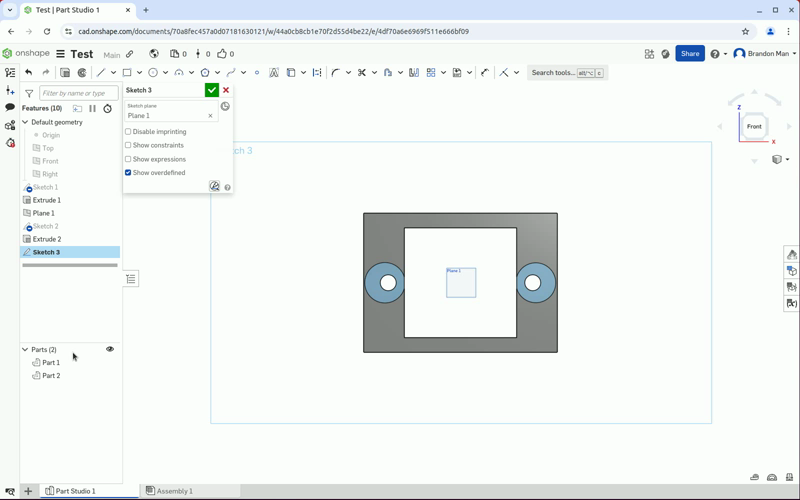
key(y)
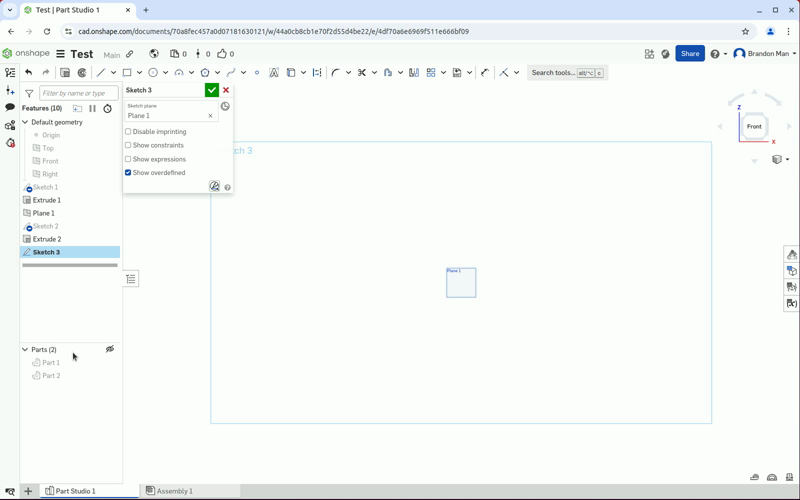
key(l)
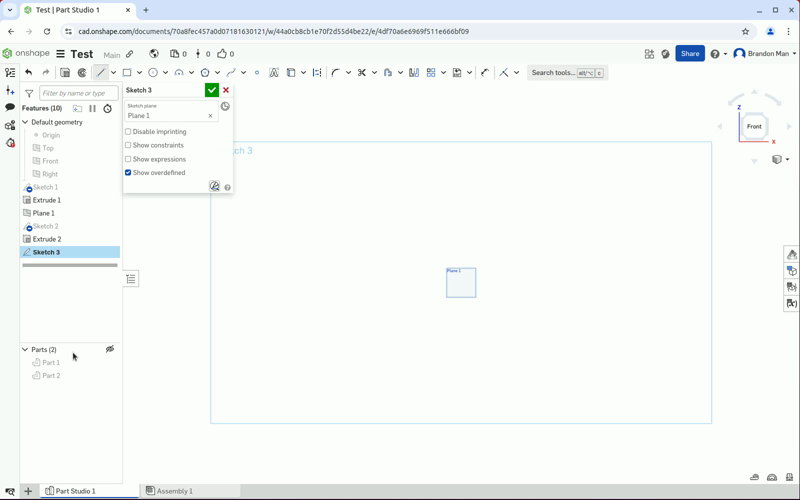
key_down(shift)
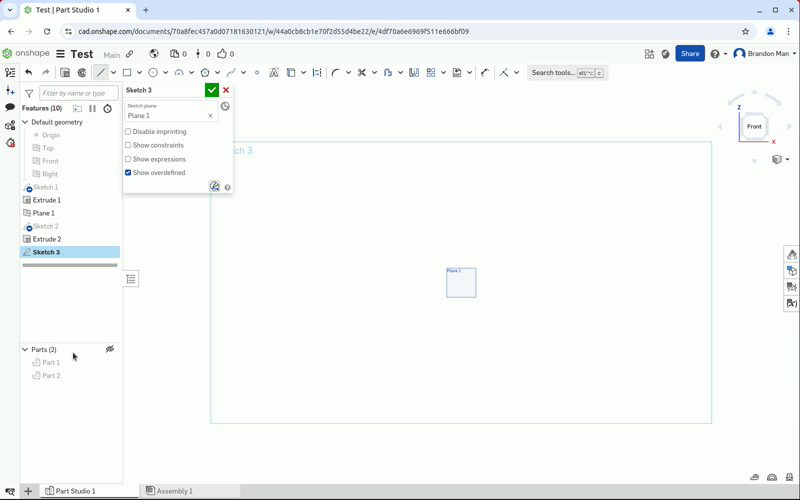
mouse_move(404, 339)
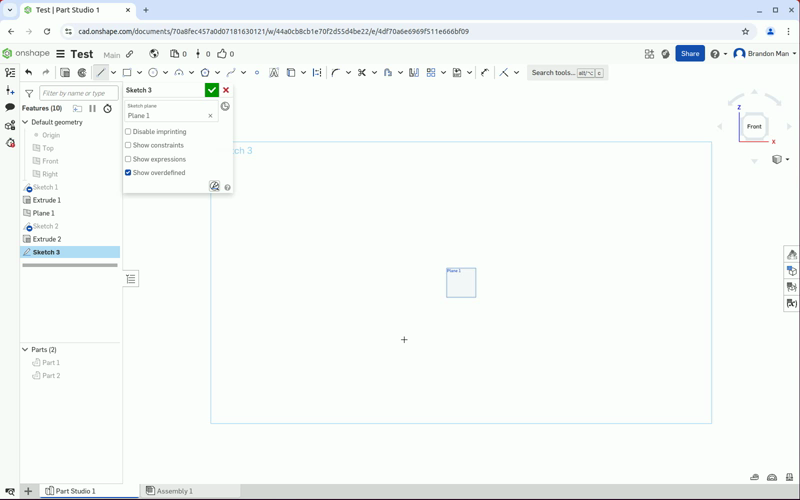
click(404, 339)
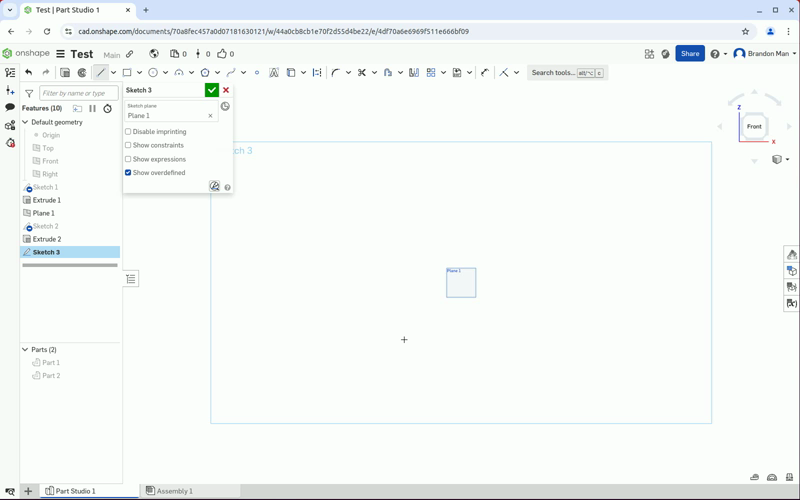
key_up(shift)
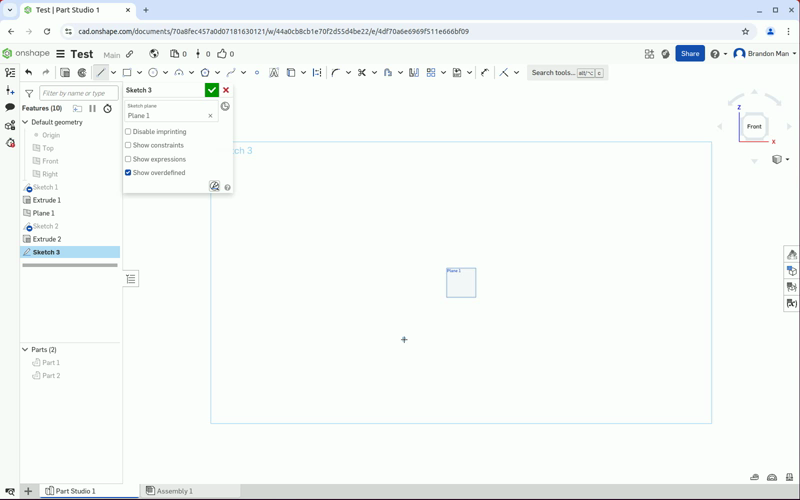
key_down(shift)
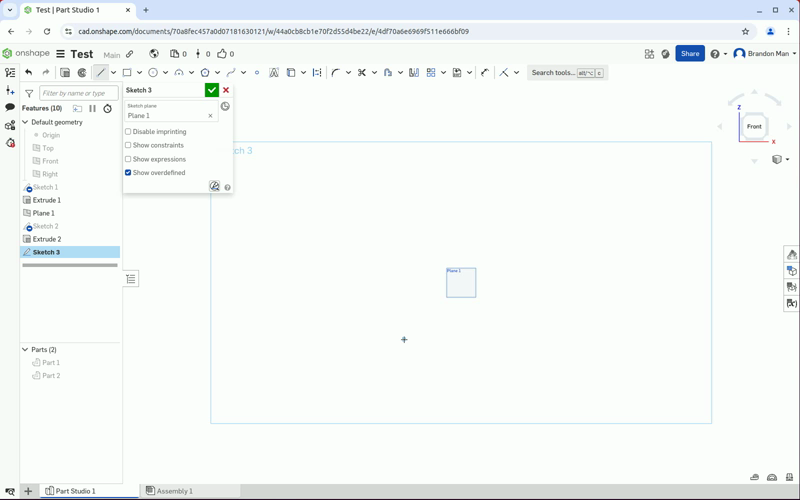
mouse_move(516, 339)
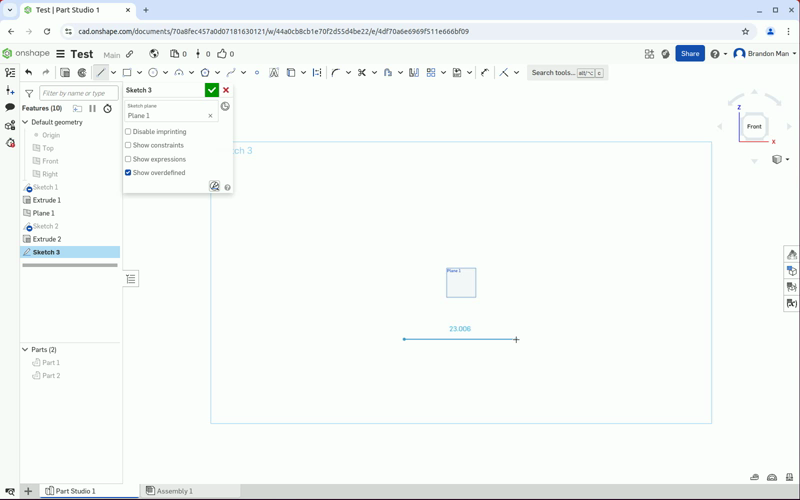
click(516, 339)
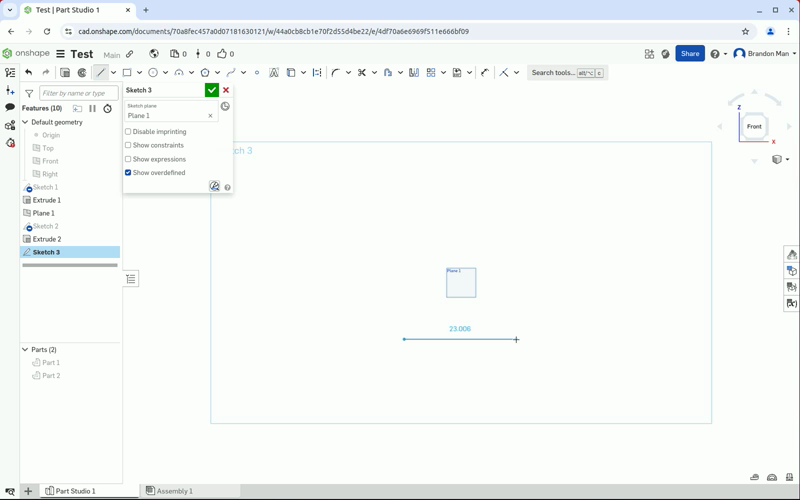
key_up(shift)
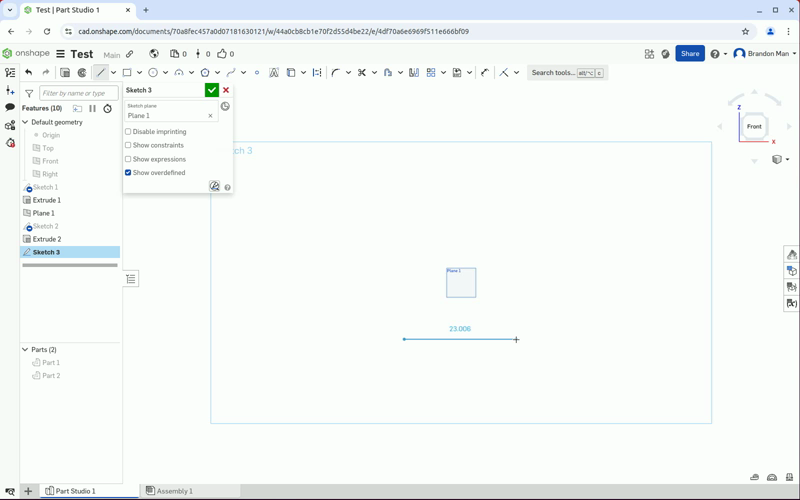
key_down(shift)
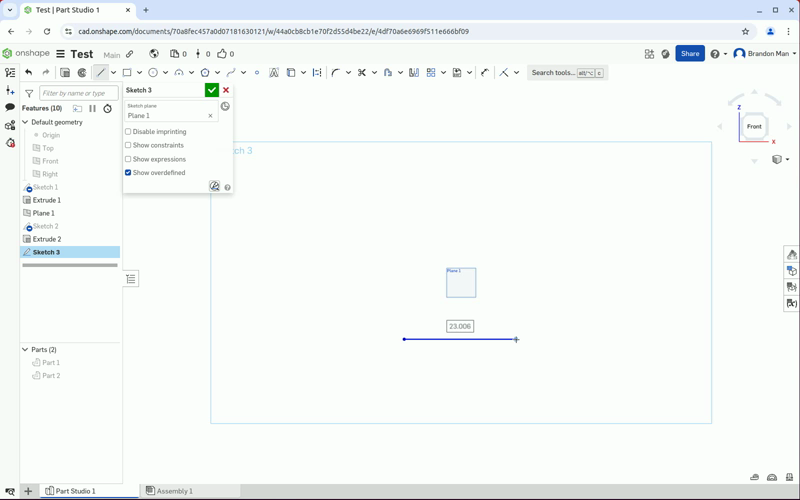
mouse_move(546, 339)
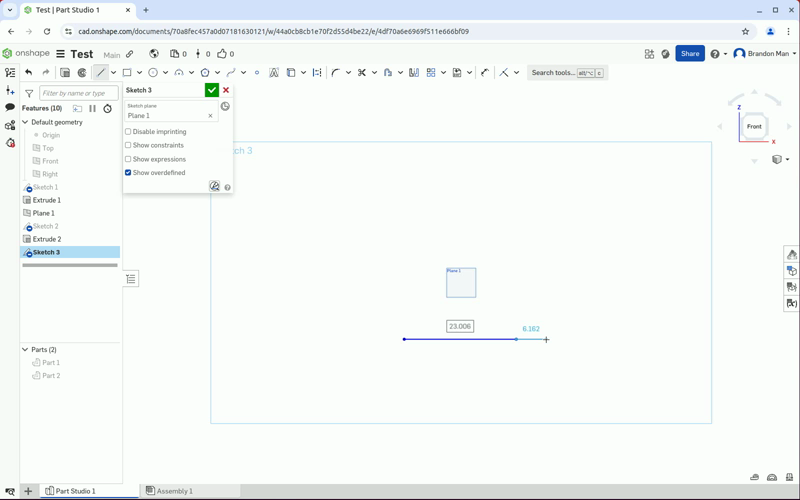
mouse_move(516, 288)
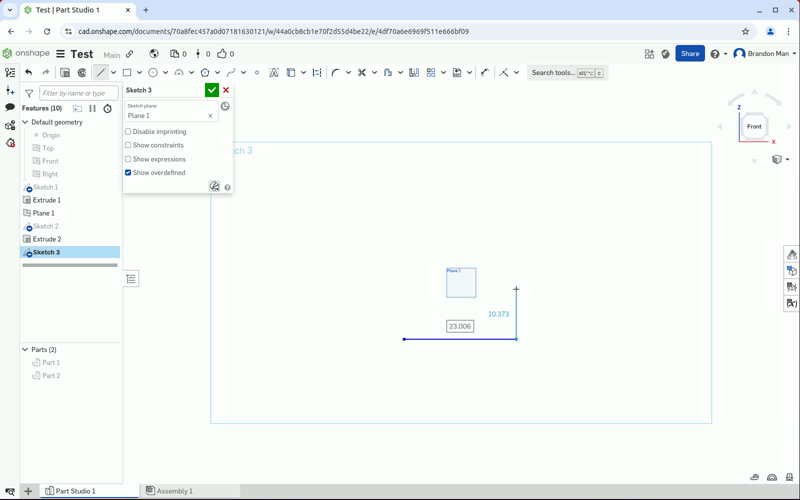
click(516, 288)
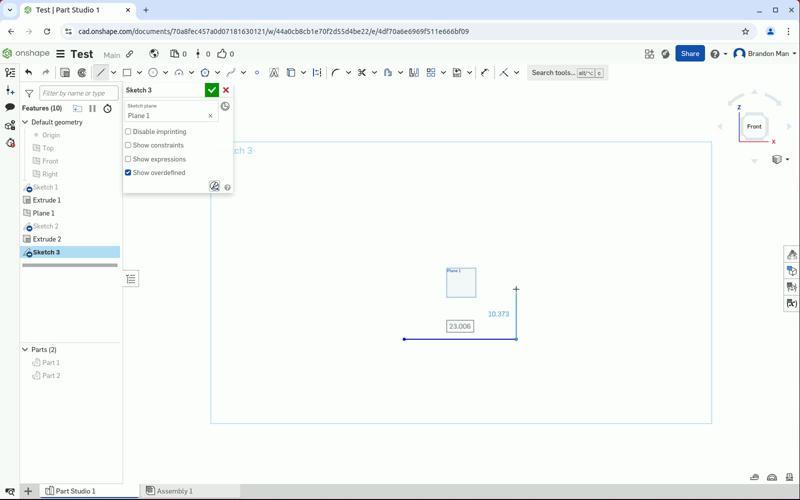
key_up(shift)
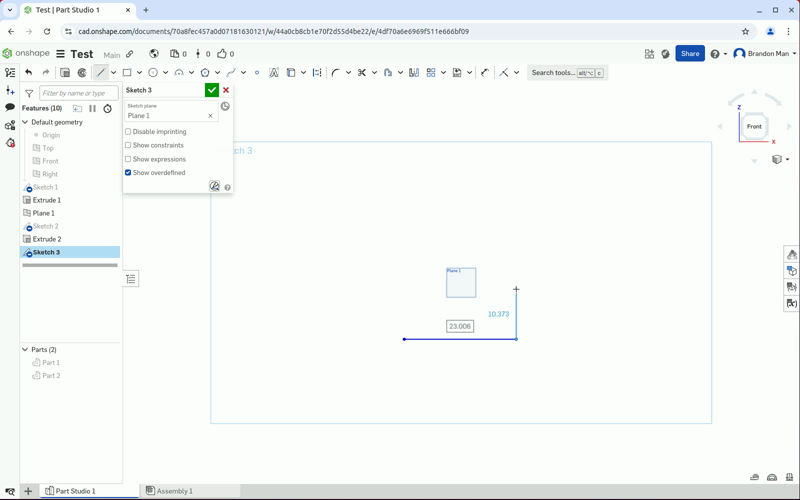
key(esc)
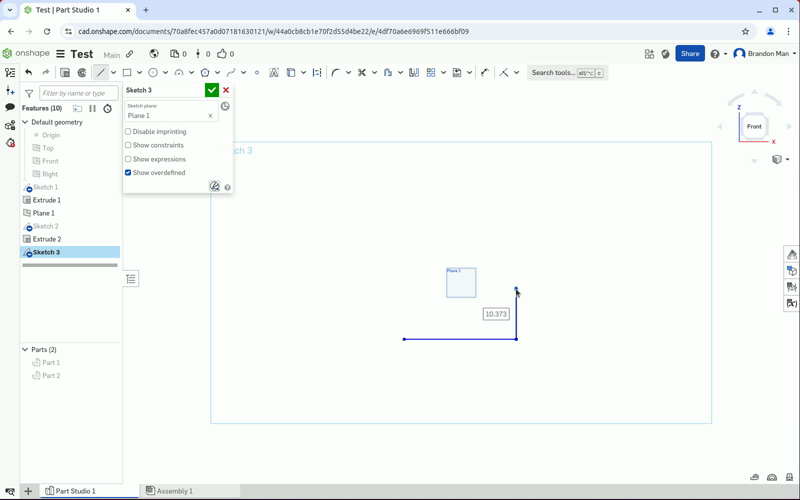
key(a)
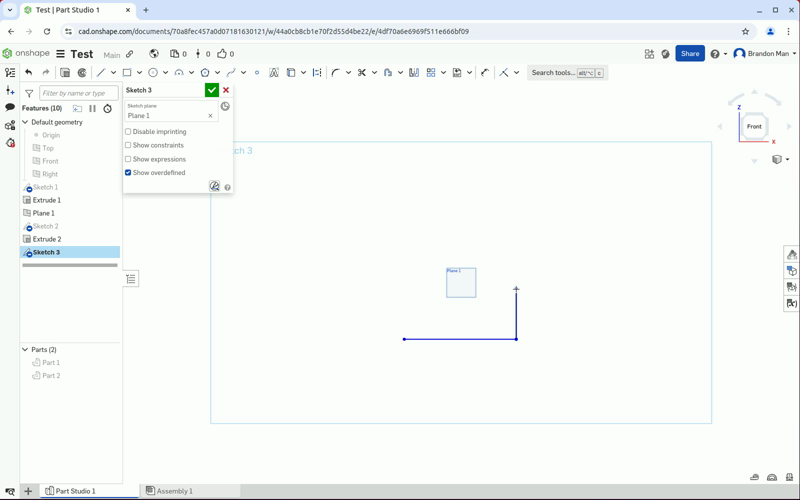
mouse_move(516, 288)
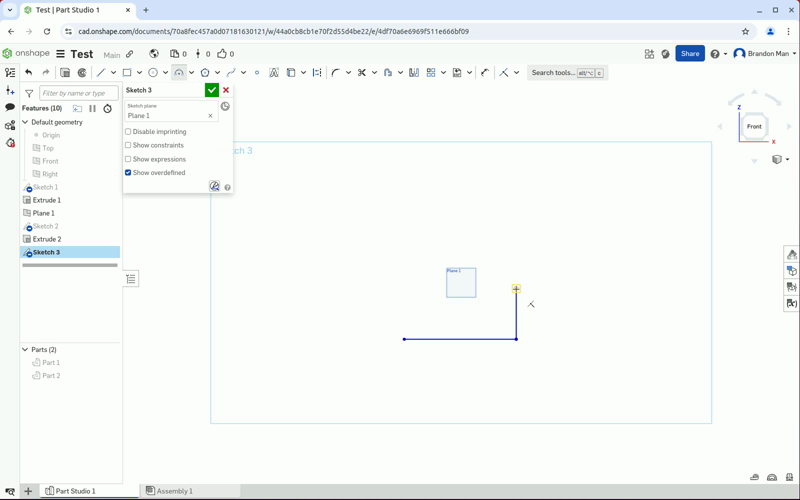
click(516, 288)
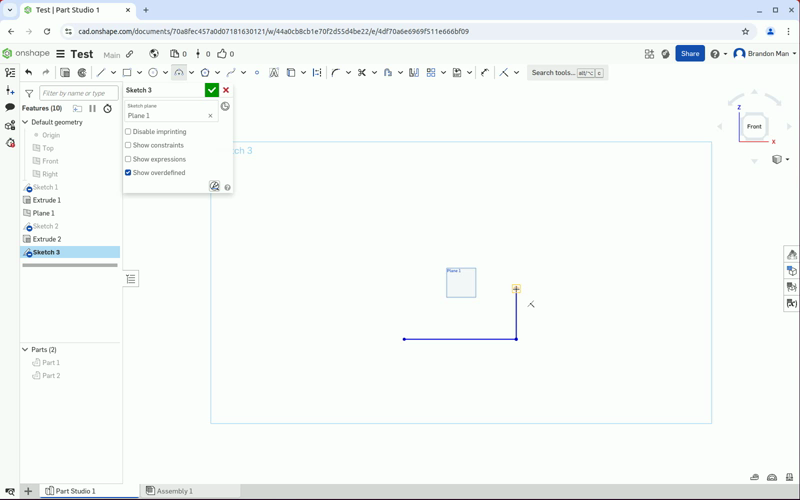
key_down(shift)
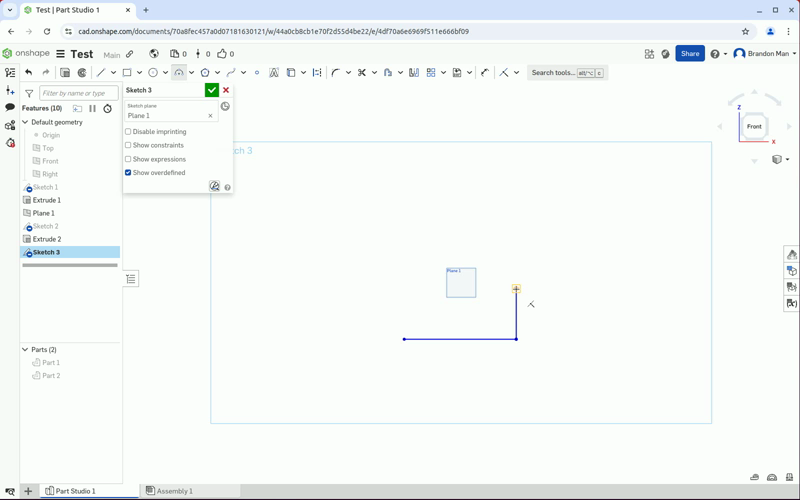
mouse_move(516, 278)
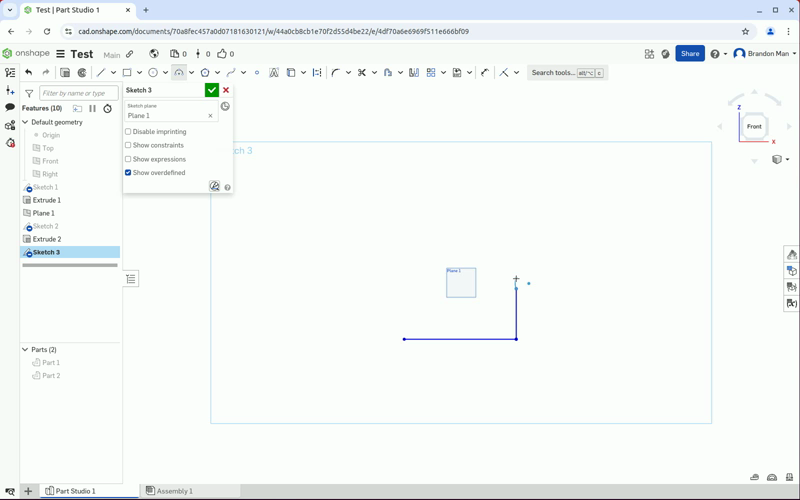
click(516, 278)
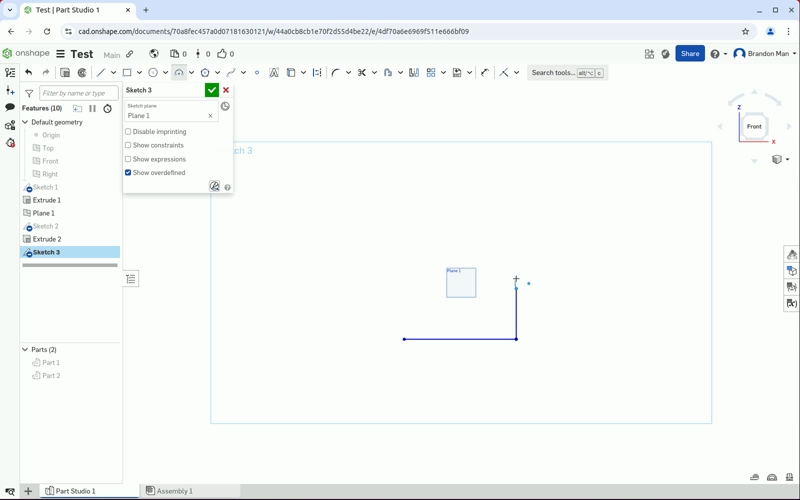
mouse_move(515, 283)
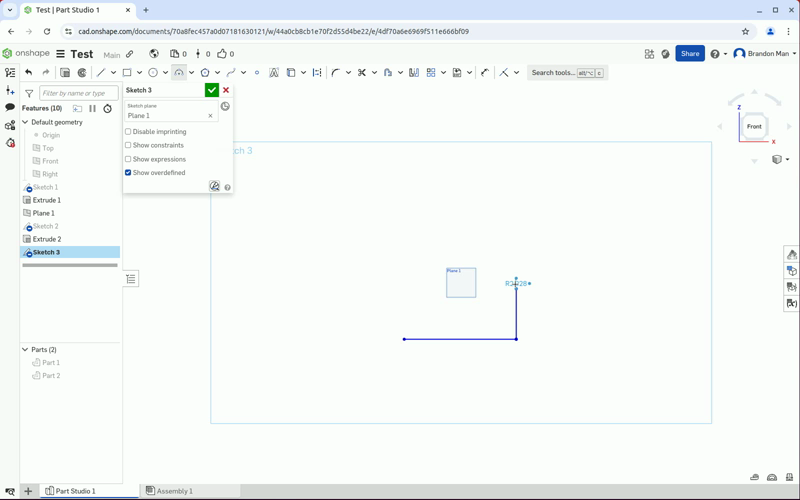
click(515, 283)
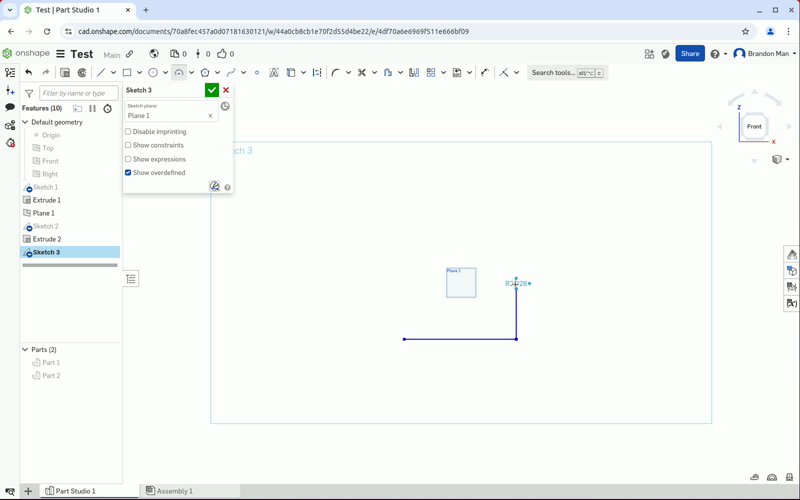
key_up(shift)
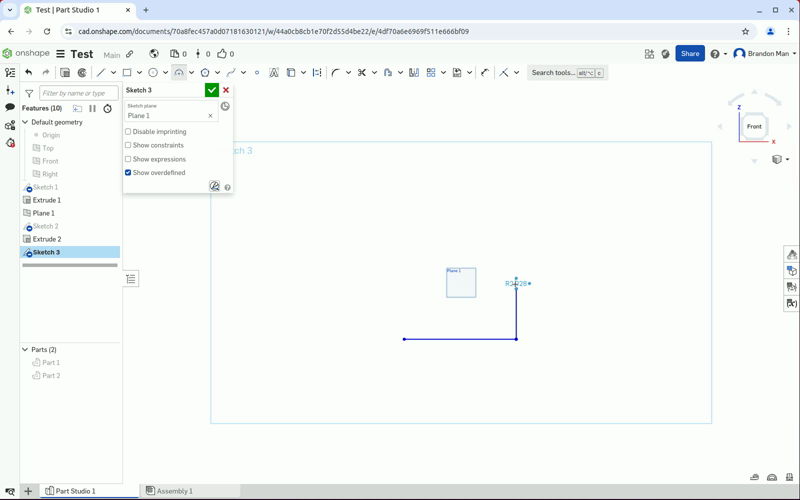
key(esc)
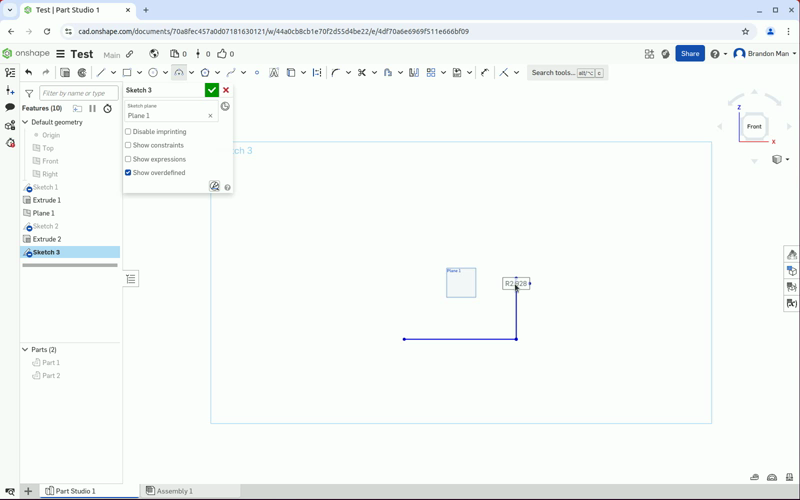
key(l)
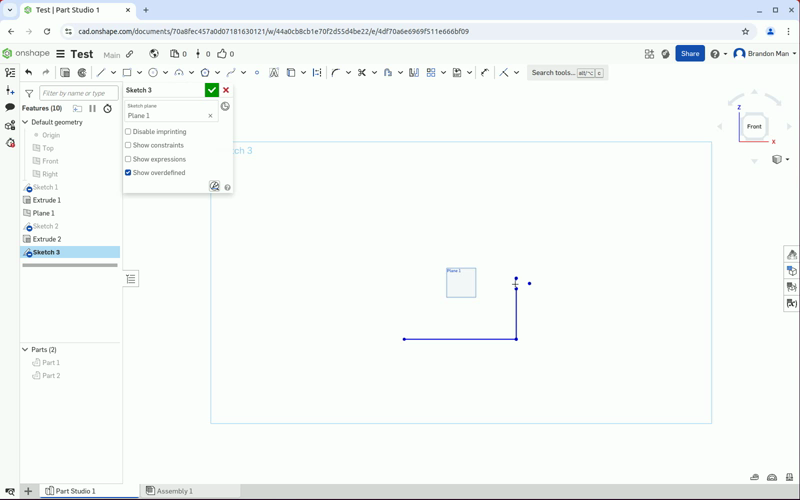
mouse_move(516, 278)
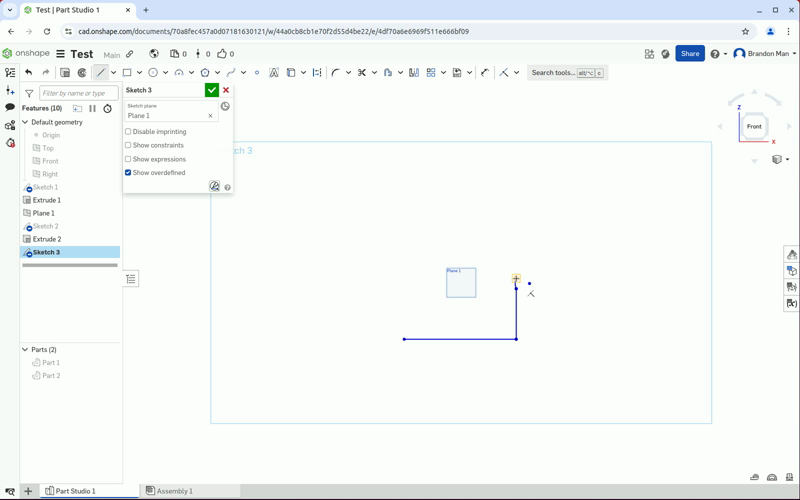
click(516, 278)
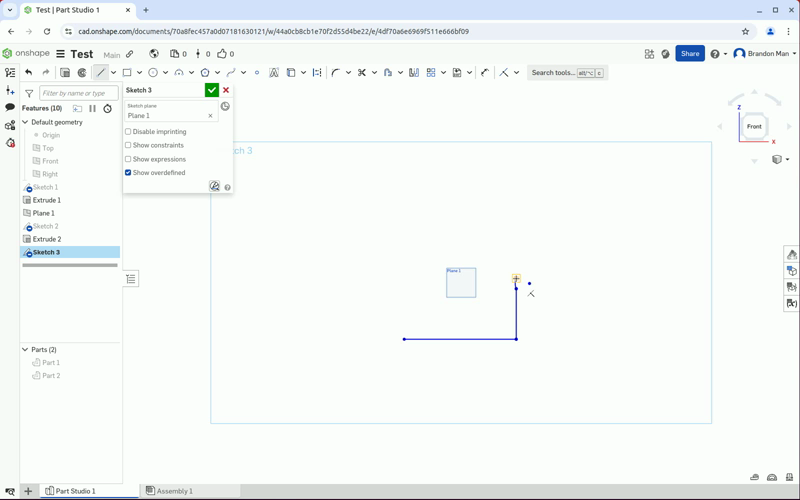
key_down(shift)
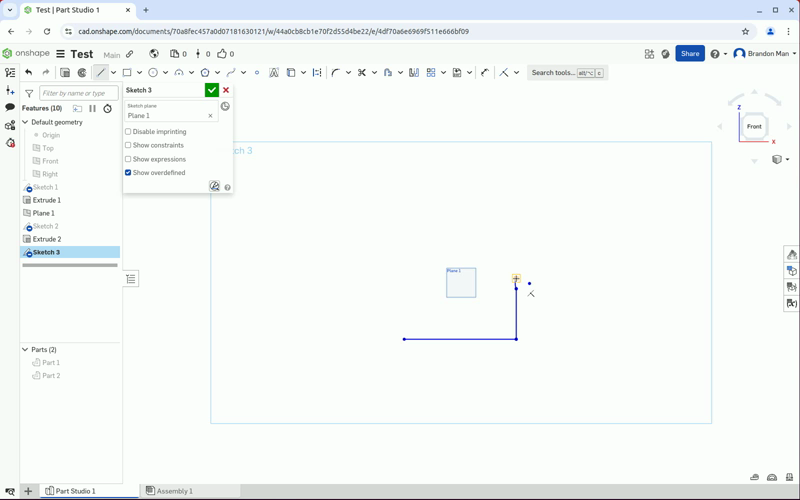
mouse_move(546, 278)
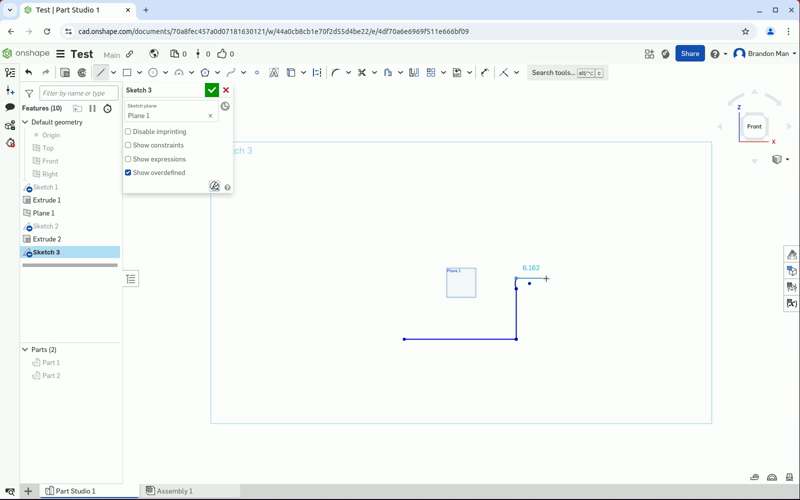
mouse_move(516, 227)
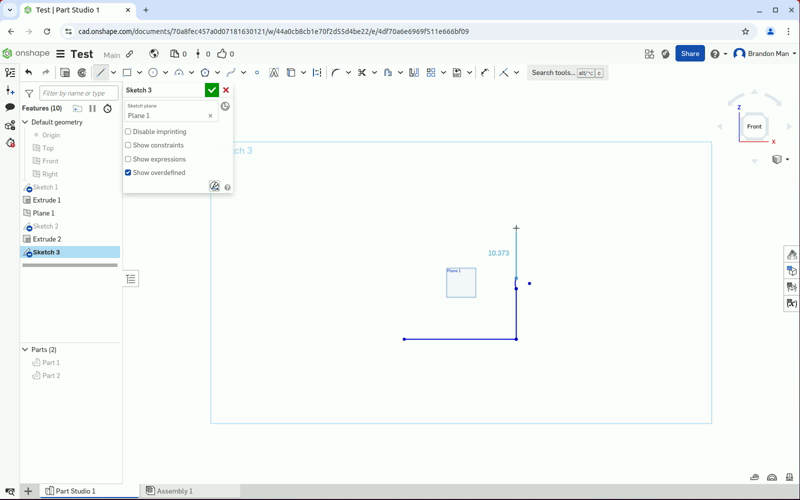
click(516, 227)
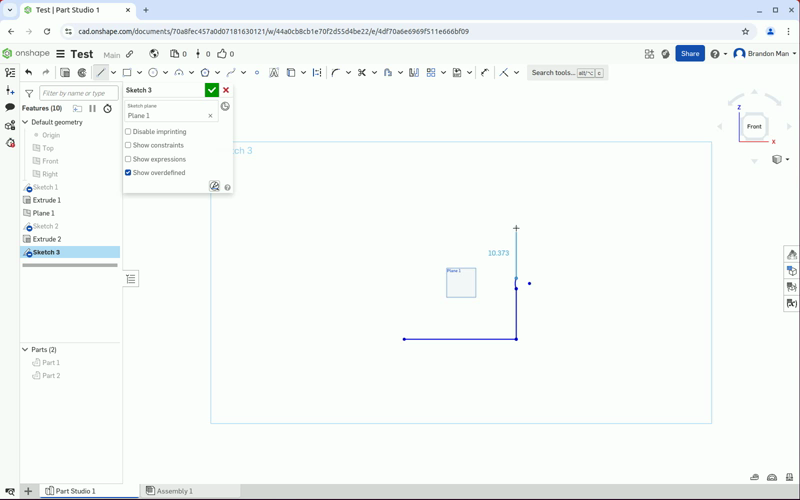
key_up(shift)
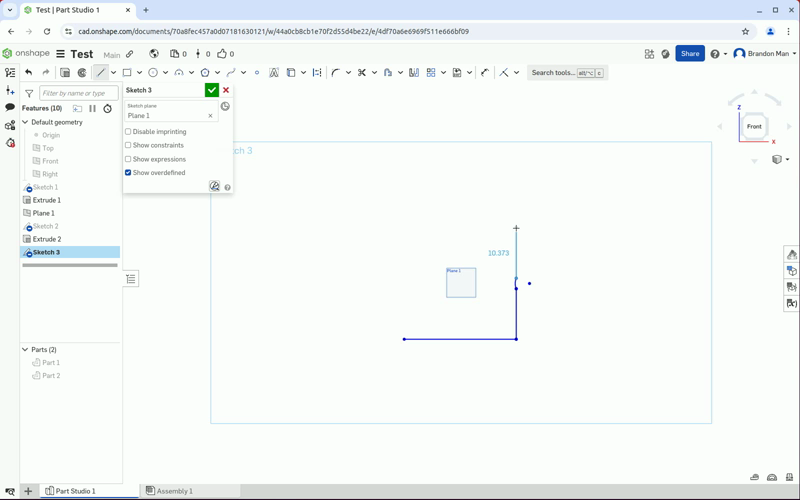
key_down(shift)
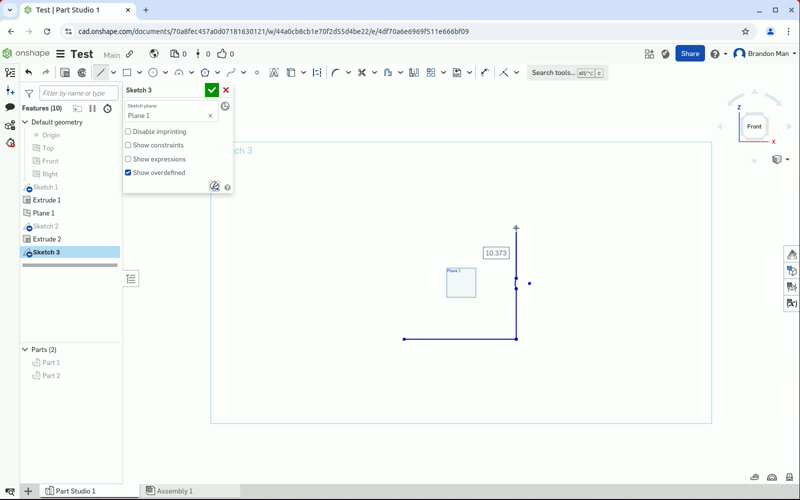
mouse_move(404, 227)
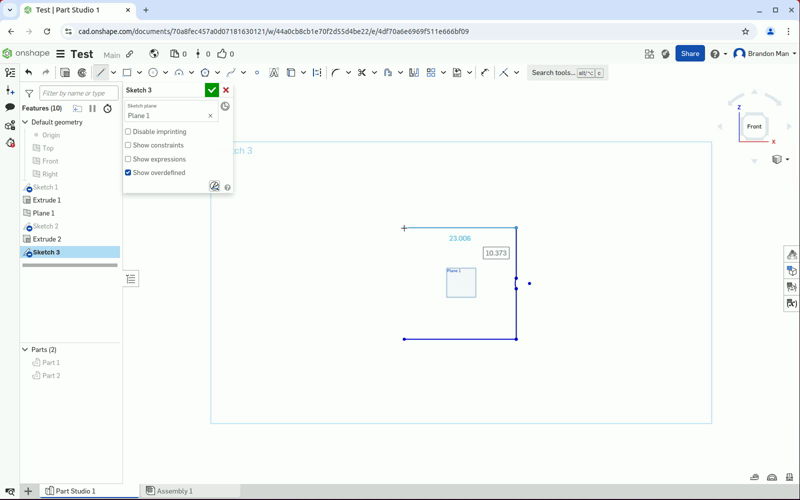
click(404, 227)
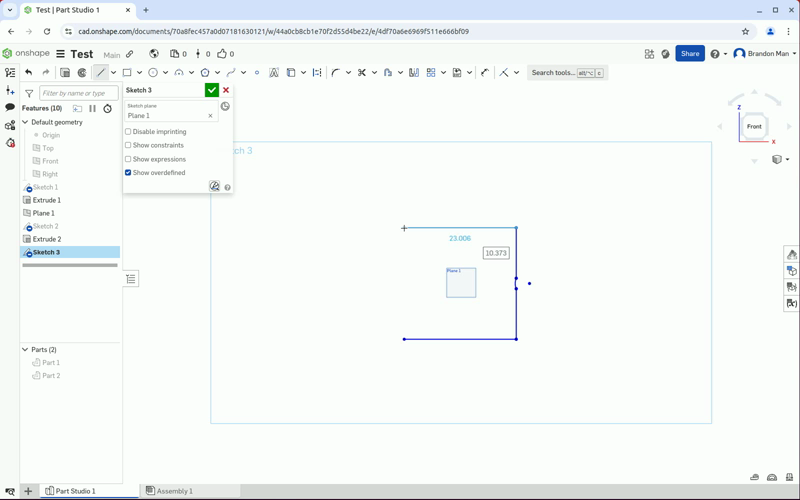
key_up(shift)
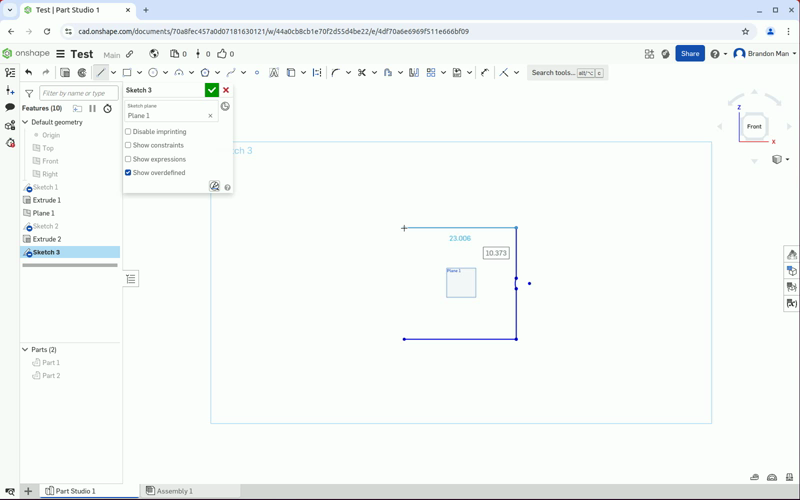
key_down(shift)
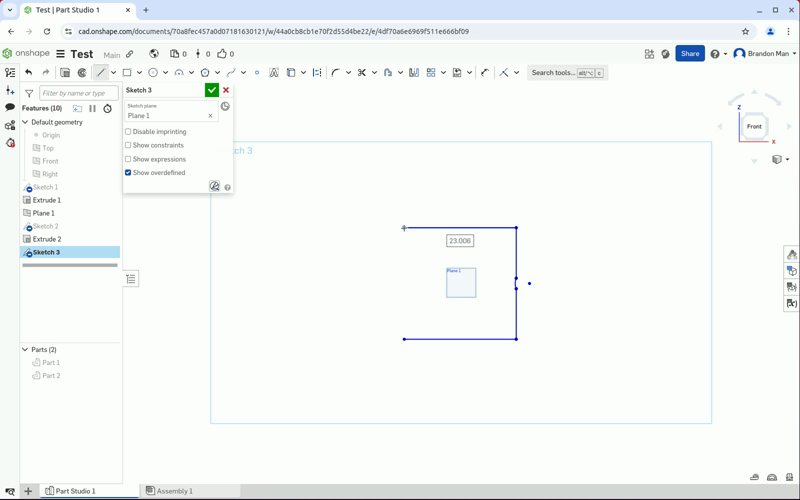
mouse_move(434, 227)
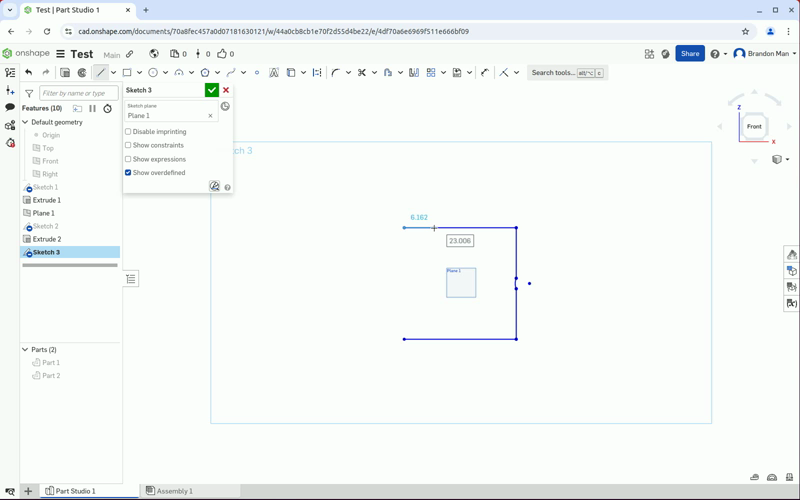
mouse_move(404, 278)
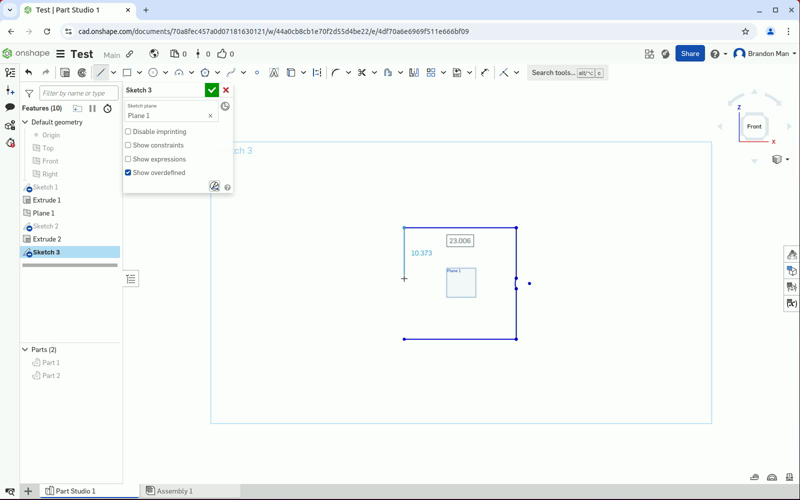
click(404, 278)
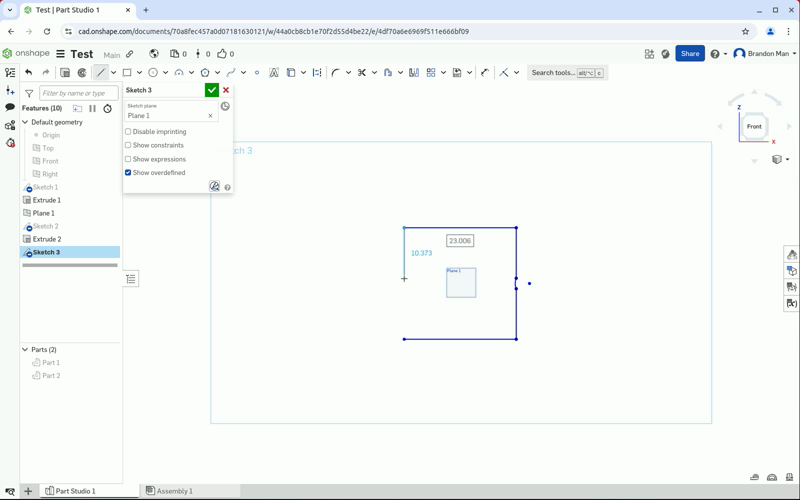
key_up(shift)
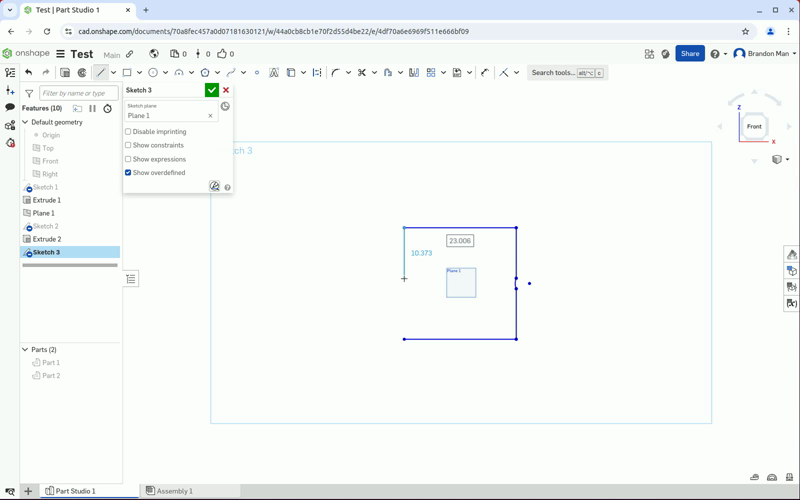
key(esc)
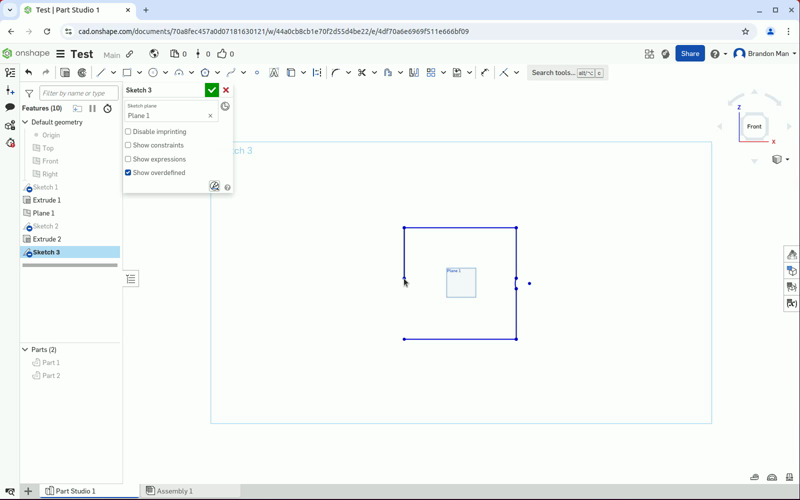
key(a)
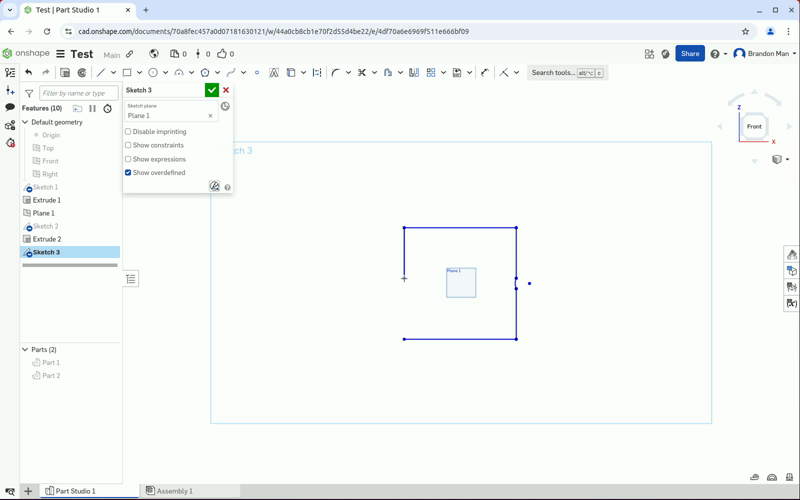
mouse_move(404, 278)
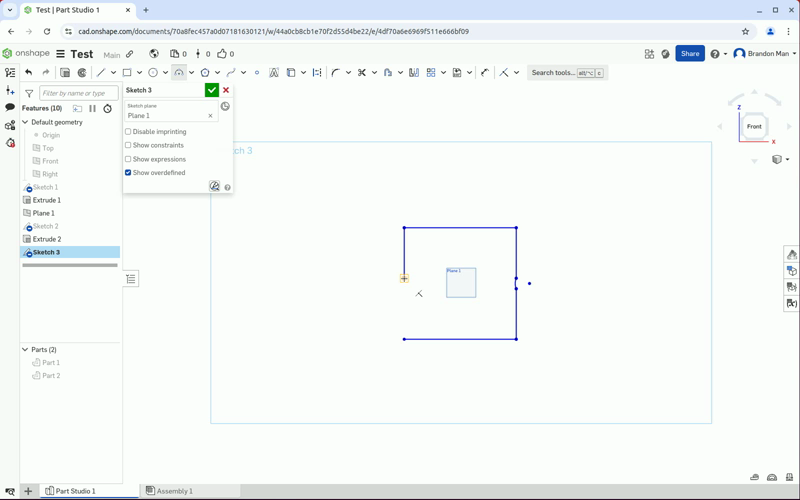
click(404, 278)
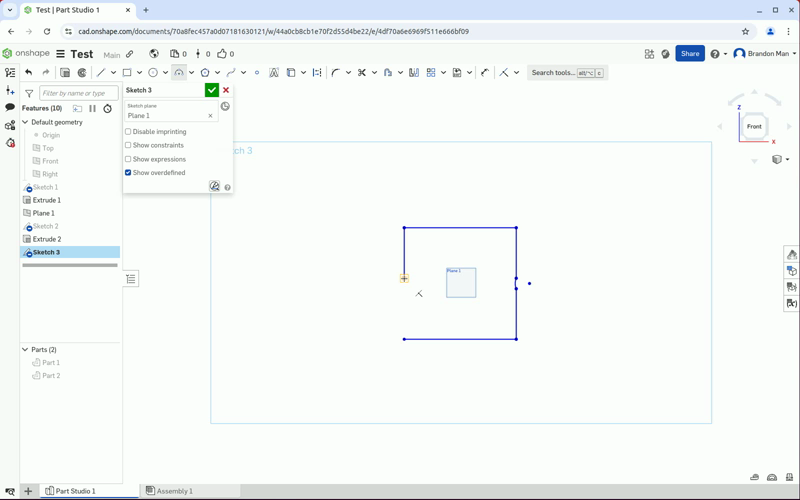
key_down(shift)
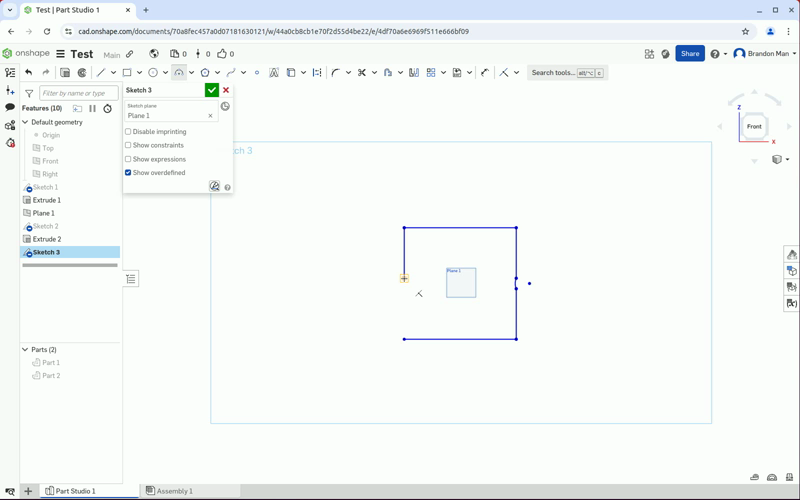
mouse_move(404, 288)
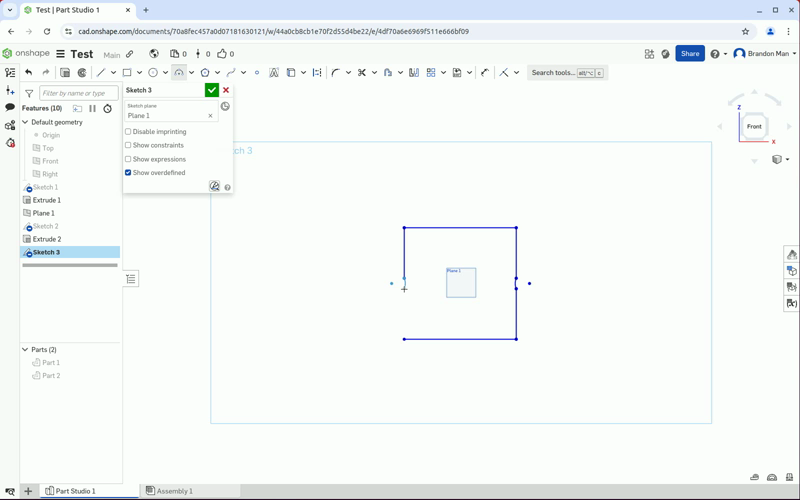
click(404, 288)
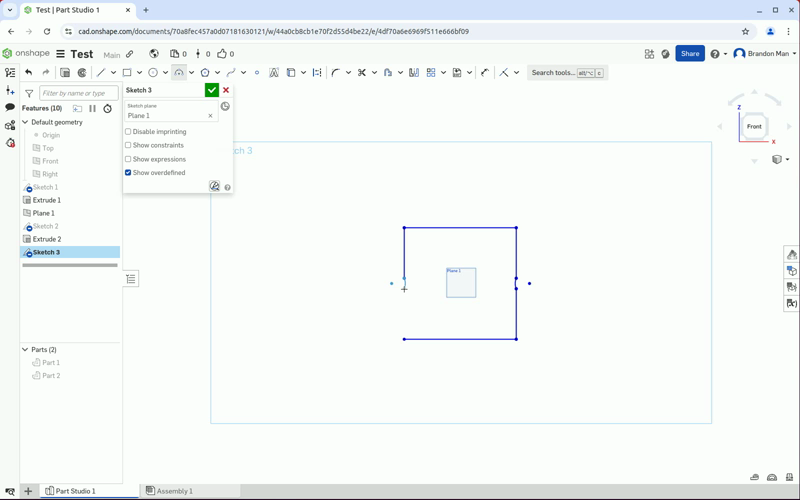
mouse_move(405, 283)
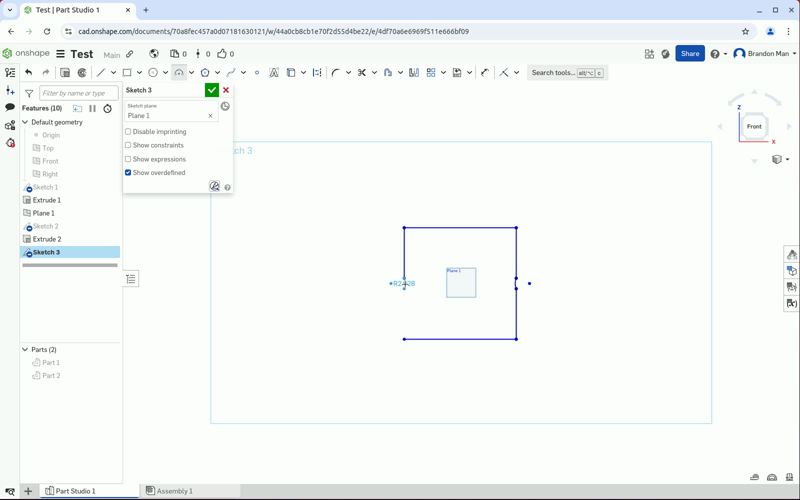
click(405, 283)
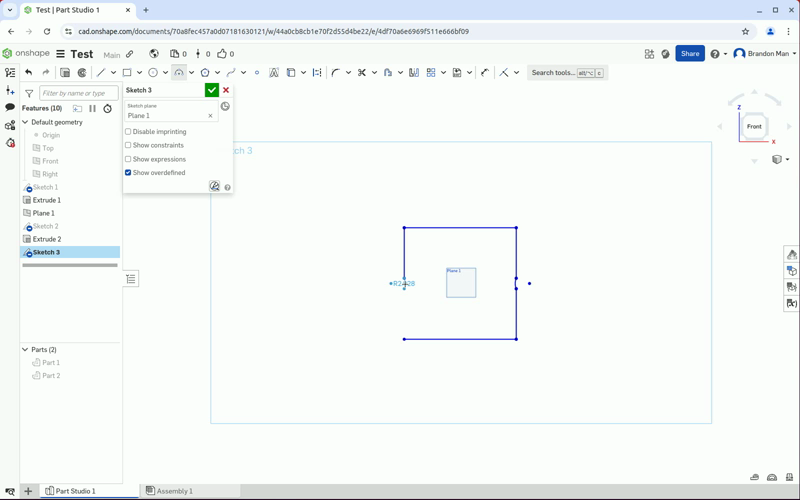
key_up(shift)
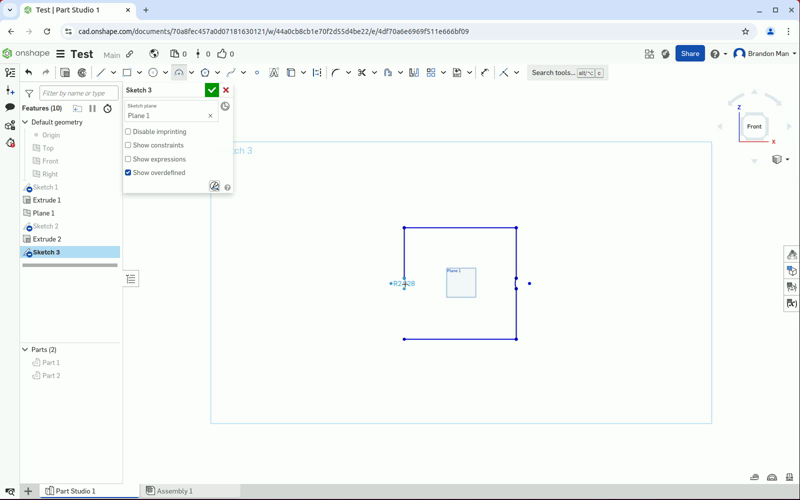
key(esc)
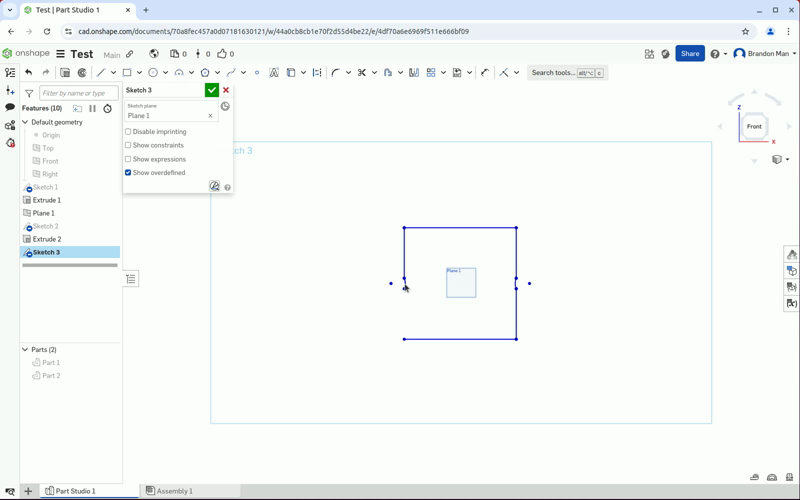
key(l)
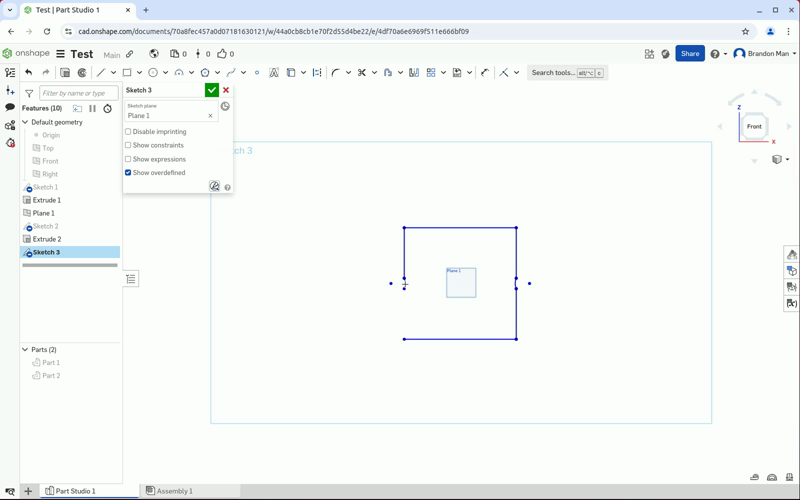
mouse_move(404, 288)
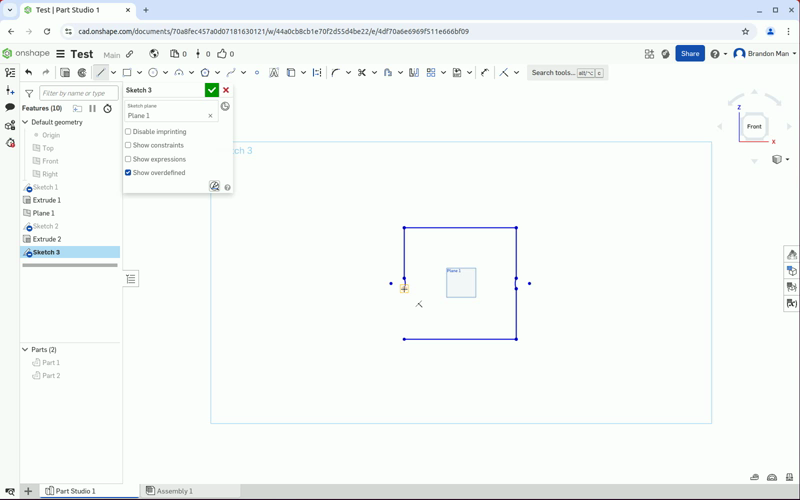
click(404, 288)
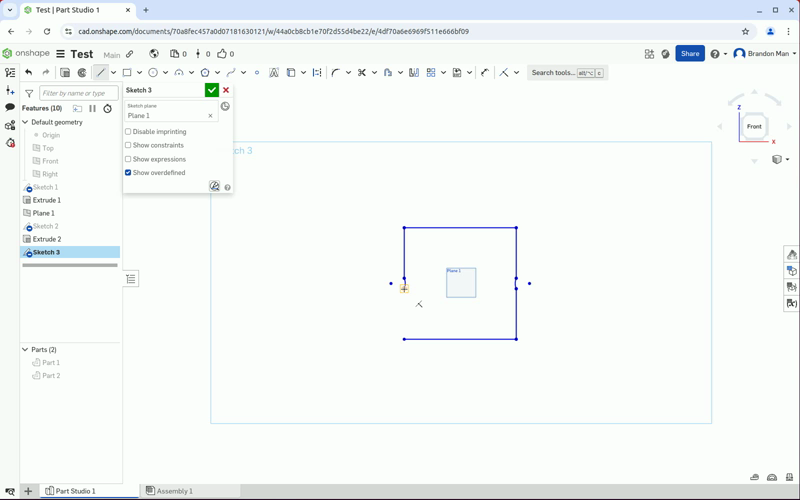
mouse_move(434, 288)
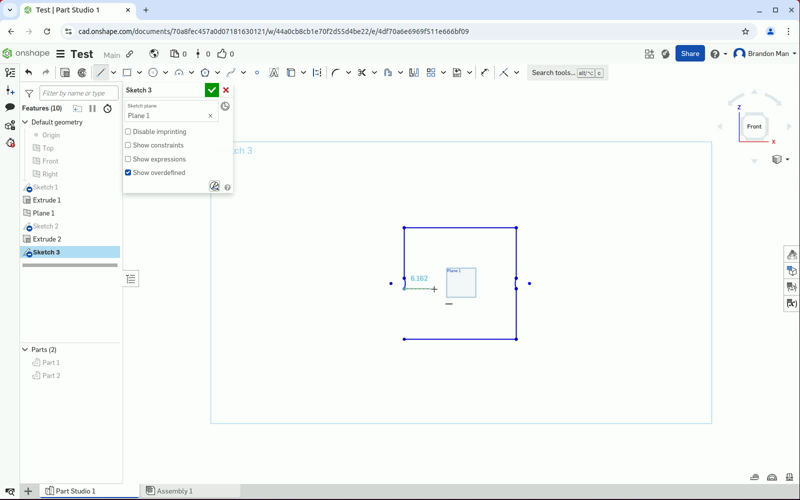
key_down(shift)
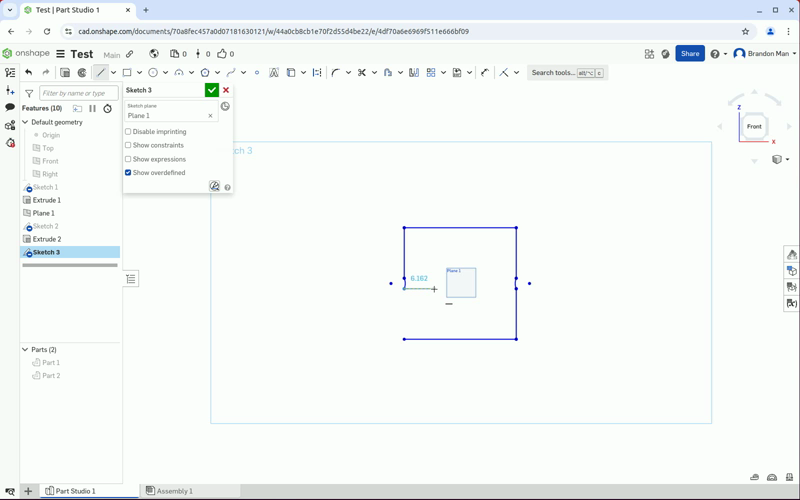
mouse_move(404, 339)
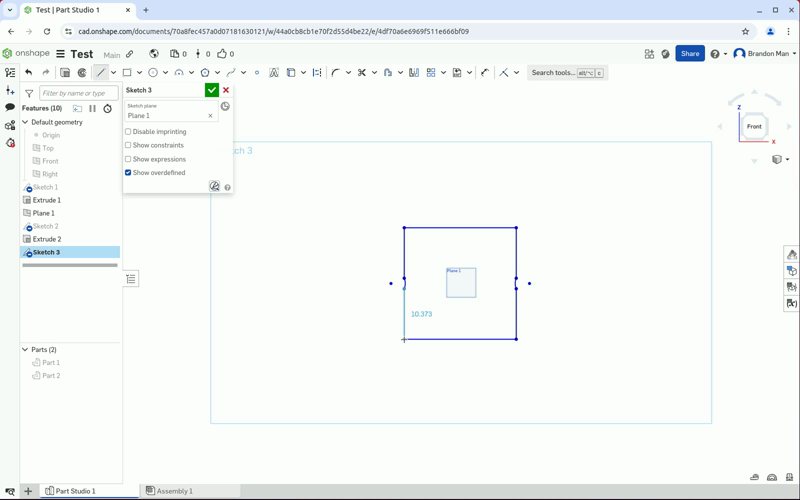
key_up(shift)
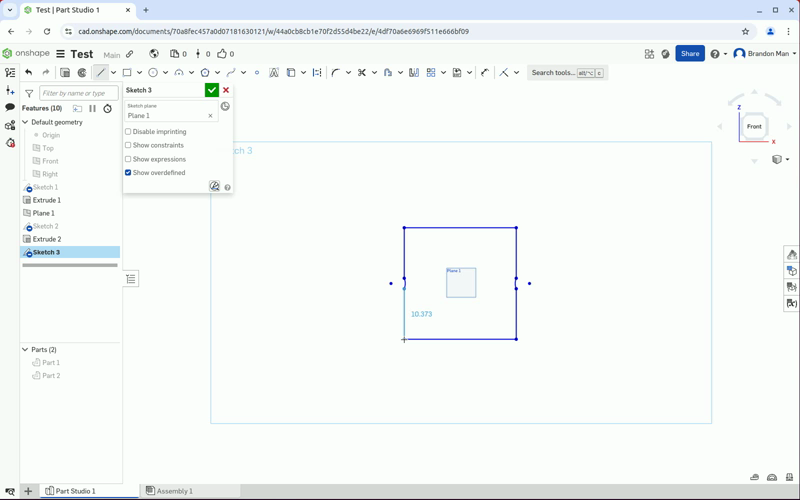
click(404, 339)
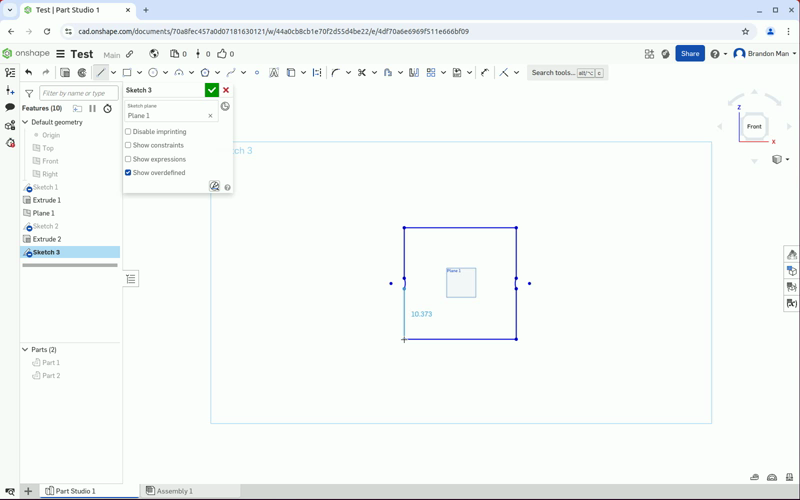
key(esc)
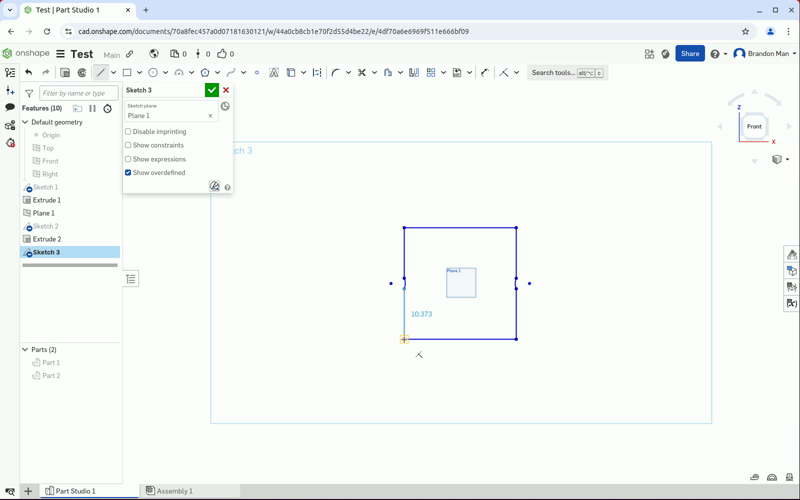
key(l)
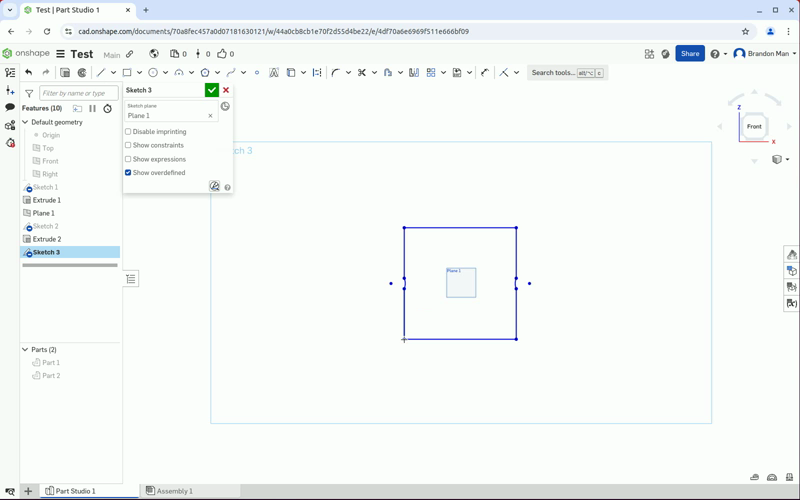
key_down(shift)
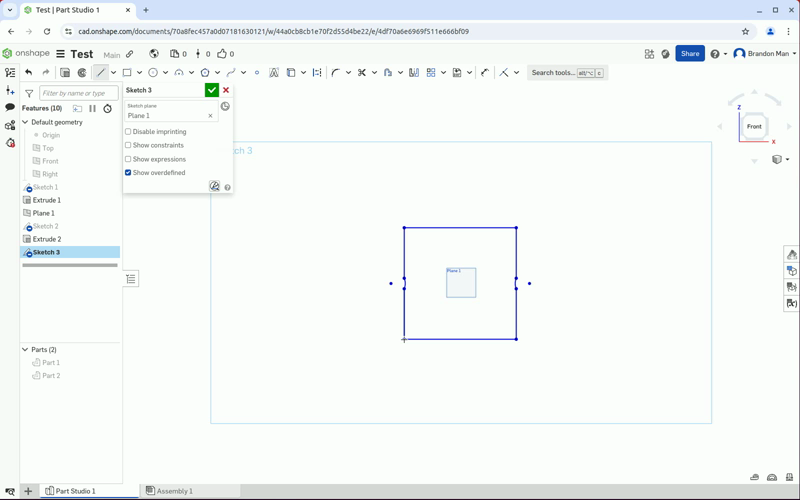
mouse_move(410, 333)
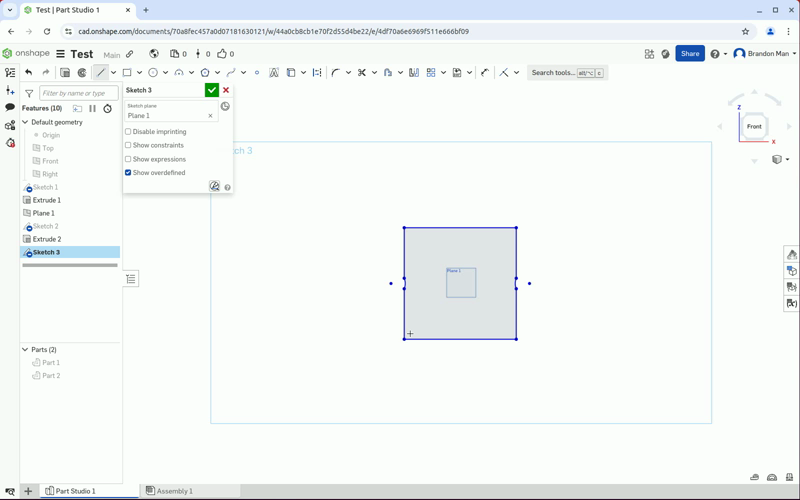
click(410, 333)
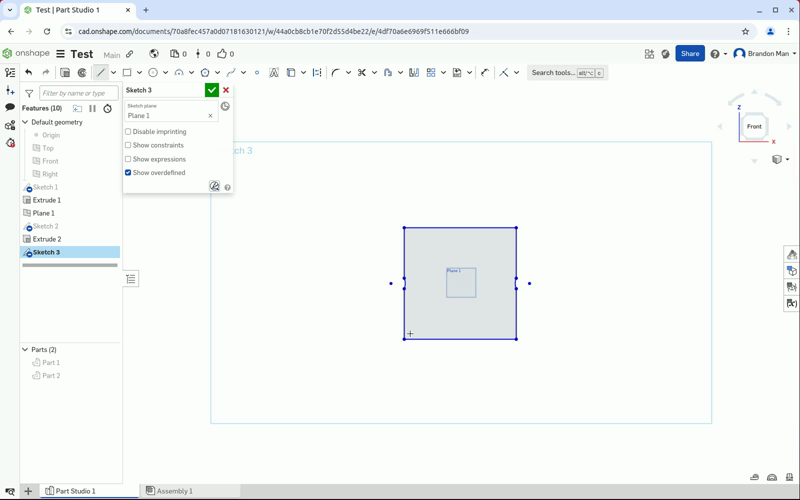
key_up(shift)
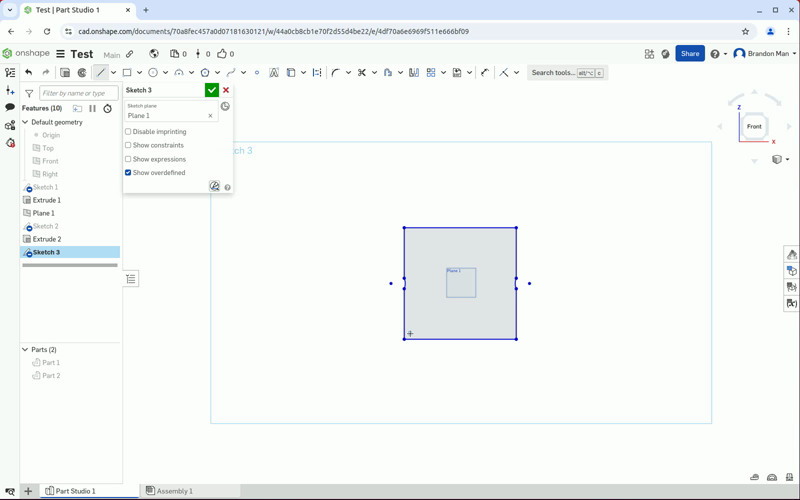
key_down(shift)
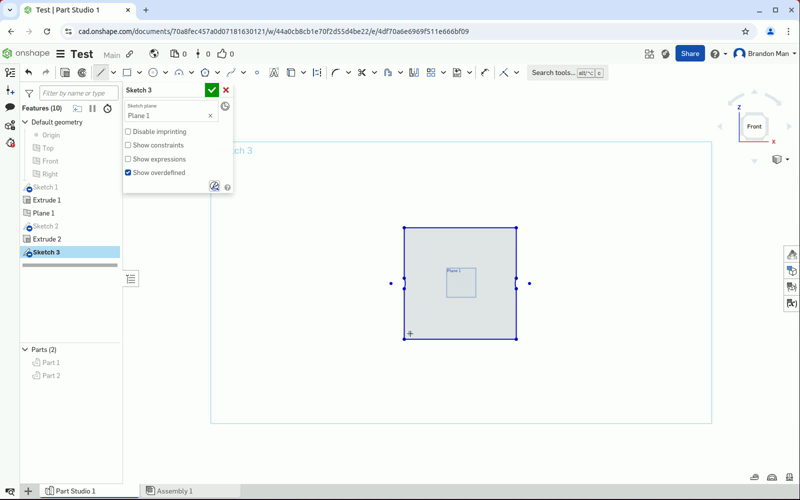
mouse_move(510, 333)
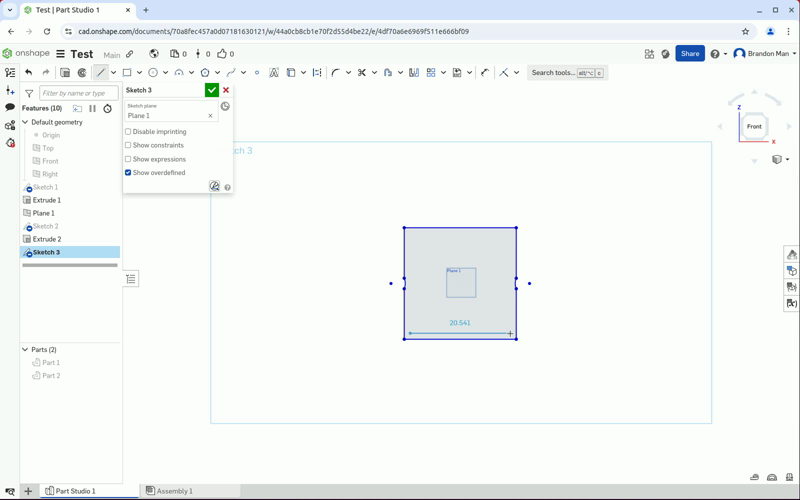
click(510, 333)
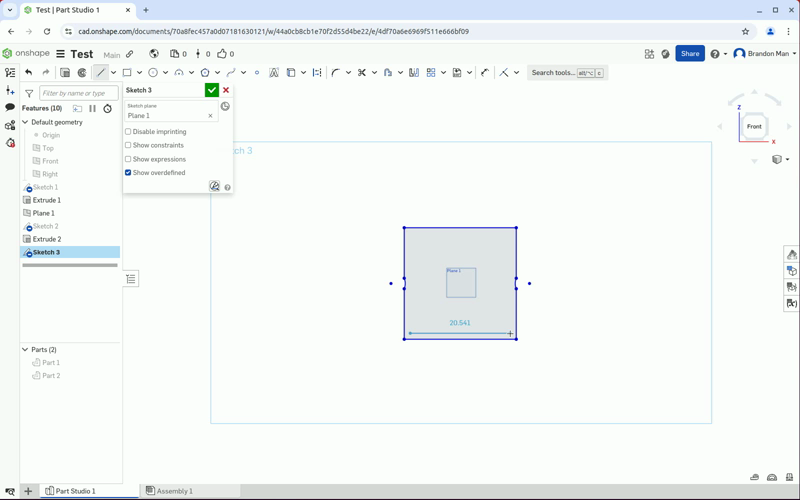
key_up(shift)
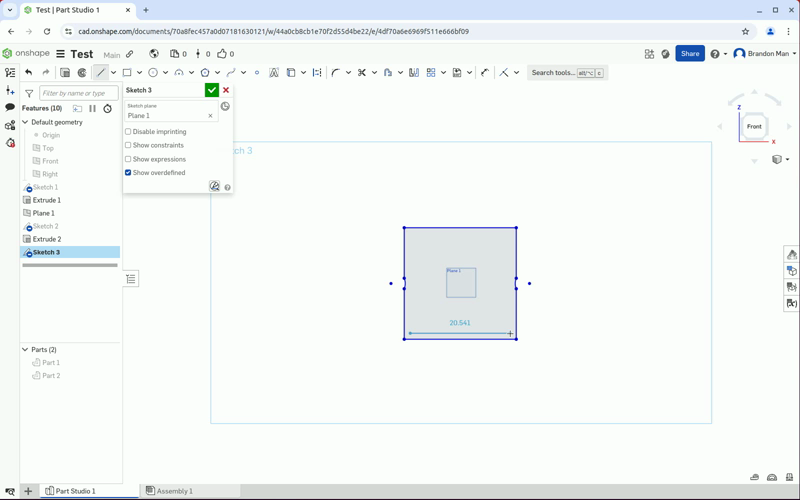
key_down(shift)
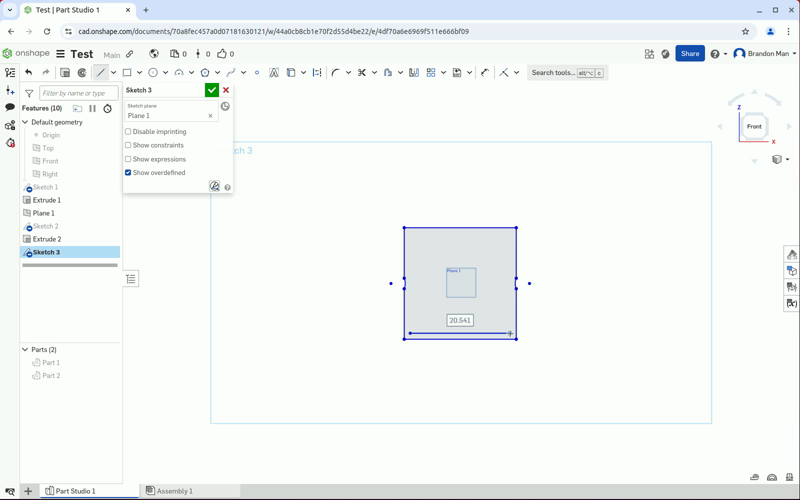
mouse_move(510, 233)
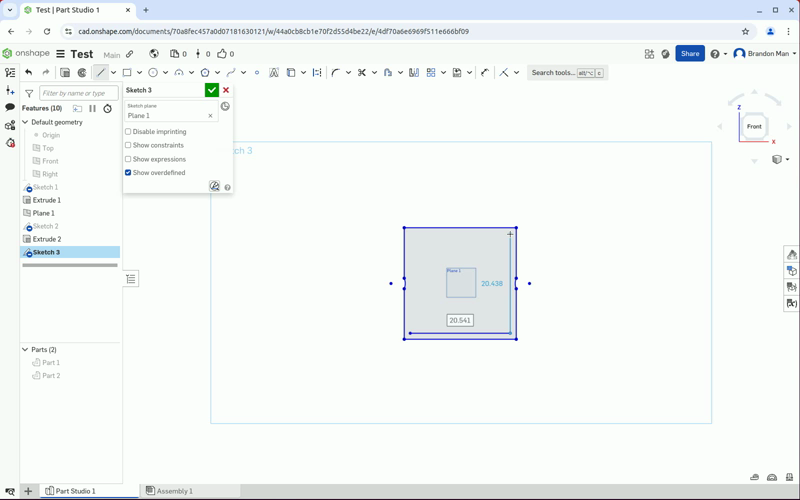
click(510, 233)
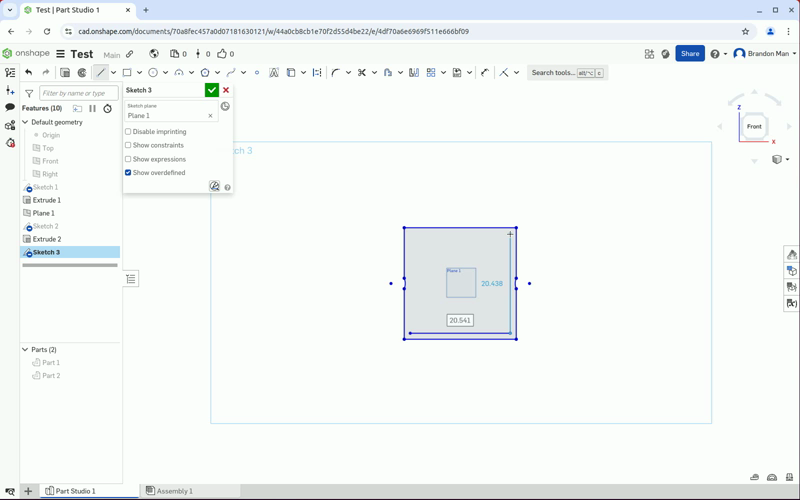
key_up(shift)
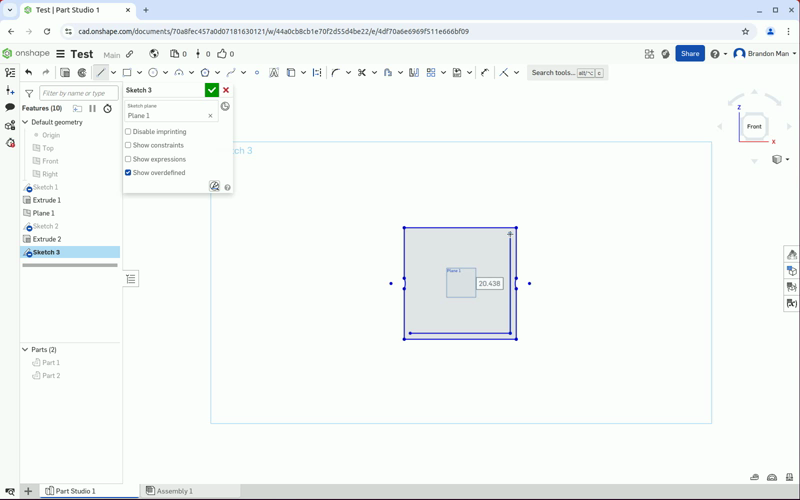
key_down(shift)
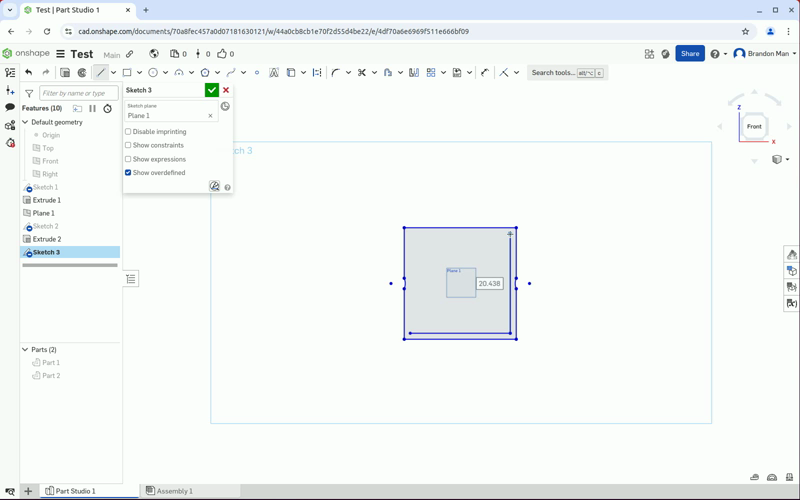
mouse_move(410, 233)
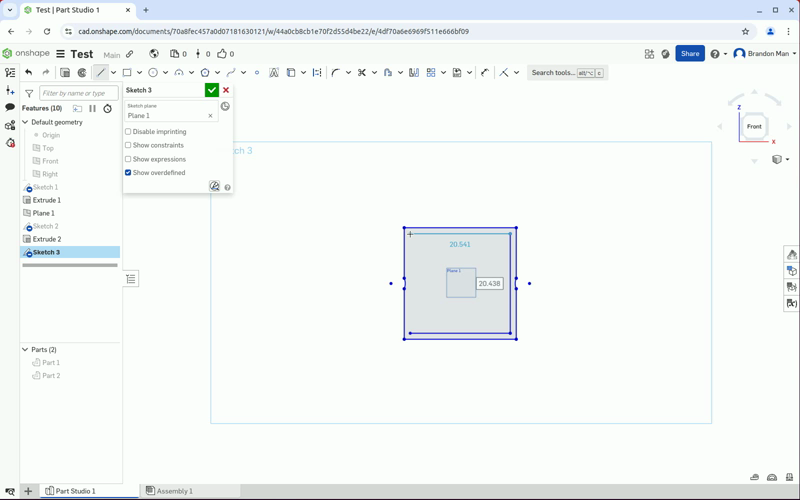
click(410, 233)
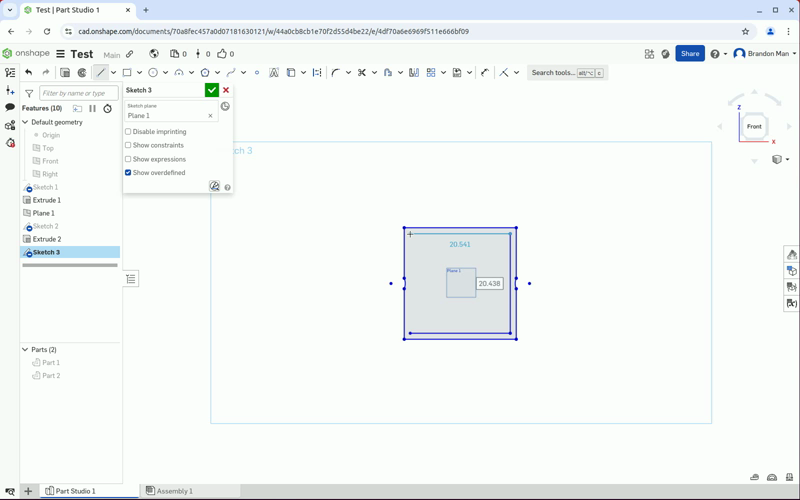
key_up(shift)
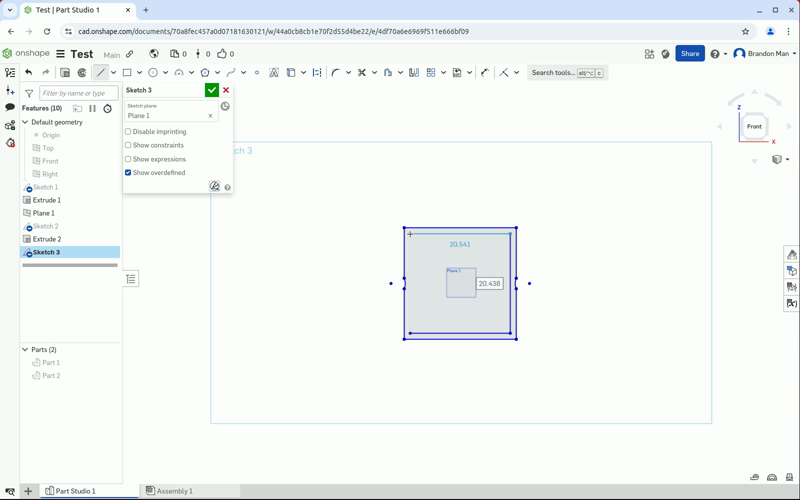
key_down(shift)
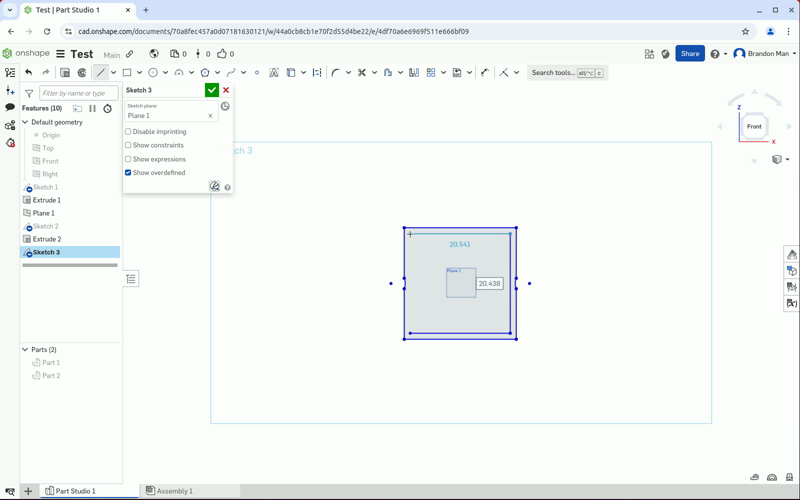
mouse_move(410, 333)
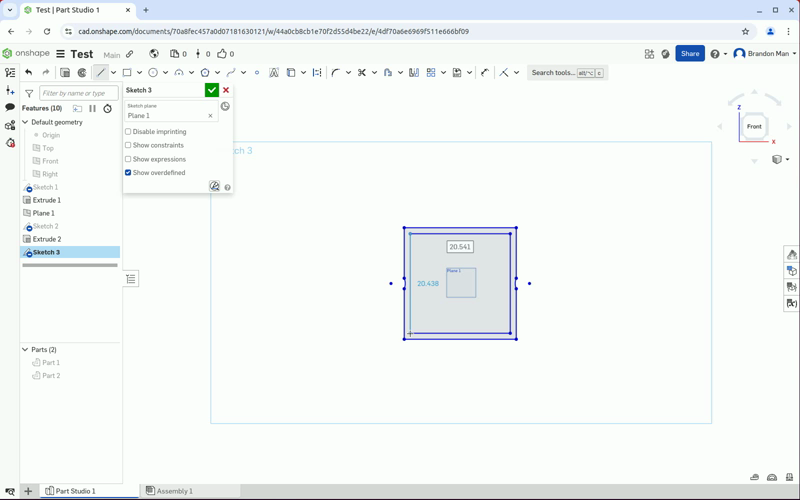
key_up(shift)
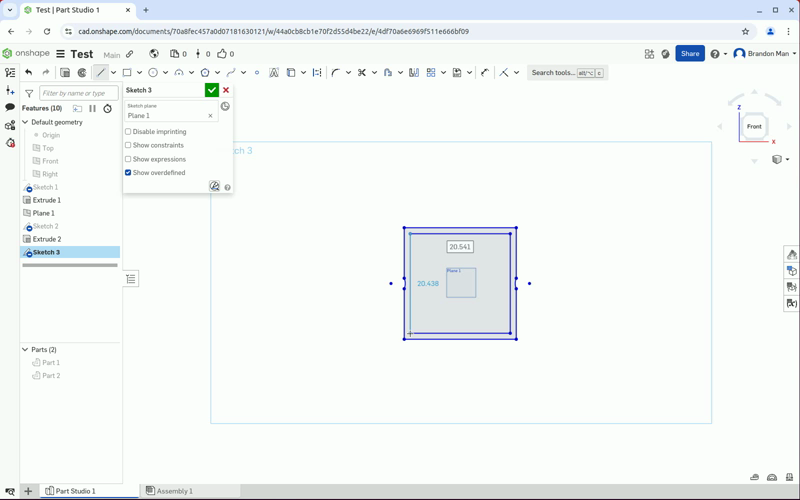
click(410, 333)
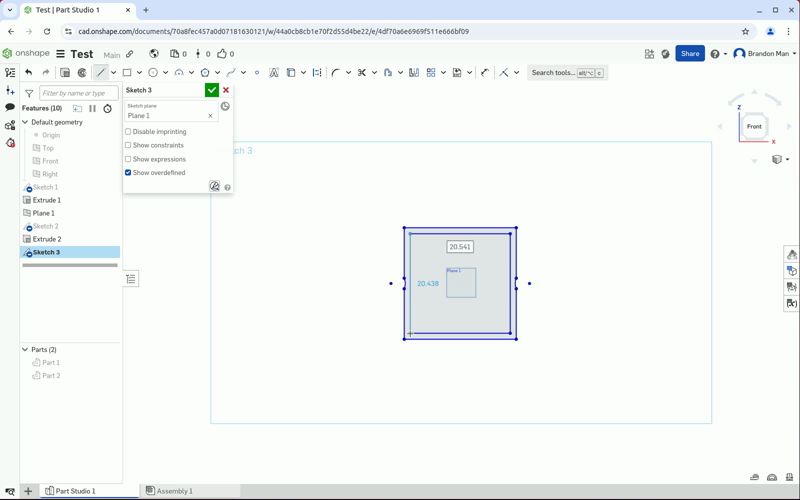
key(esc)
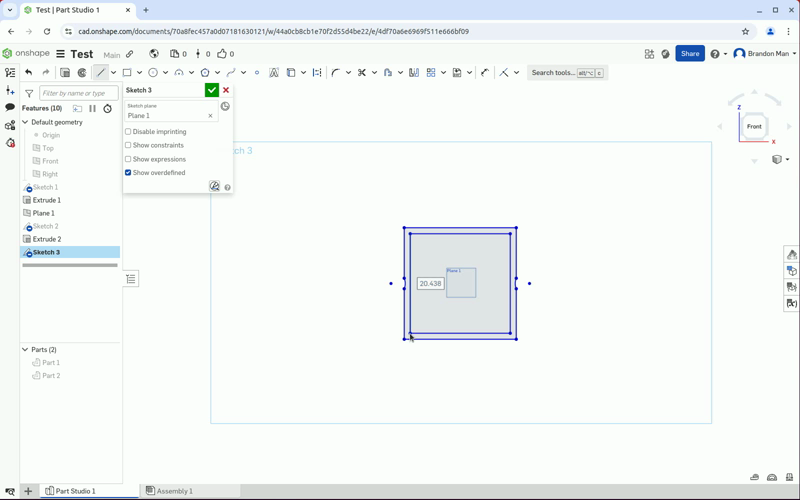
mouse_move(512, 320)
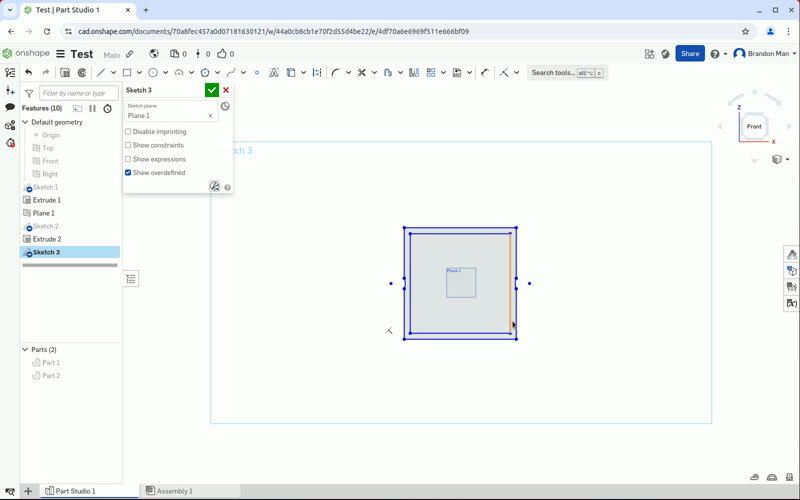
click(512, 320)
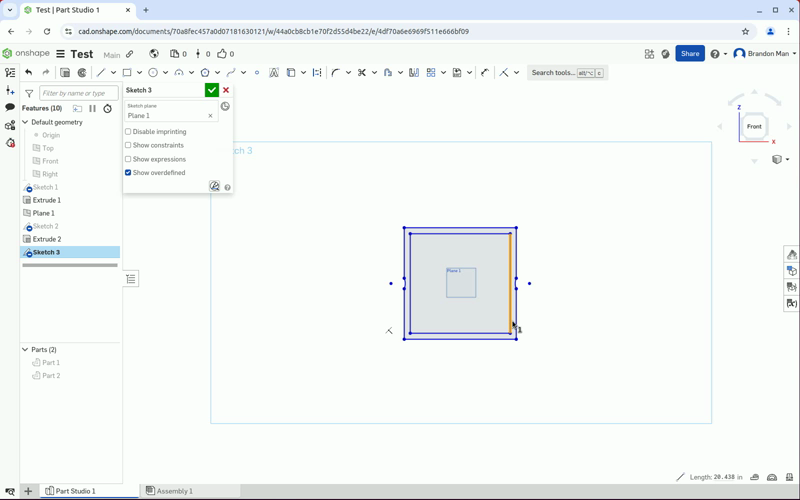
mouse_move(73, 352)
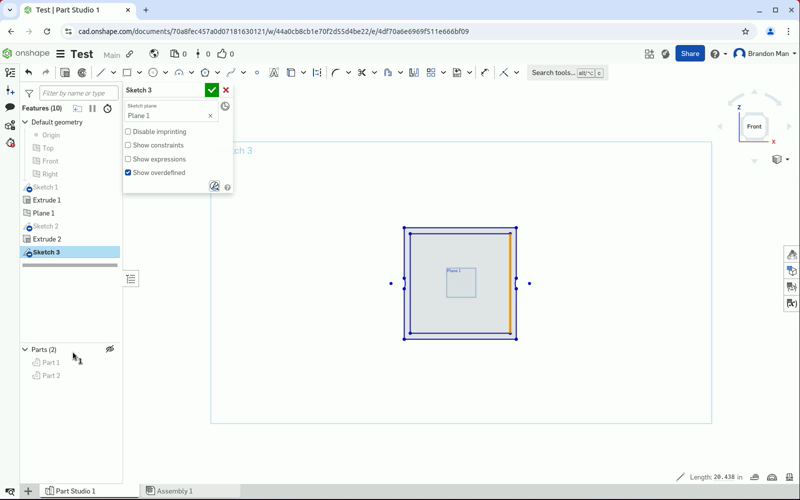
key(shift+y)
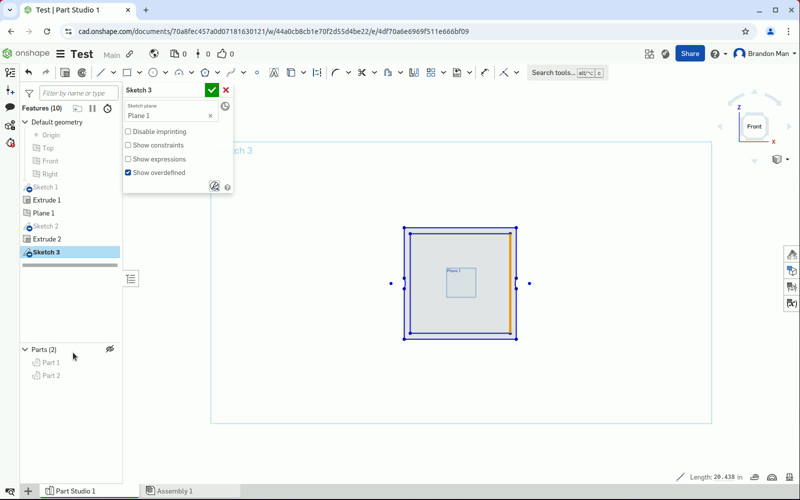
key(shift+e)
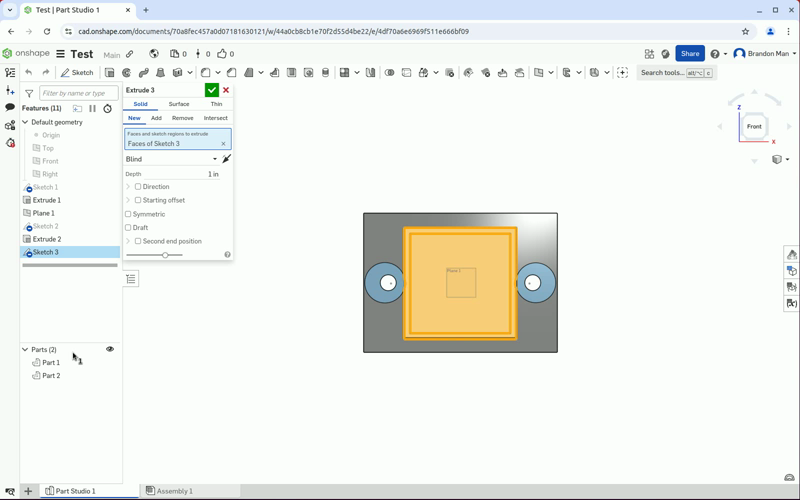
mouse_move(143, 106)
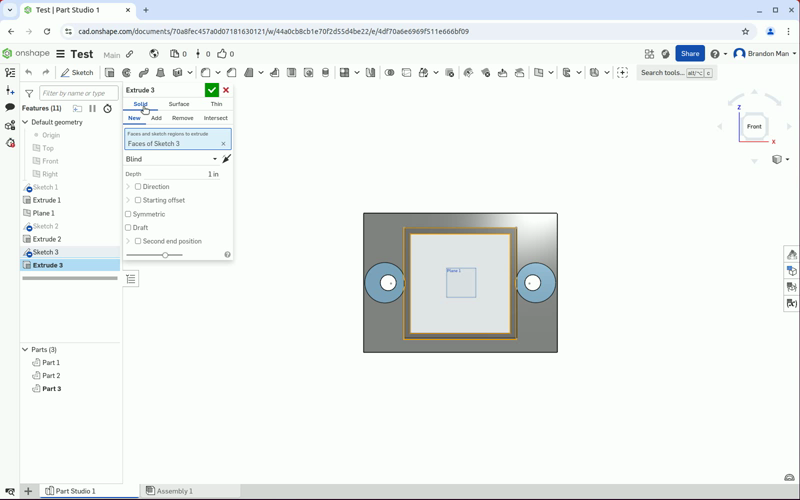
click(143, 106)
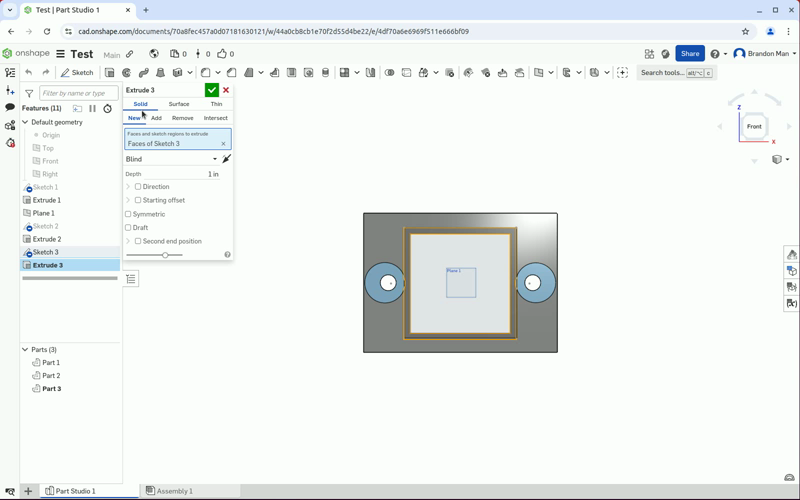
mouse_move(137, 120)
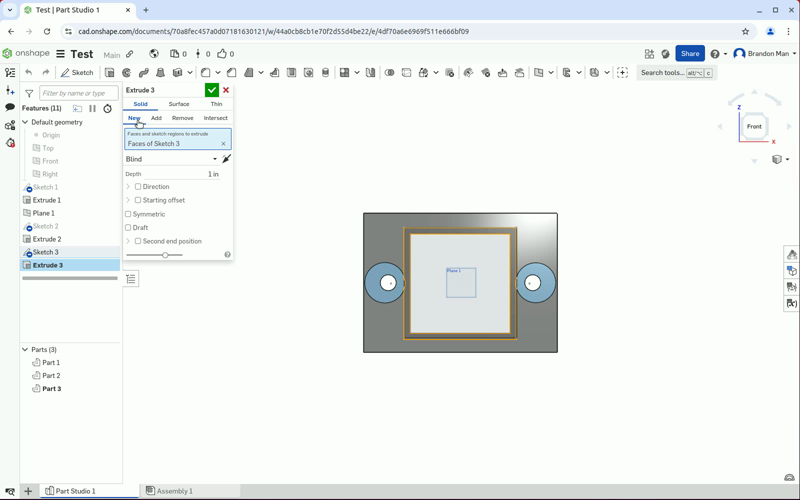
click(137, 120)
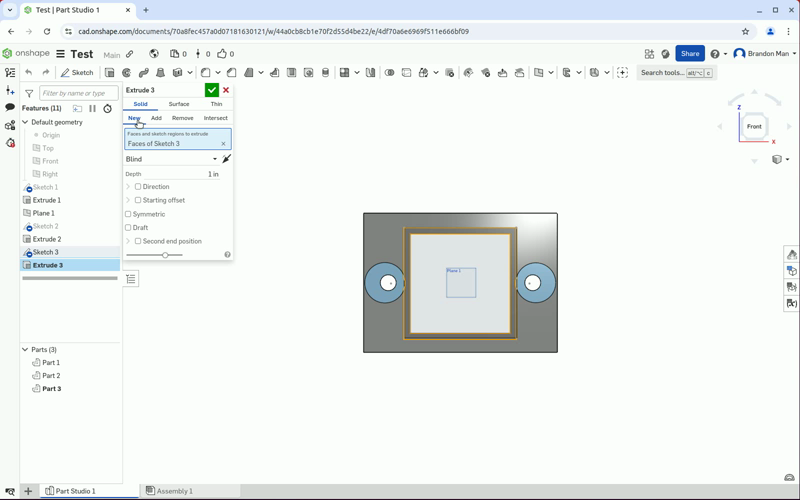
key(tab, 4)
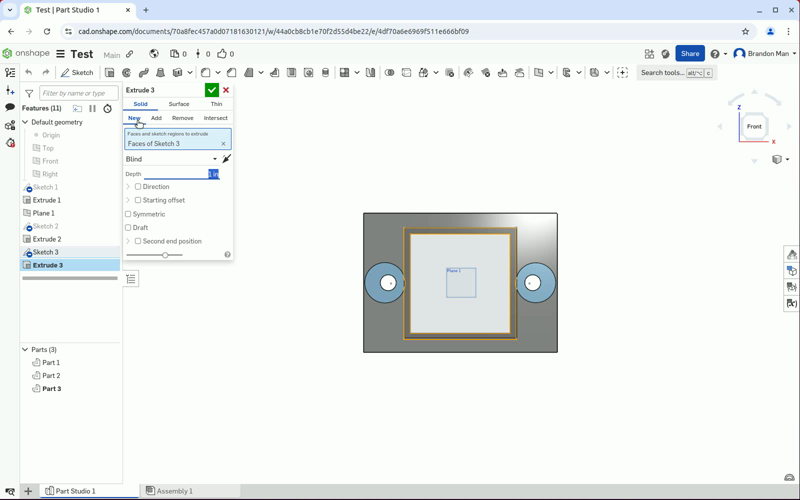
text(16.128)
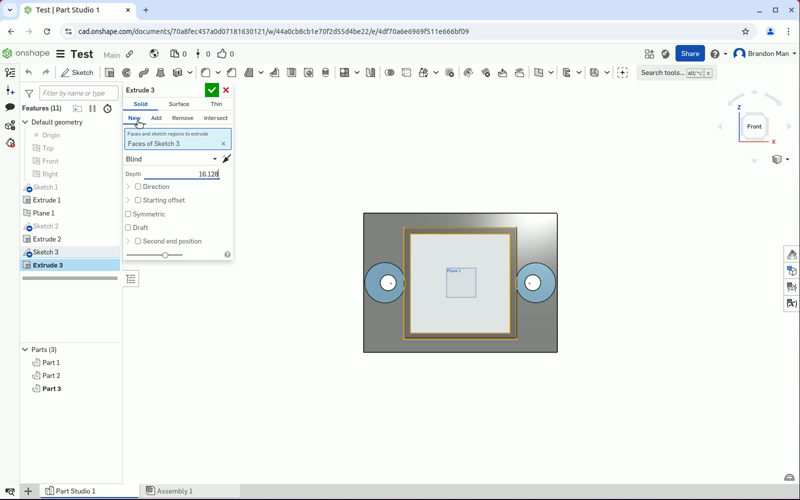
key(enter)
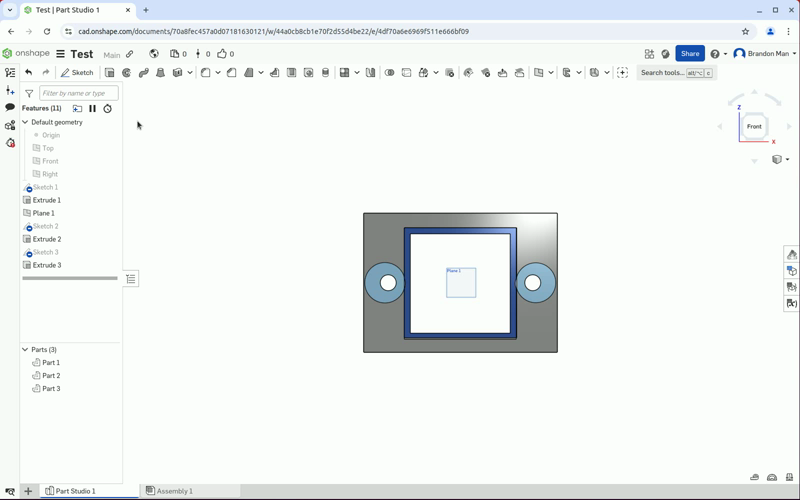
key(shift+h)
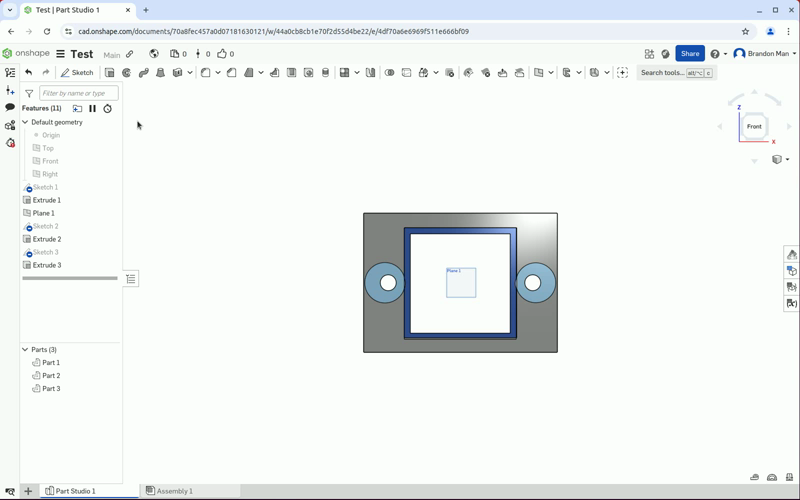
key(shift+h)
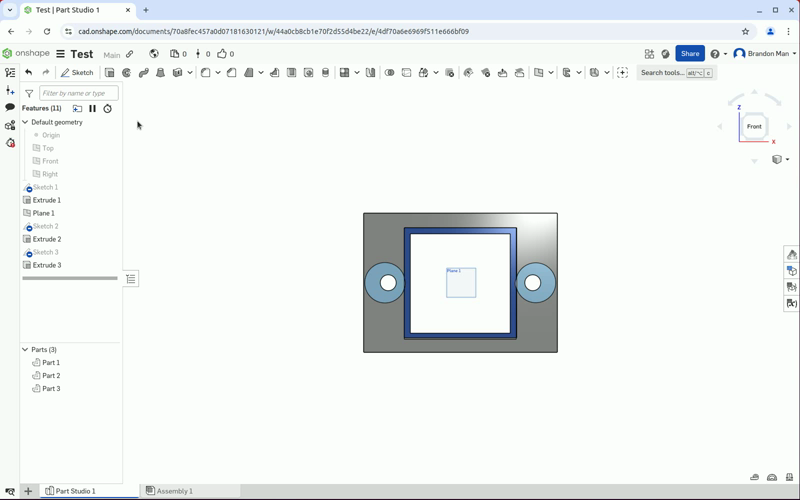
key(shift+7)
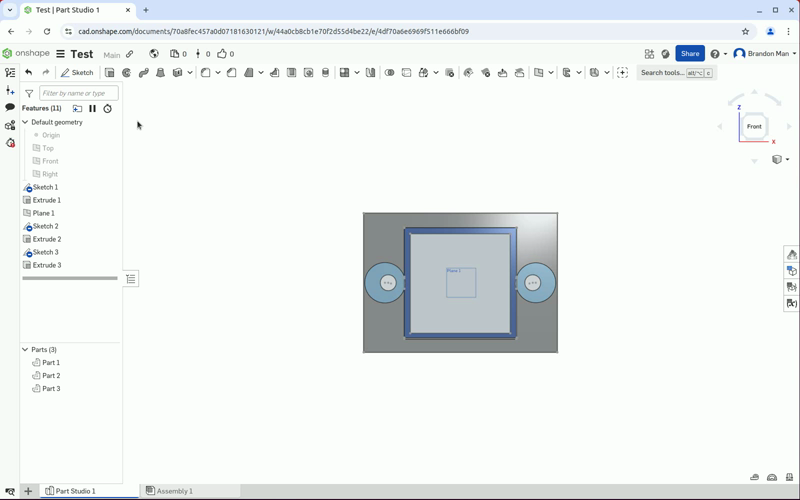
key(left, 2)
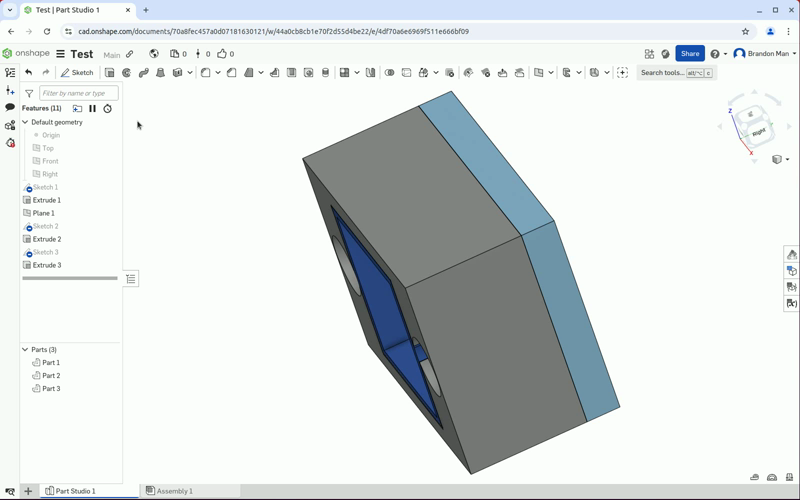
key(down, 2)
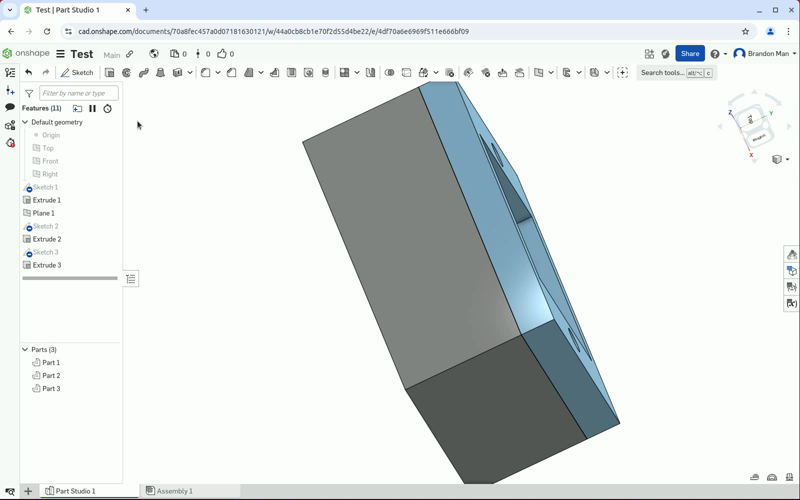
key(up, 2)
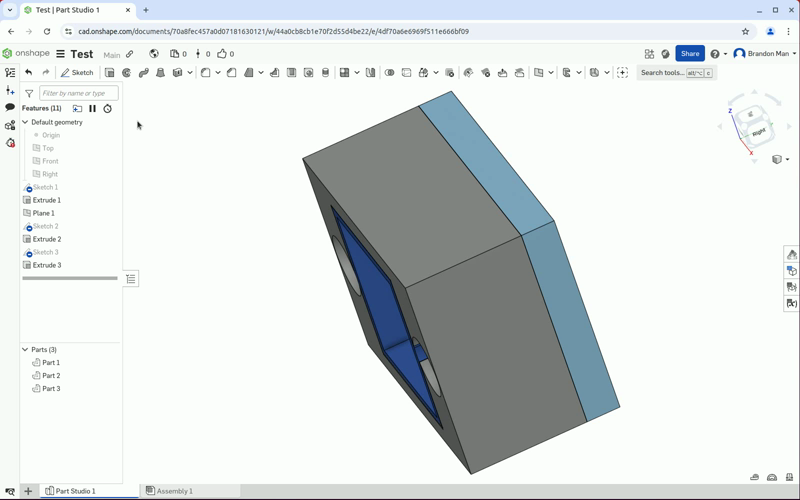
key(right, 2)
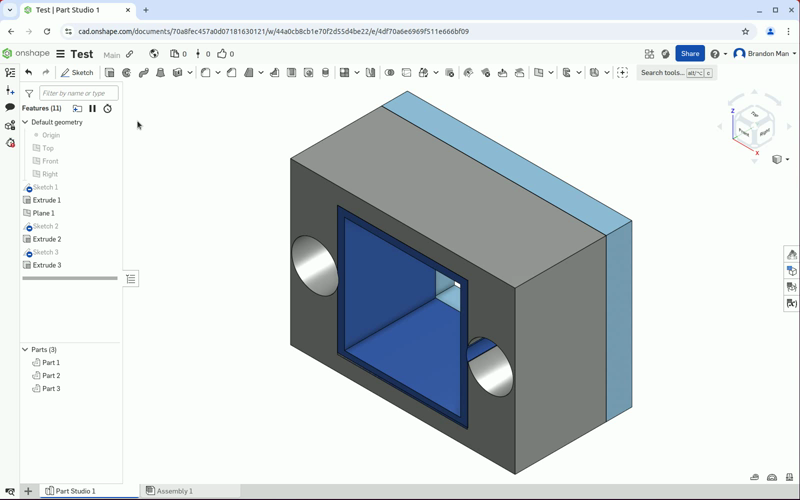
mouse_move(73, 189)
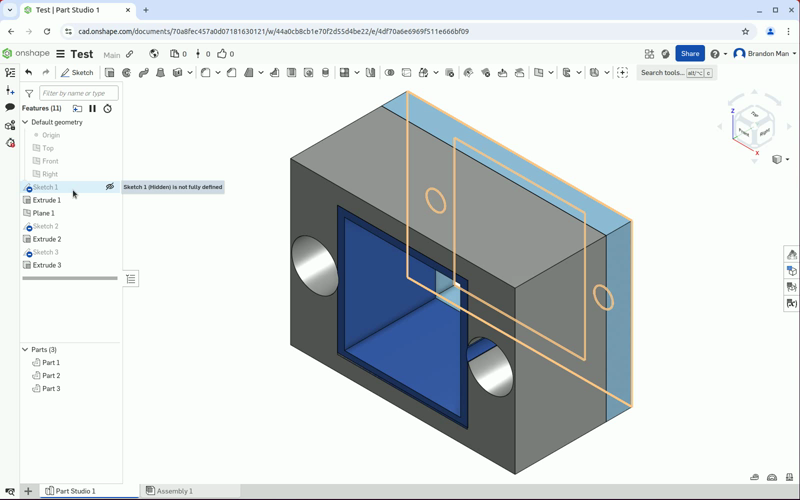
click(73, 189)